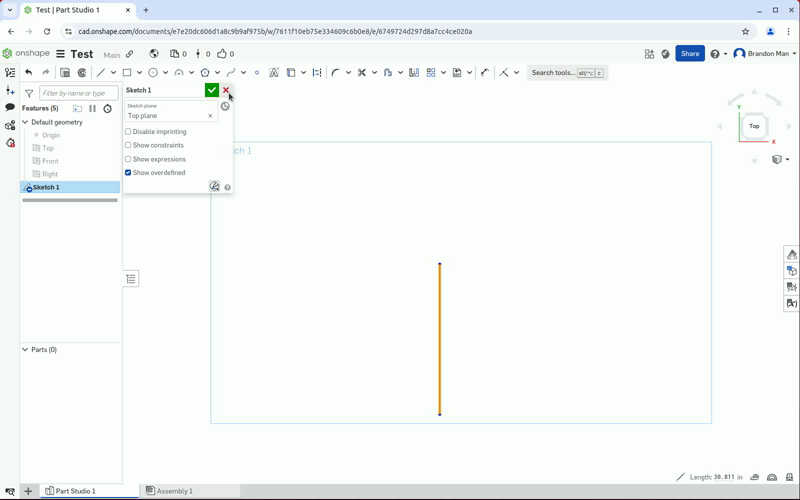
key(shift+h)
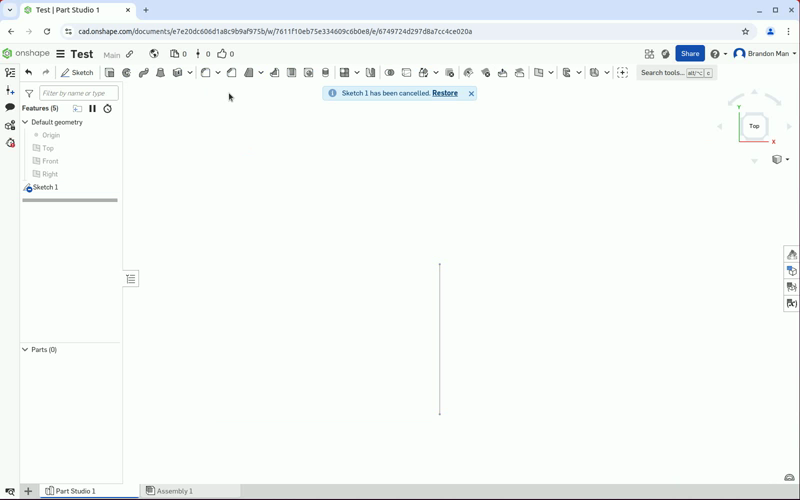
key(shift+s)
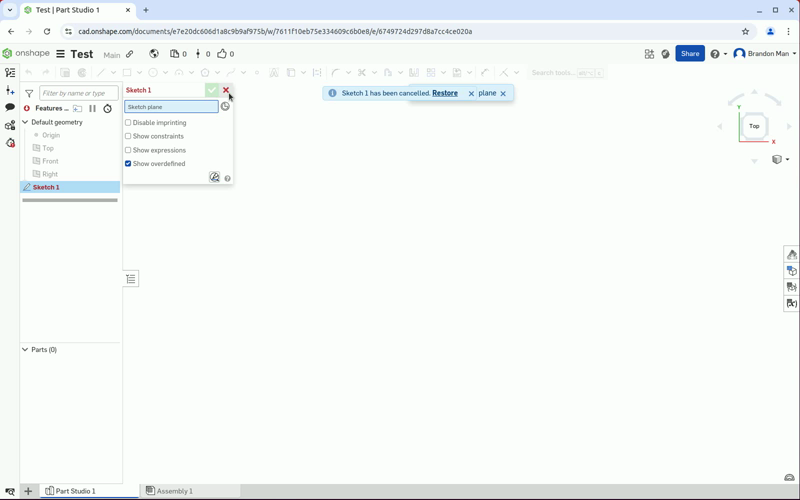
mouse_move(73, 150)
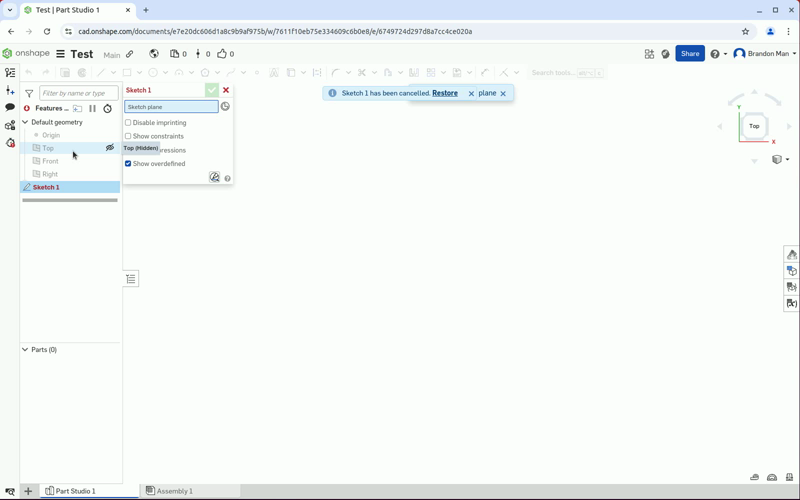
click(73, 150)
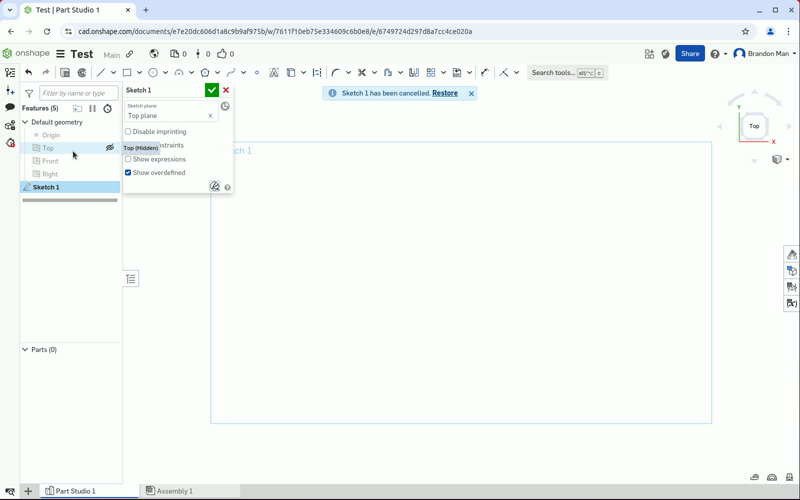
mouse_move(73, 352)
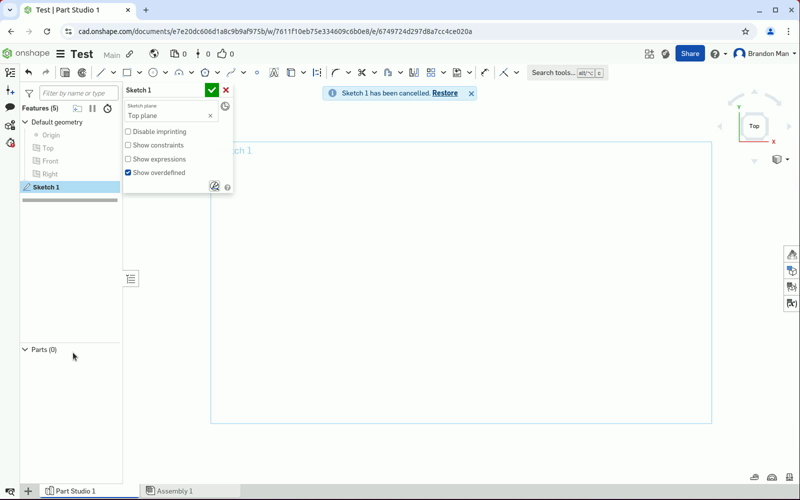
key(y)
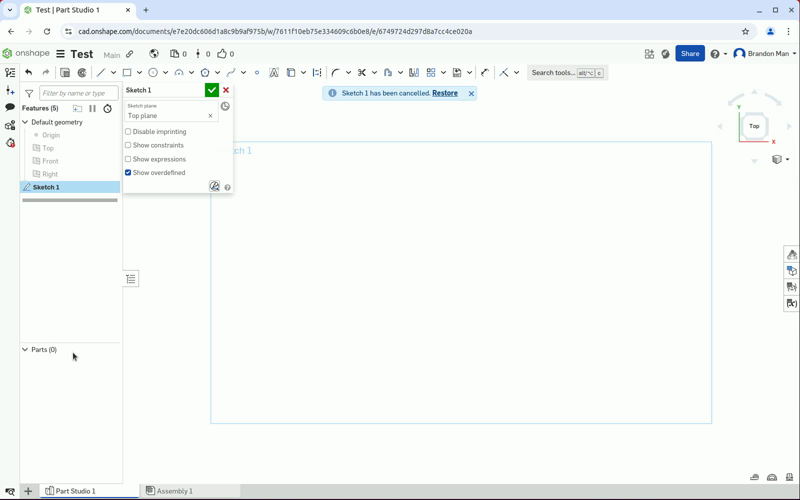
key(l)
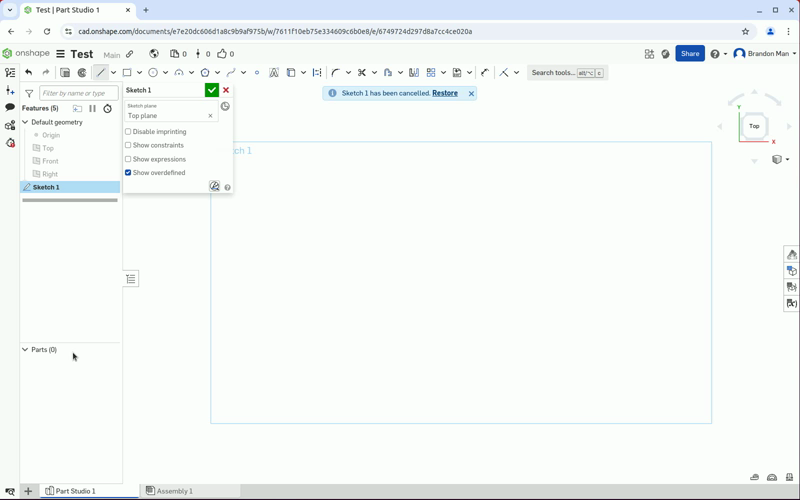
key_down(shift)
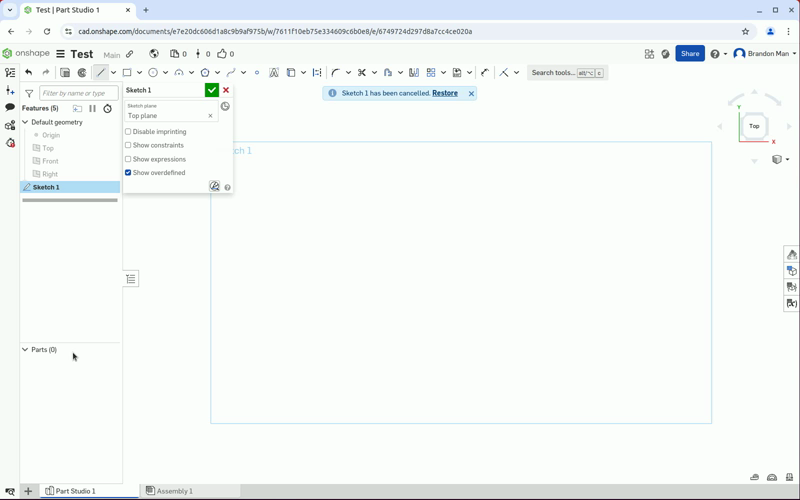
mouse_move(406, 311)
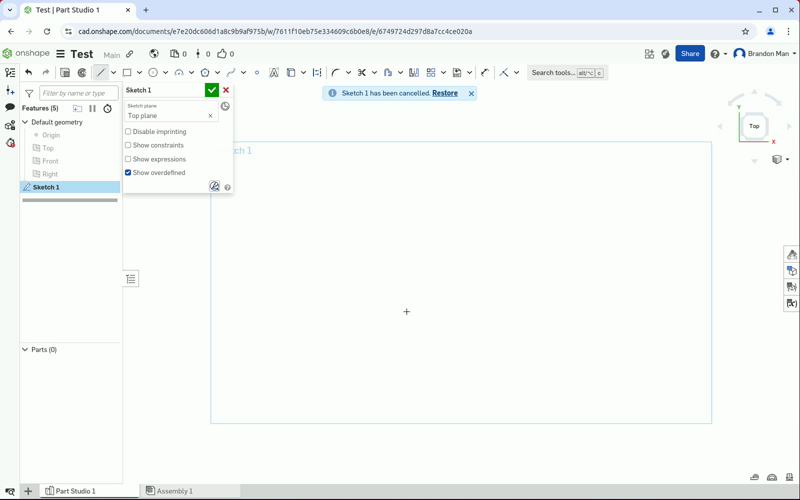
click(406, 311)
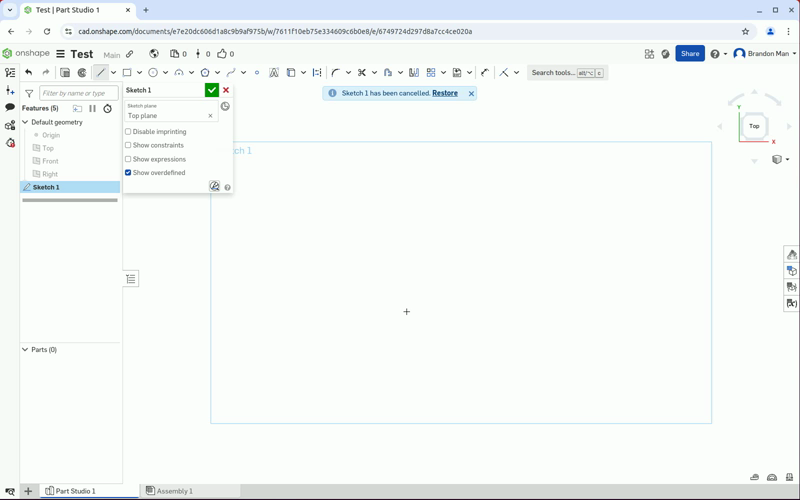
key_up(shift)
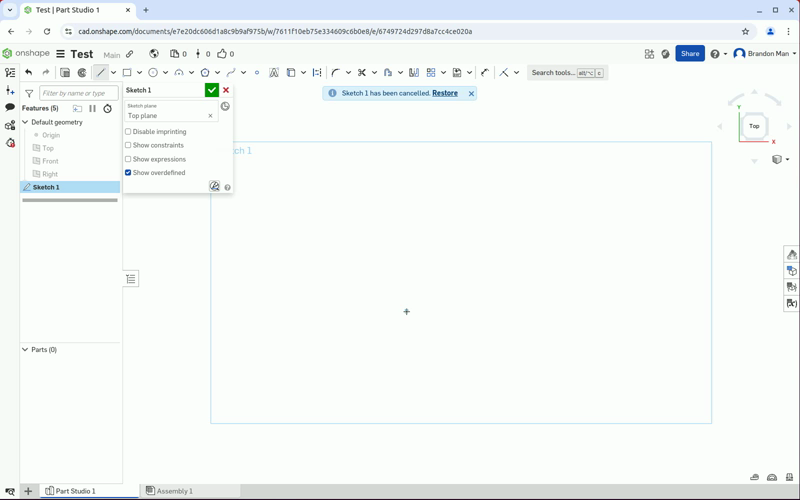
key_down(shift)
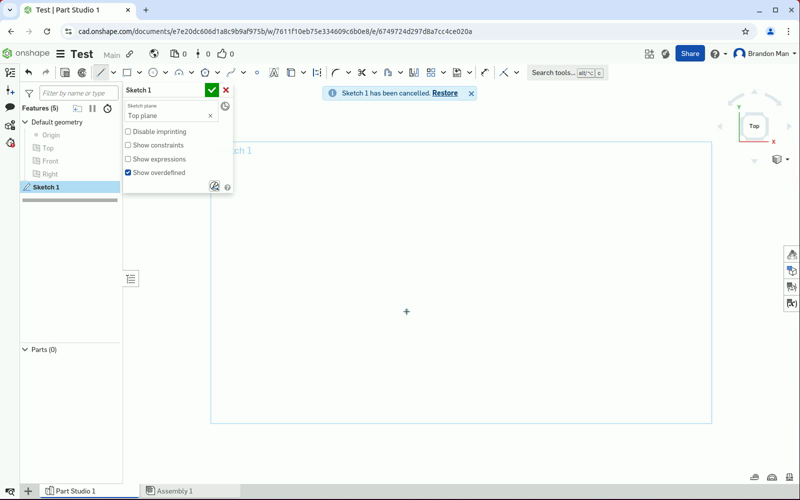
mouse_move(514, 311)
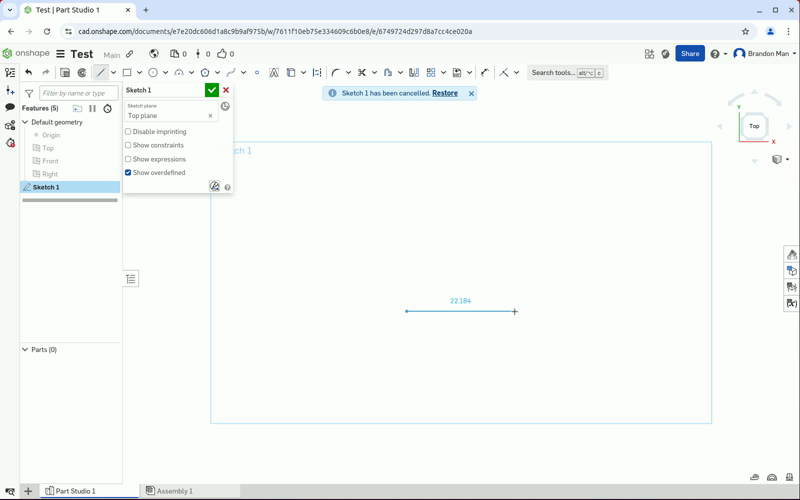
click(514, 311)
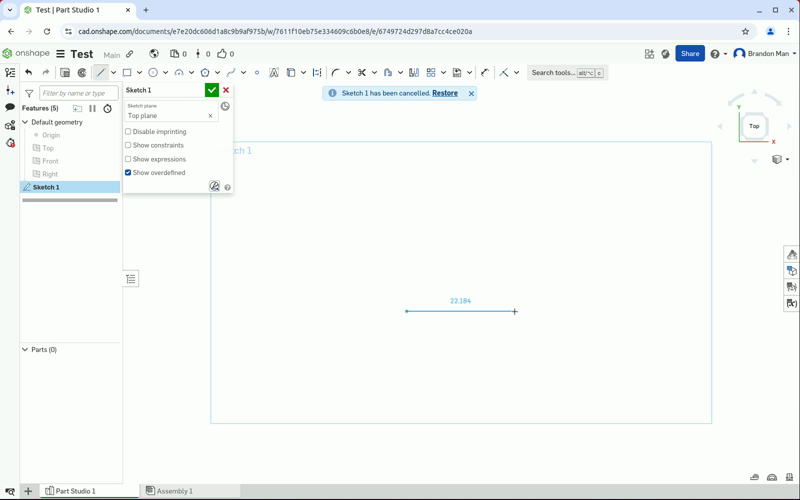
key_up(shift)
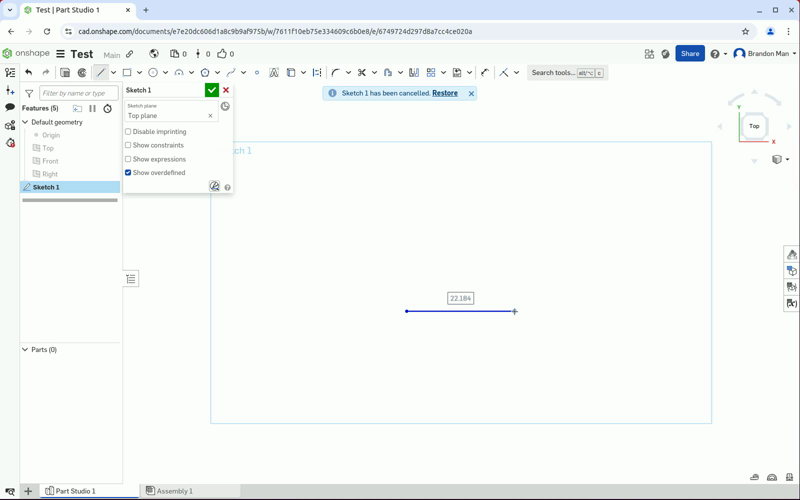
key_down(shift)
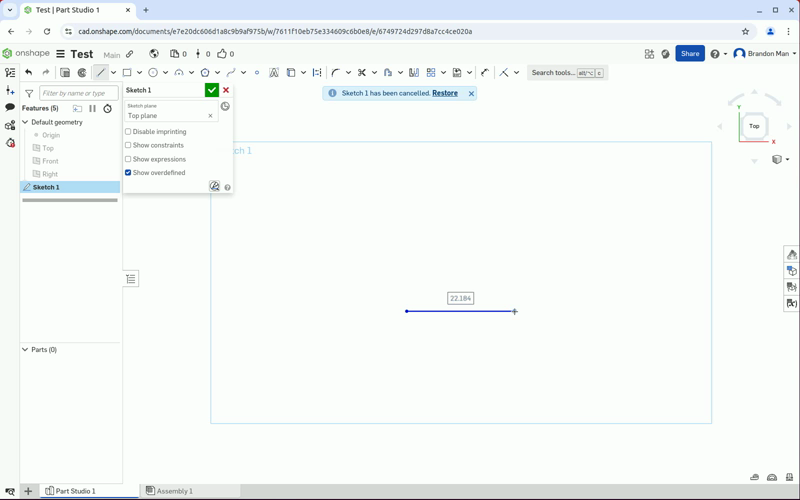
mouse_move(544, 311)
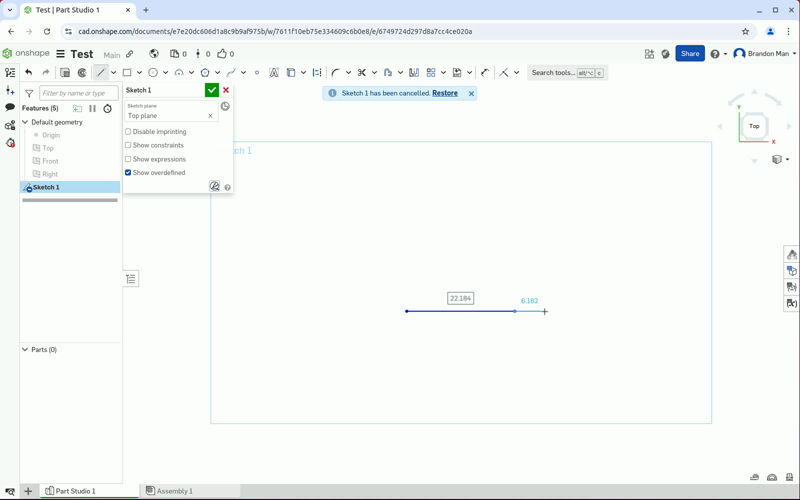
mouse_move(514, 252)
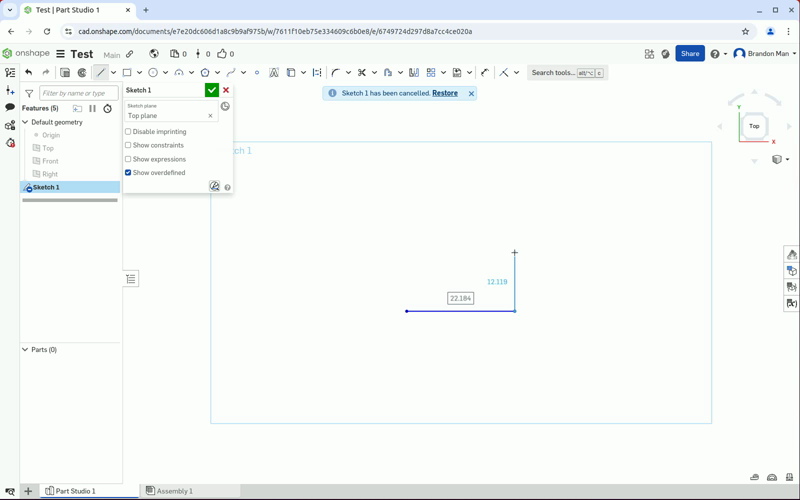
click(514, 252)
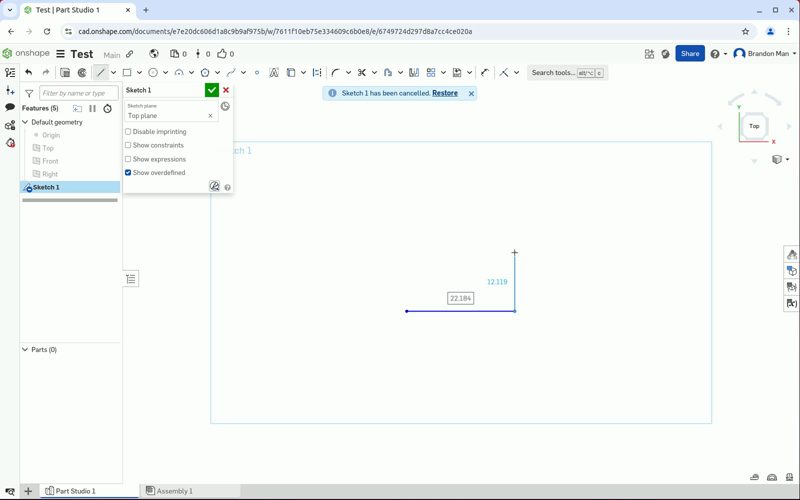
key_up(shift)
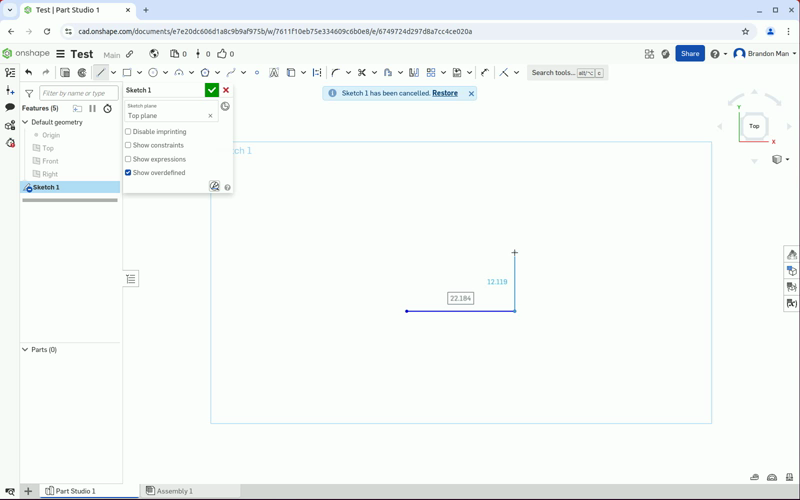
key_down(shift)
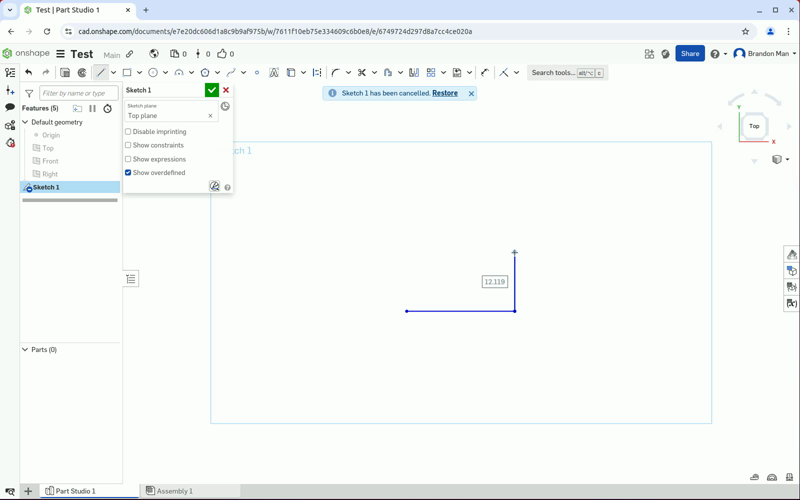
mouse_move(406, 252)
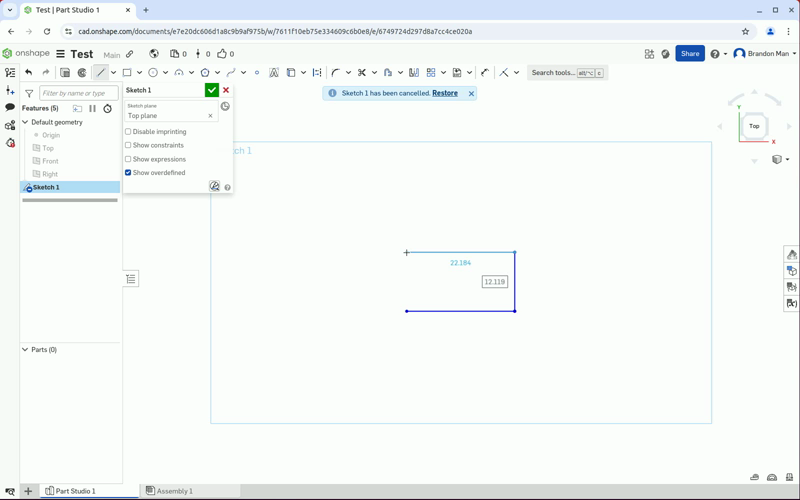
click(406, 252)
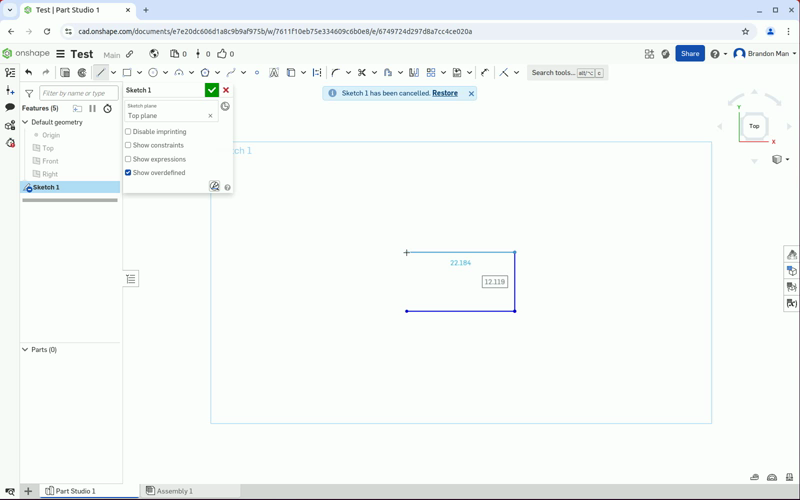
key_up(shift)
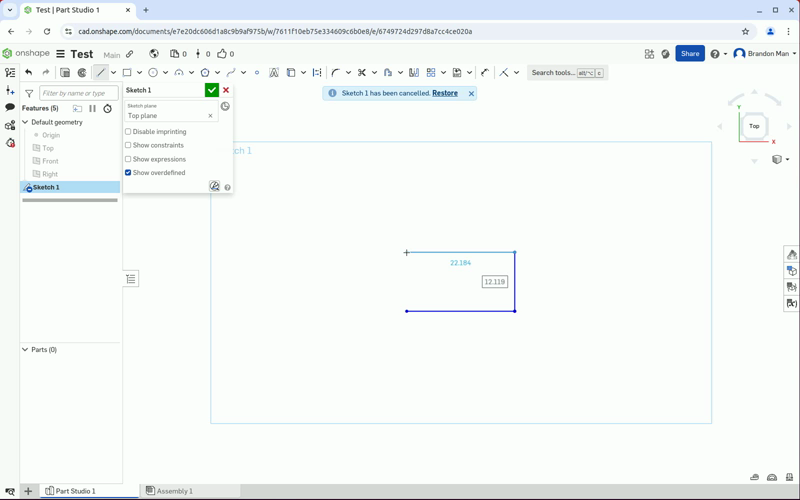
mouse_move(436, 252)
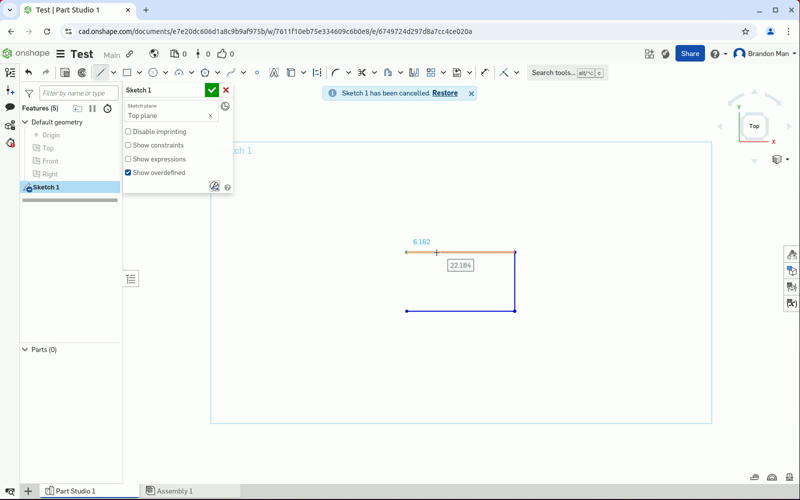
key_down(shift)
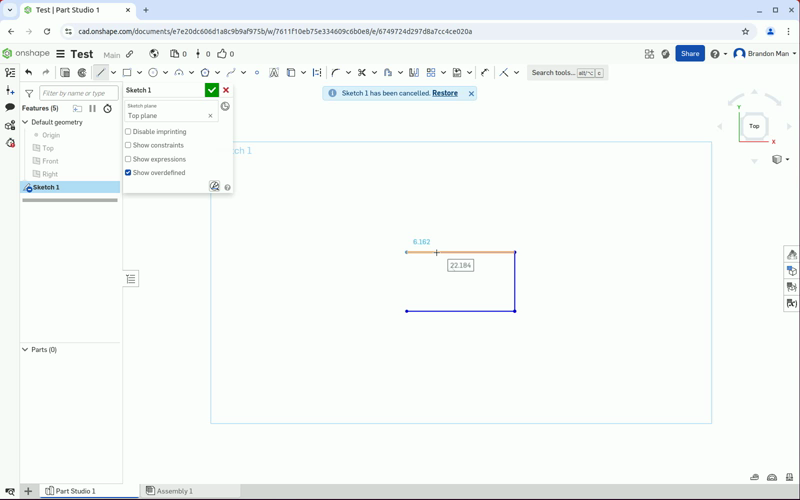
mouse_move(406, 311)
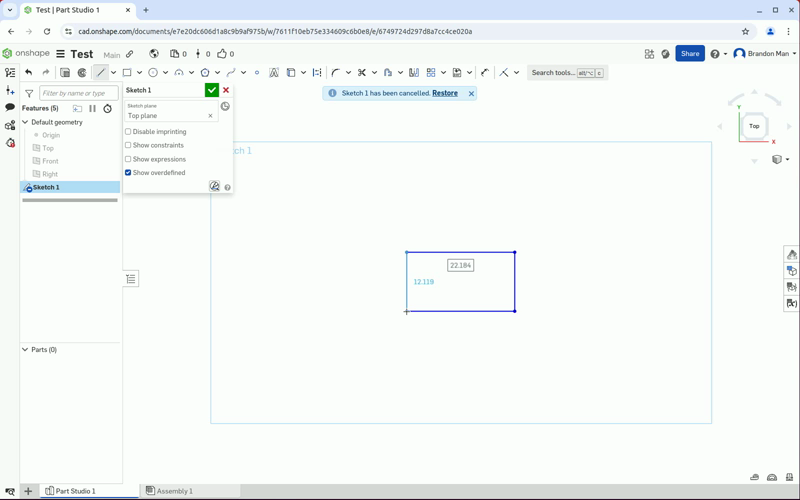
key_up(shift)
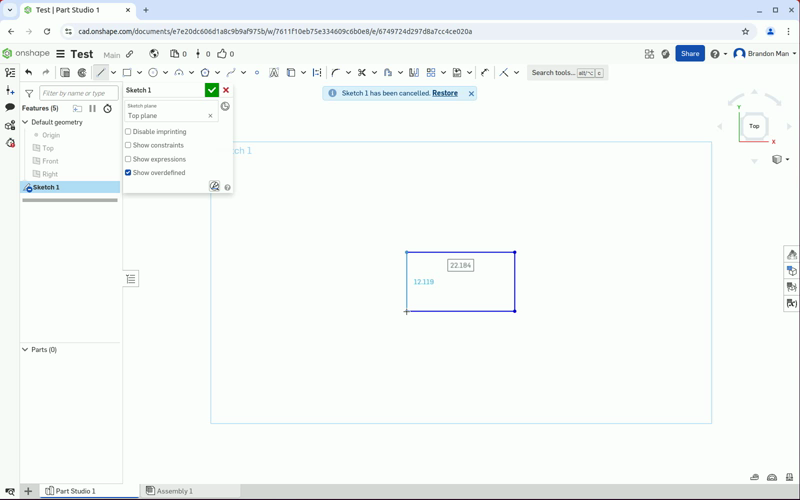
click(406, 311)
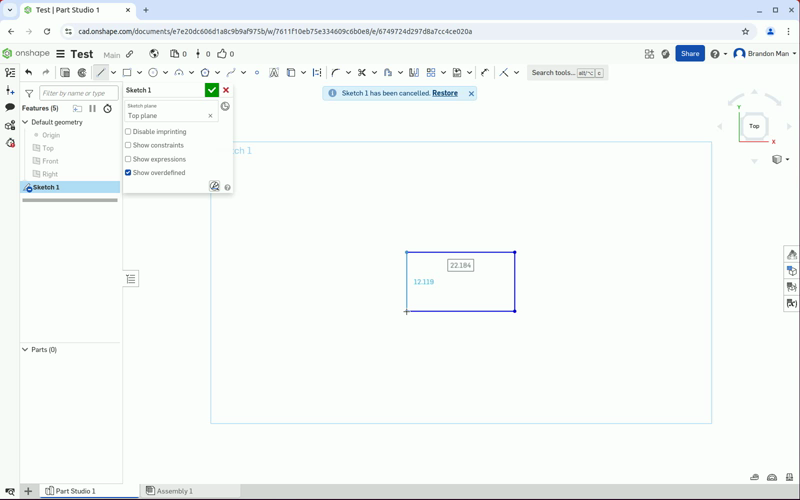
key(esc)
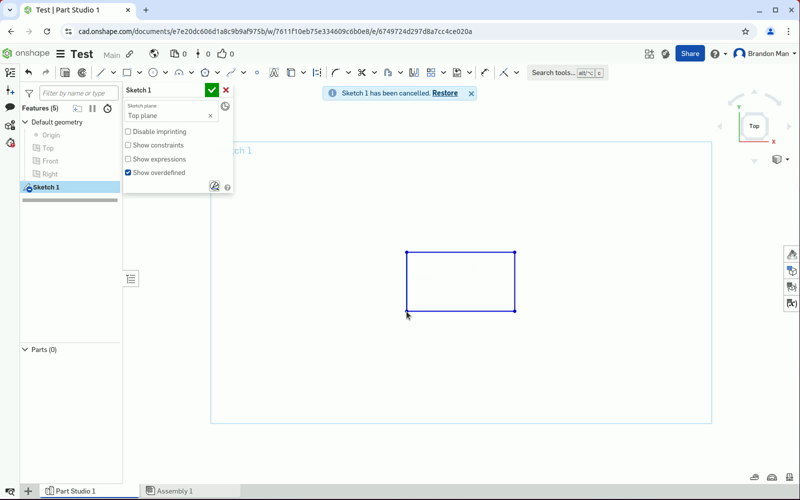
mouse_move(471, 288)
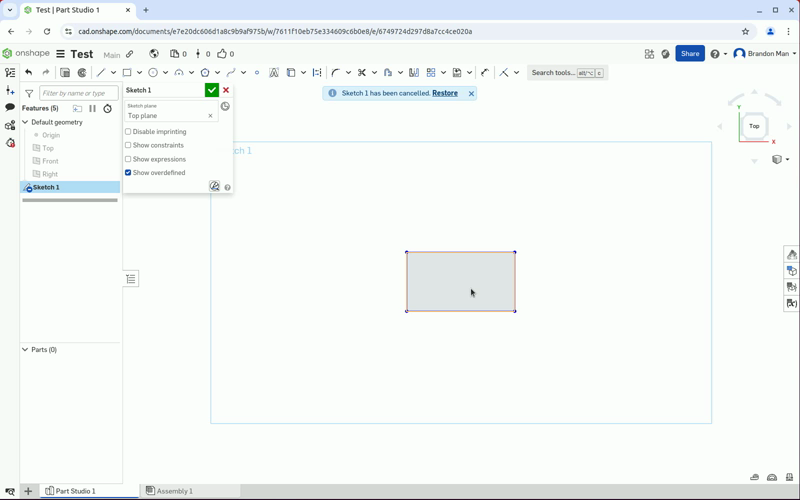
click(471, 288)
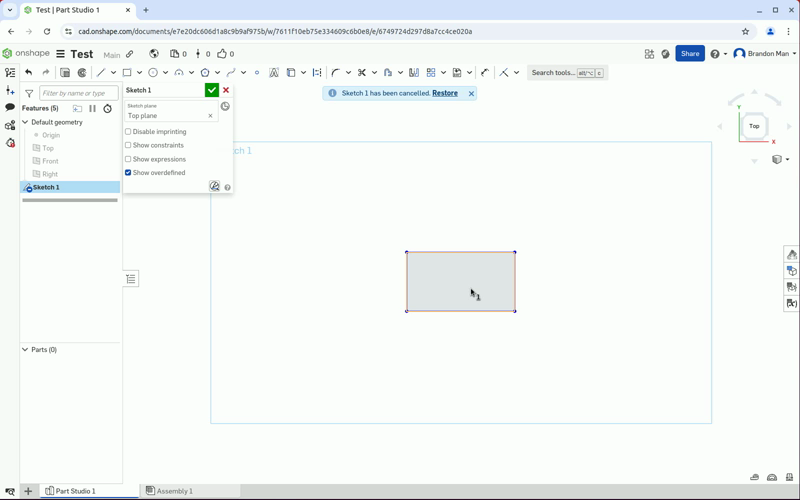
mouse_move(73, 352)
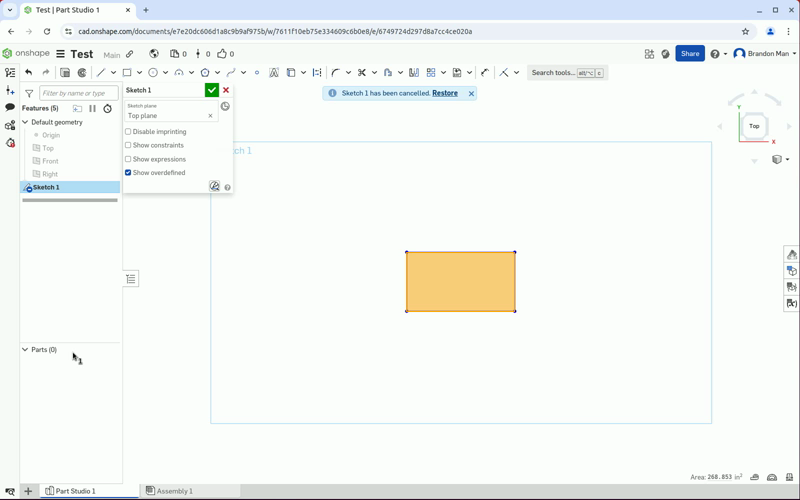
key(shift+y)
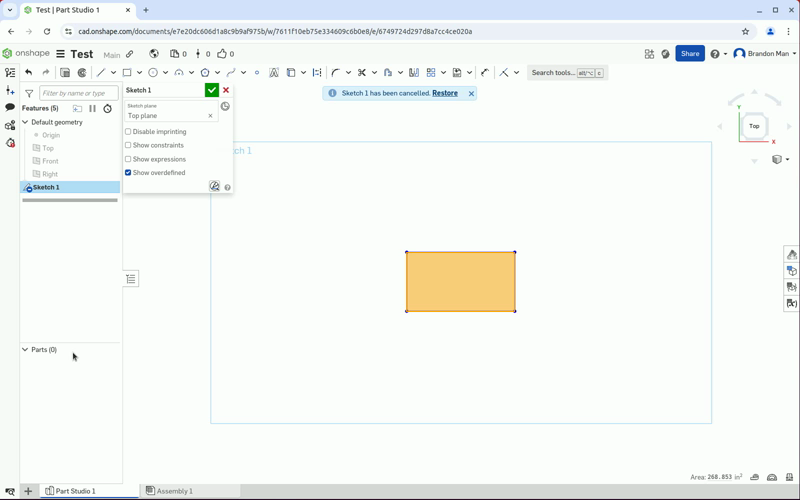
key(shift+e)
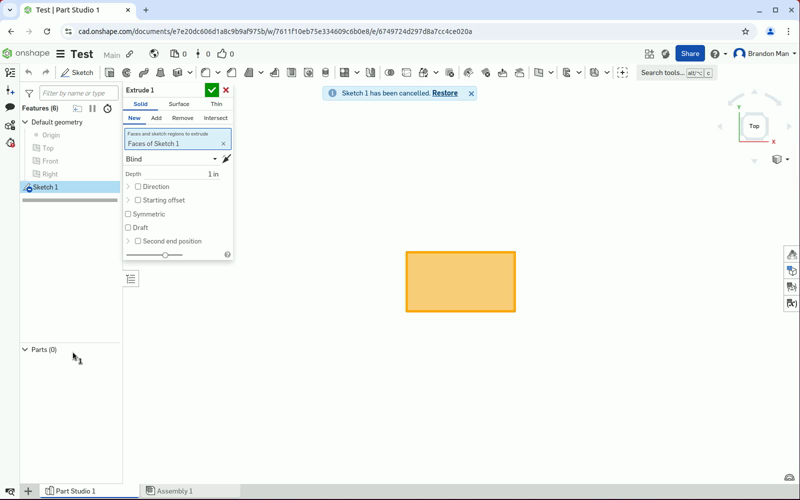
mouse_move(143, 106)
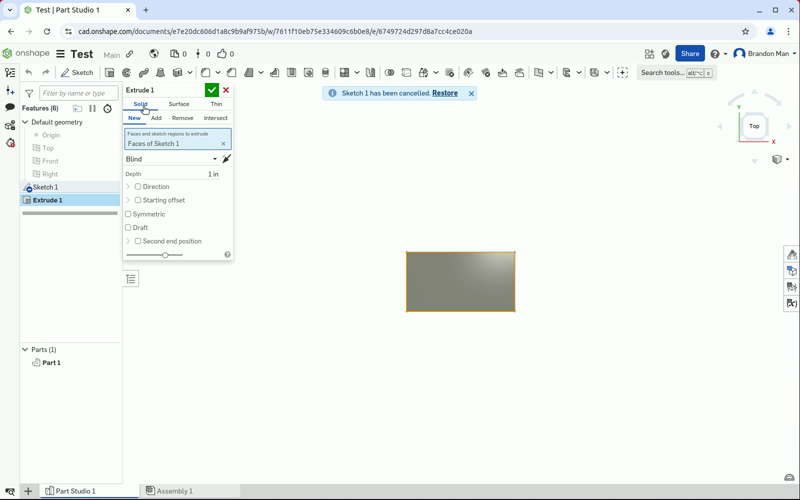
click(143, 106)
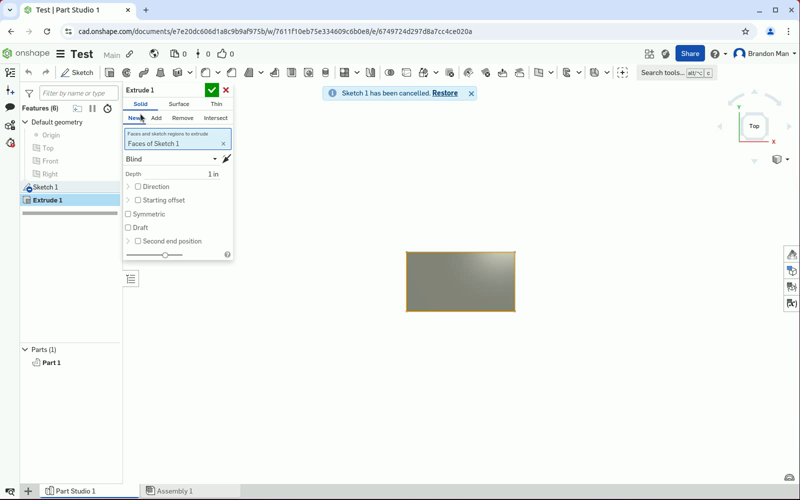
mouse_move(137, 120)
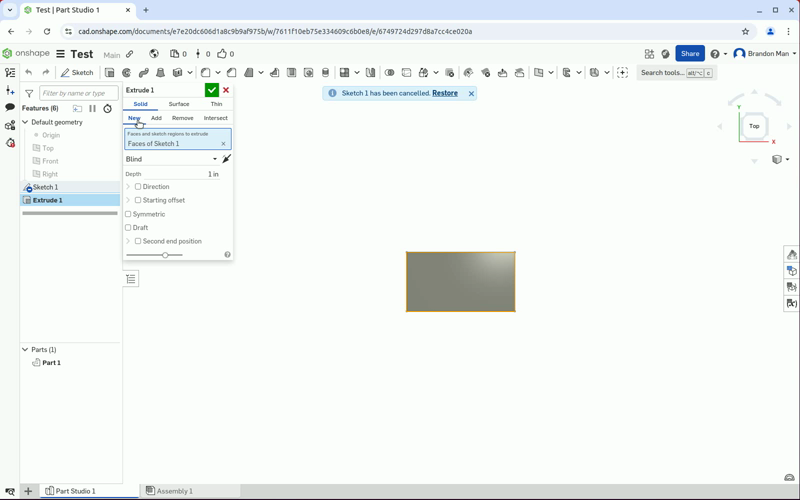
click(137, 120)
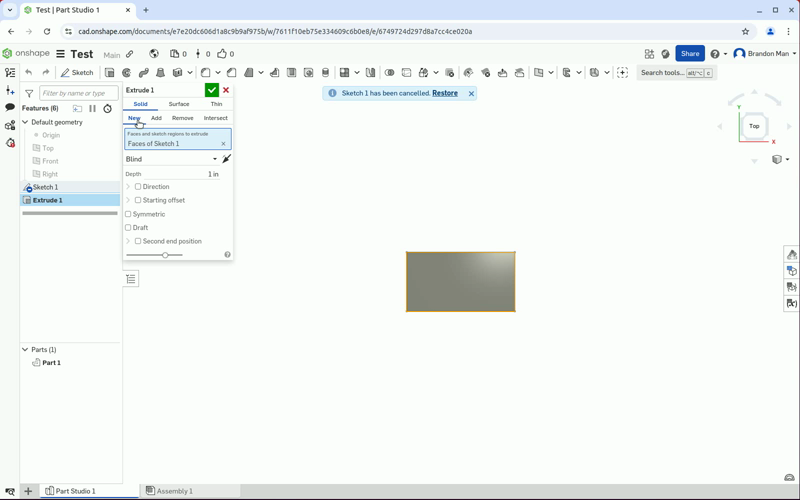
key(tab, 4)
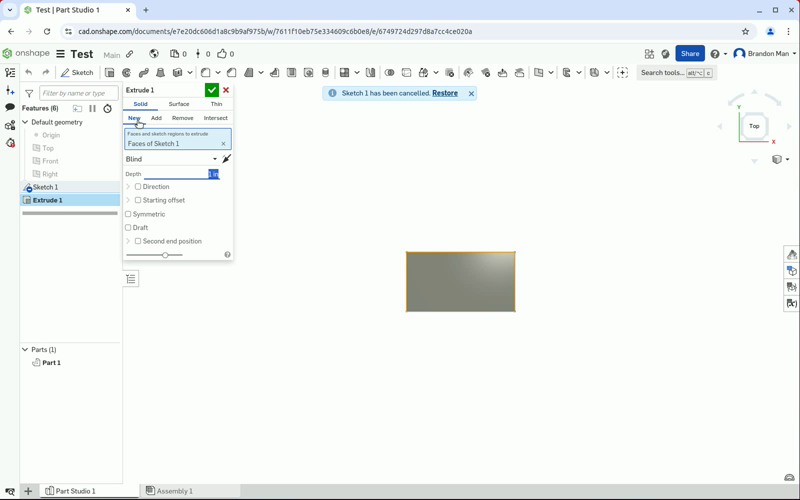
text(-23.108)
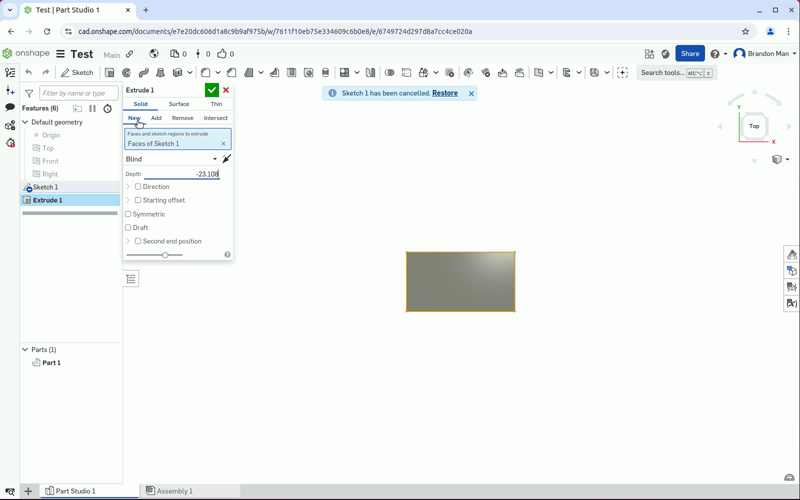
key(enter)
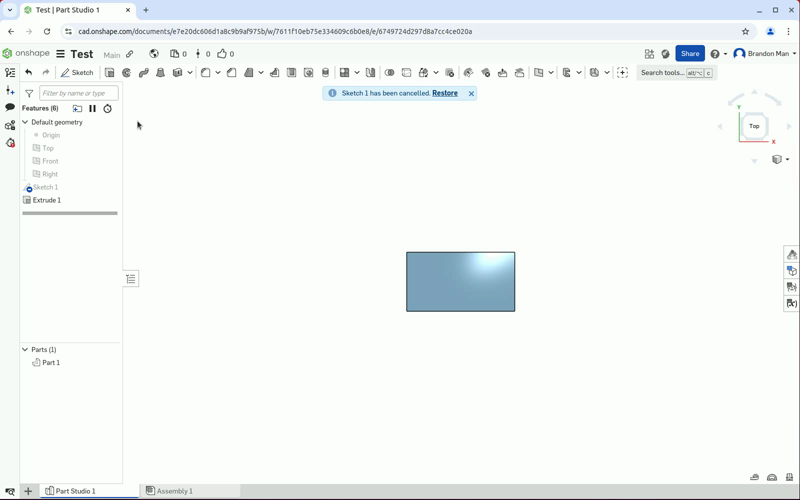
key(shift+h)
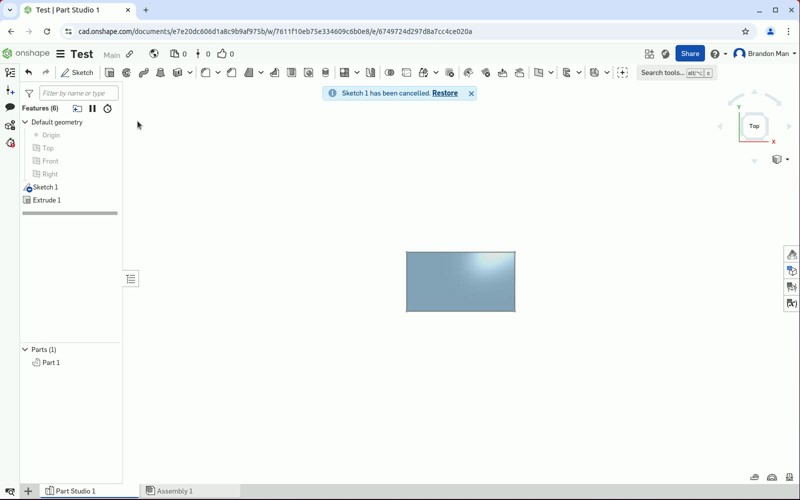
key(shift+h)
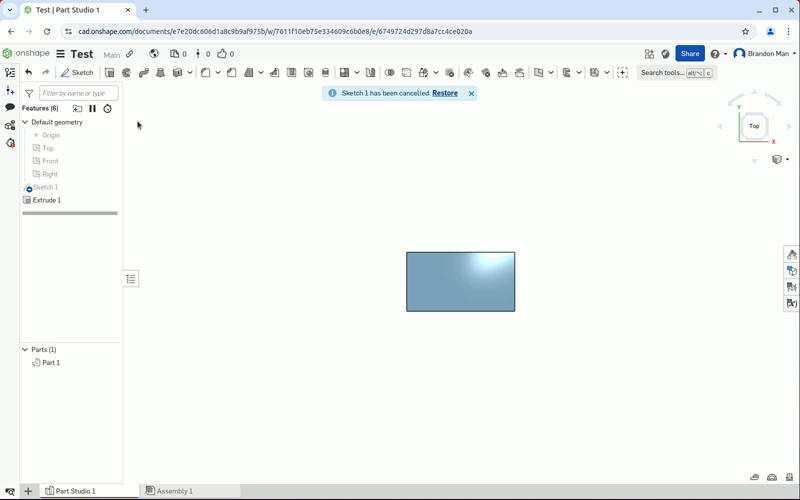
mouse_move(73, 189)
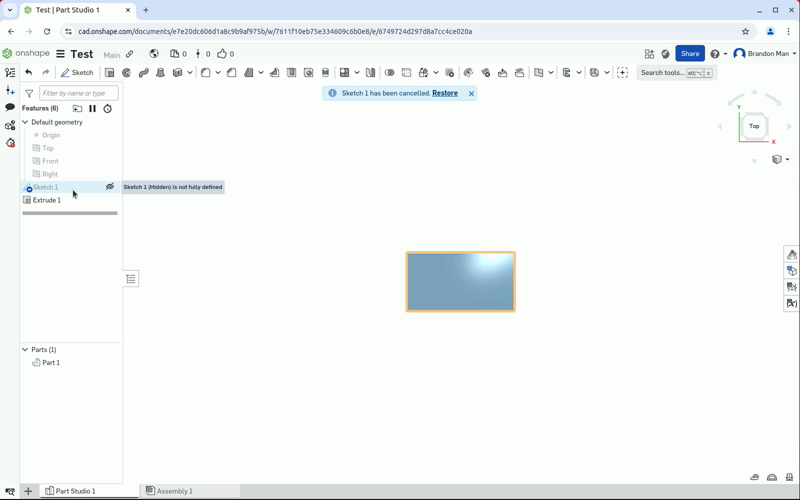
click(73, 189)
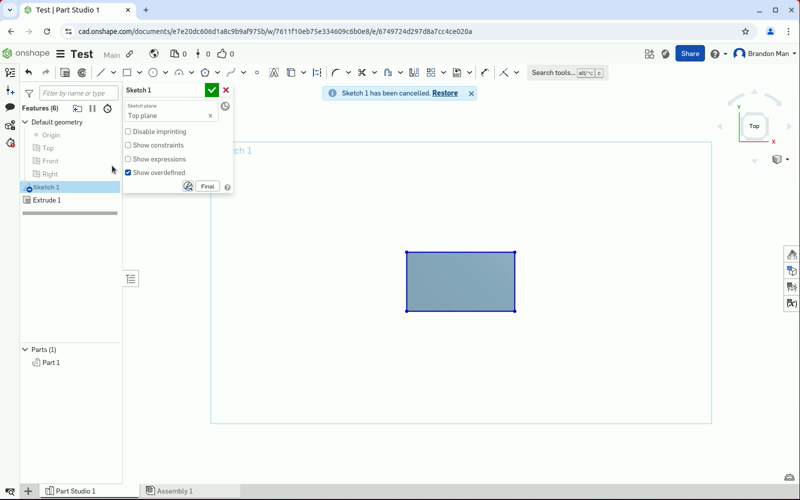
mouse_move(229, 92)
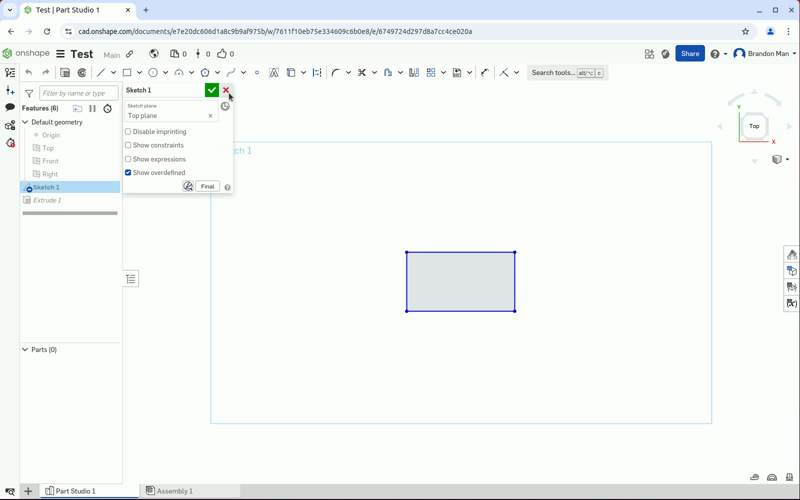
click(229, 92)
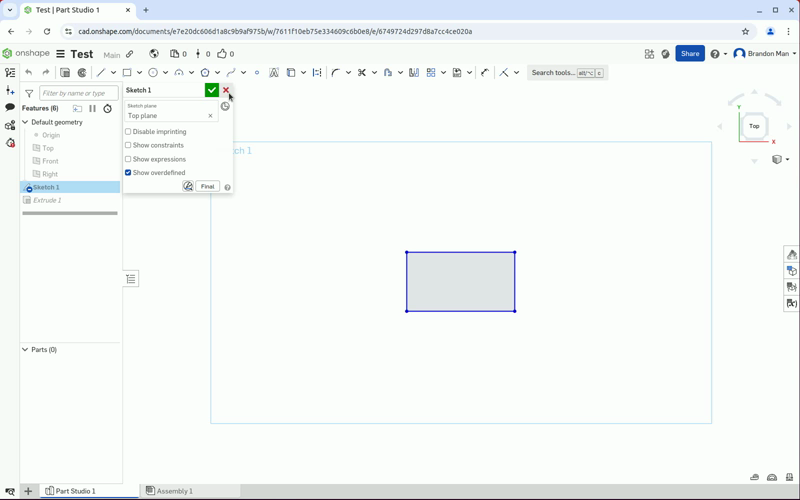
key(shift+s)
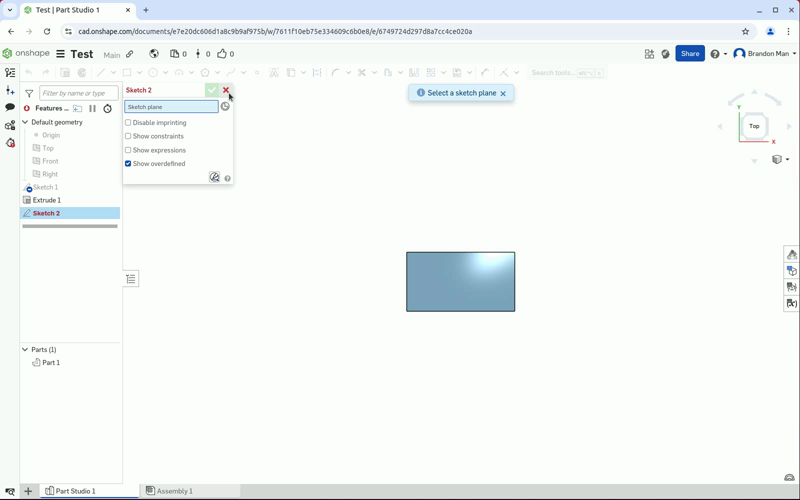
mouse_move(73, 150)
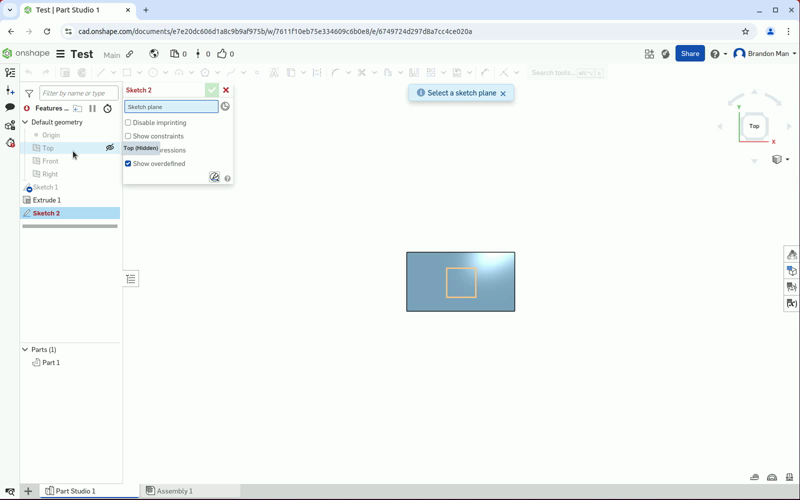
click(73, 150)
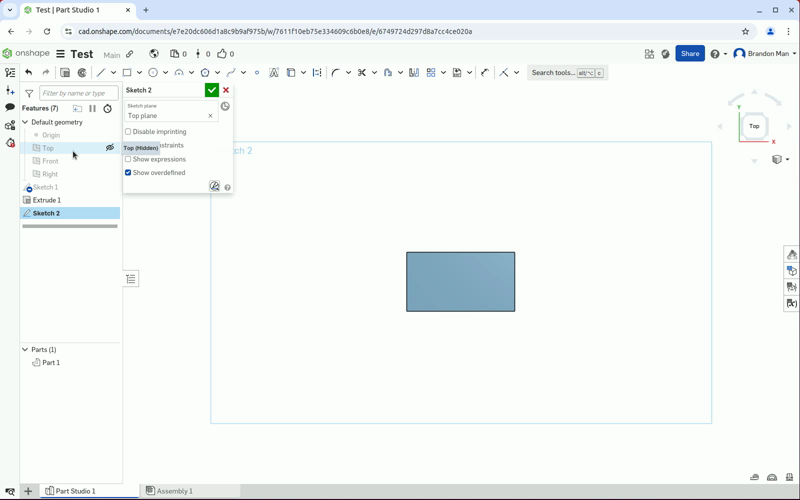
mouse_move(73, 352)
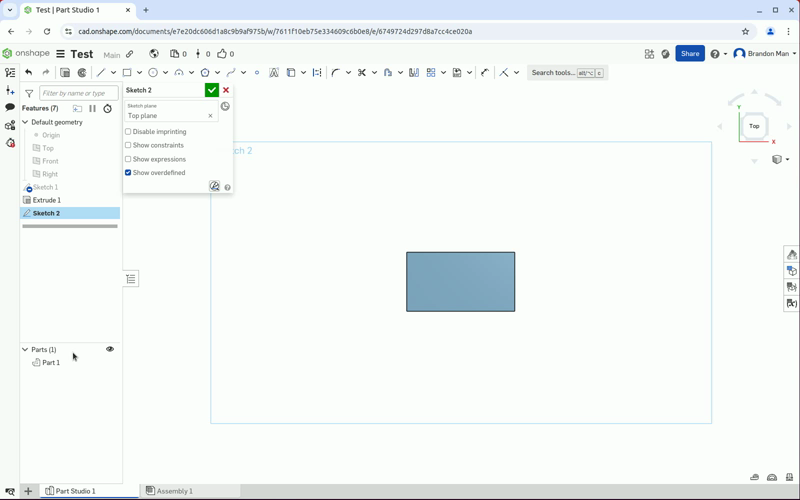
key(y)
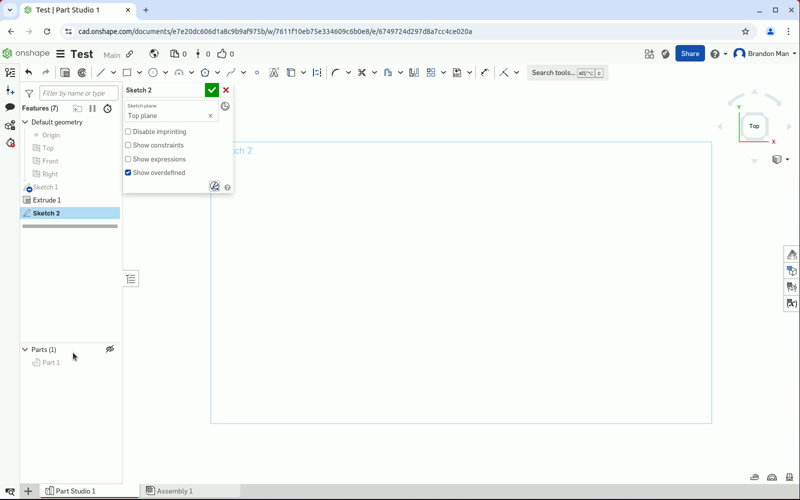
key(l)
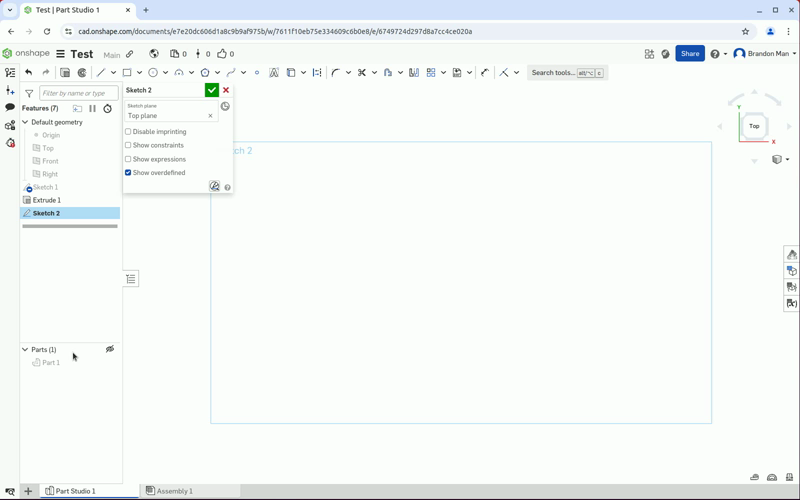
key_down(shift)
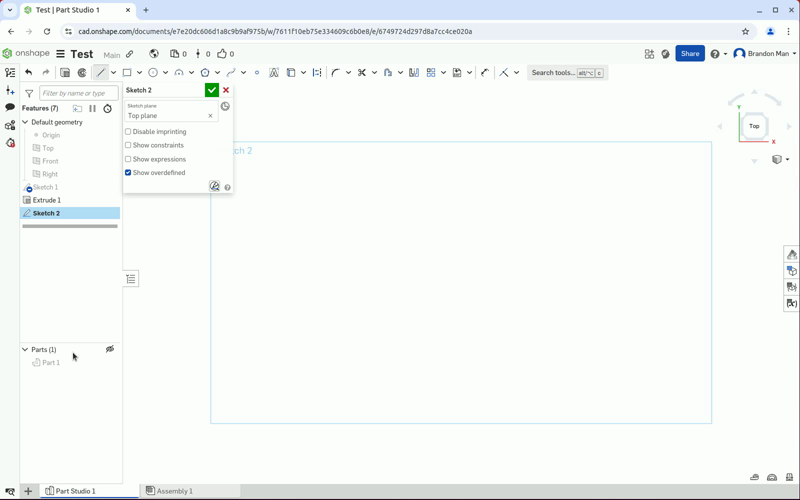
mouse_move(404, 313)
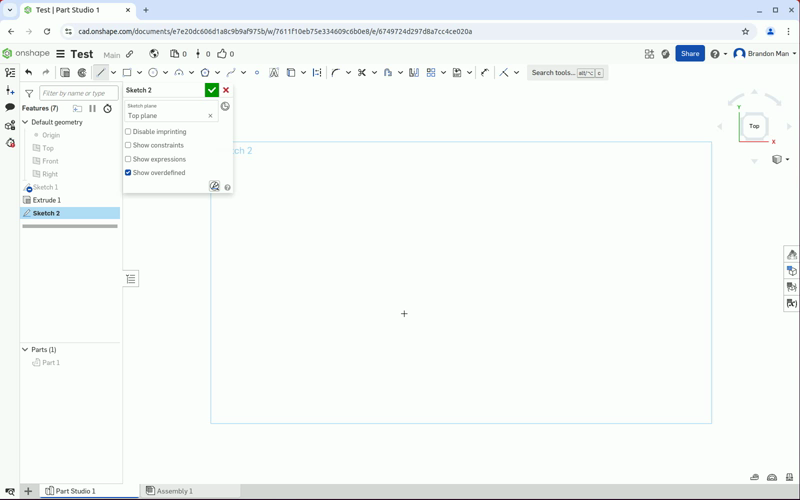
click(404, 313)
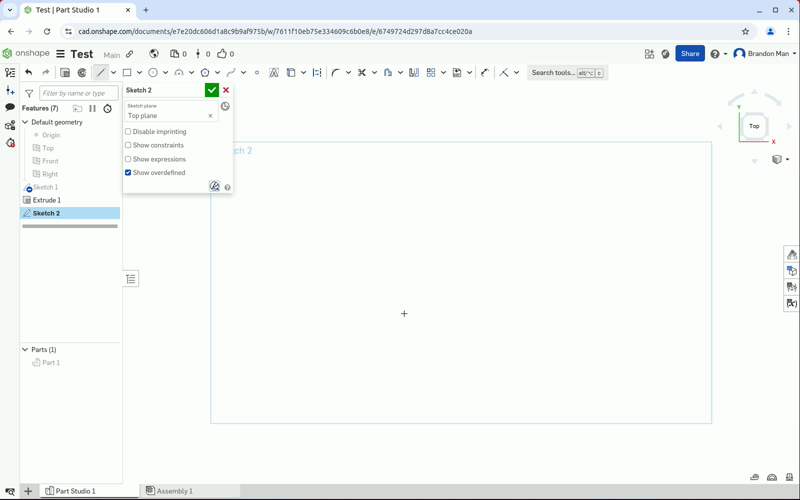
key_up(shift)
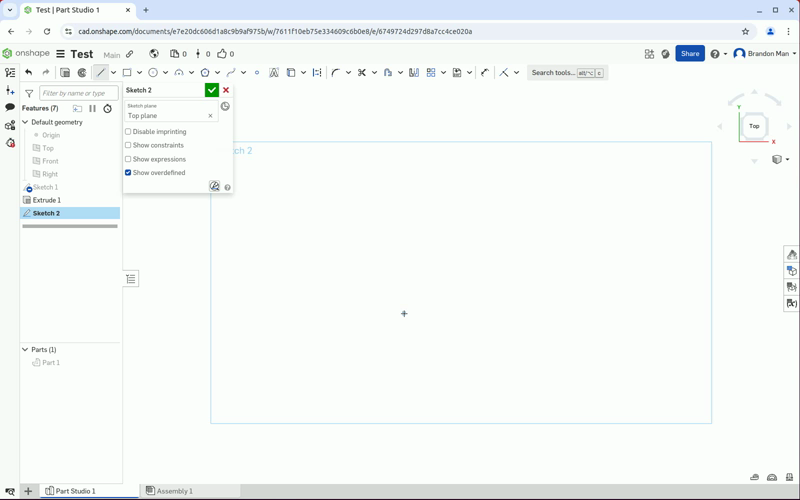
key_down(shift)
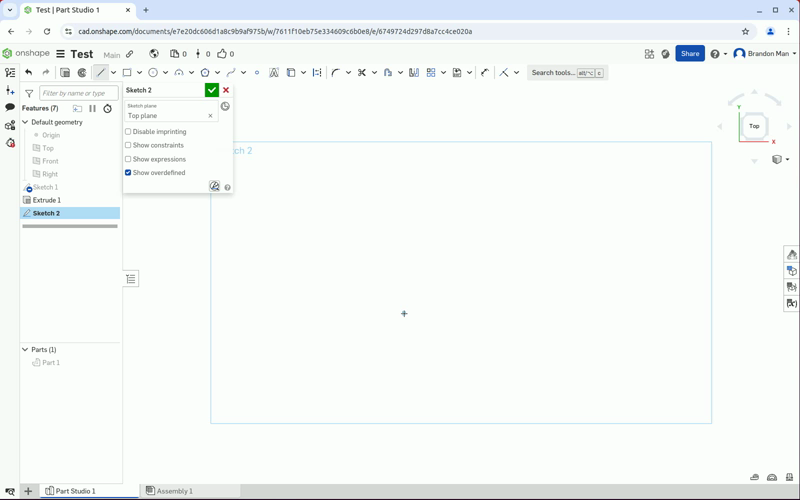
mouse_move(516, 313)
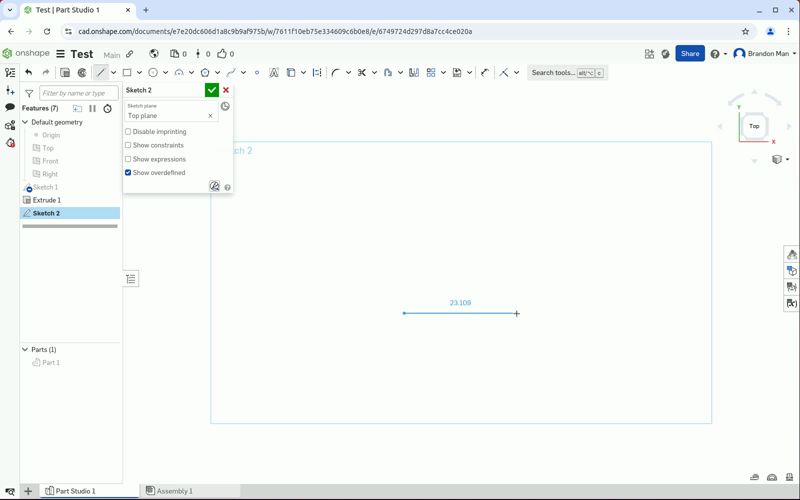
click(516, 313)
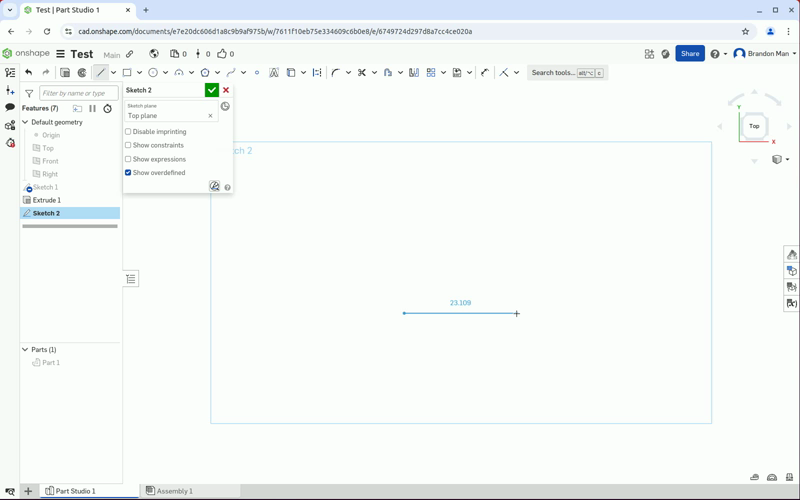
key_up(shift)
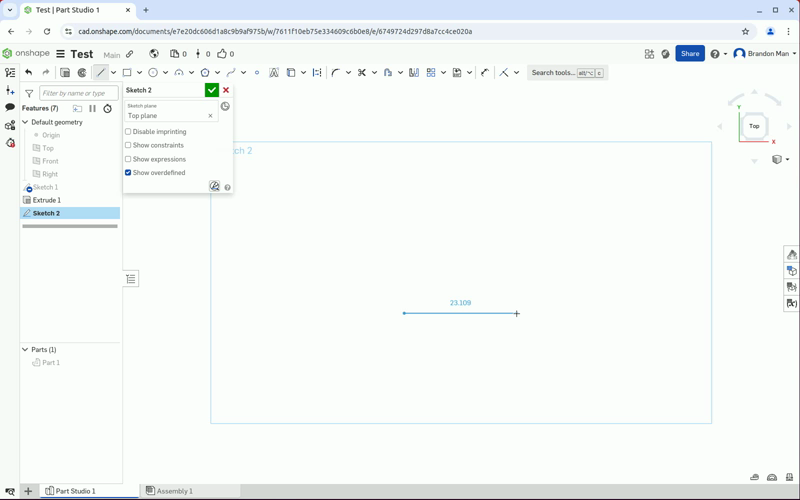
key_down(shift)
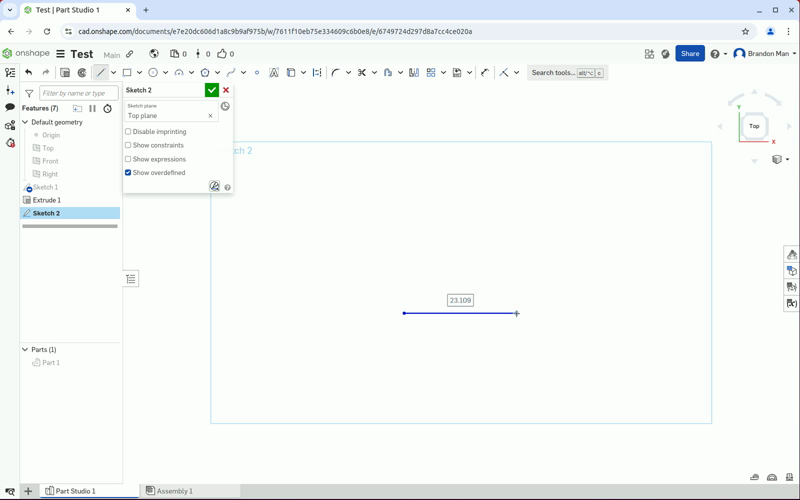
mouse_move(516, 252)
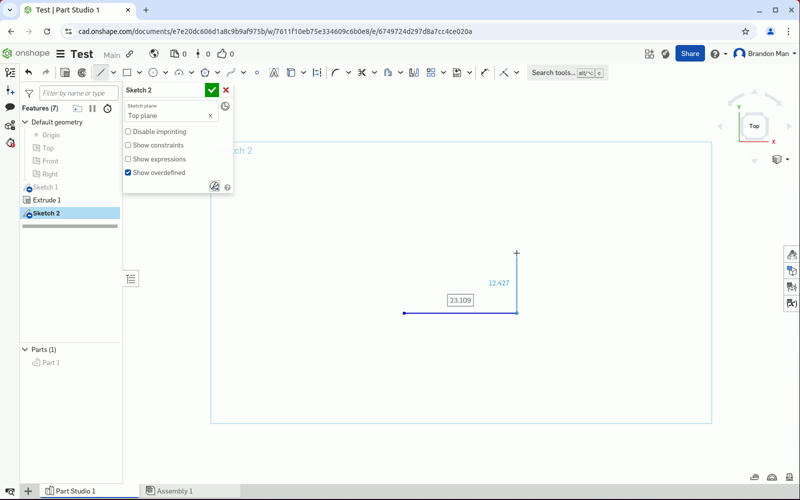
click(516, 252)
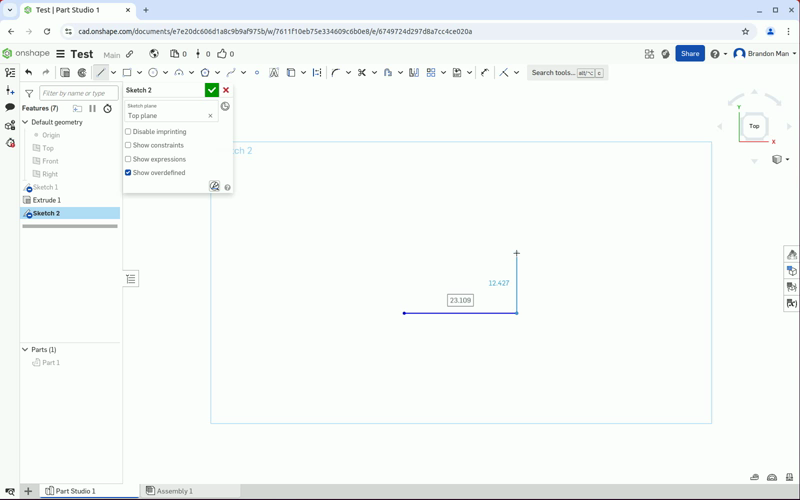
key_up(shift)
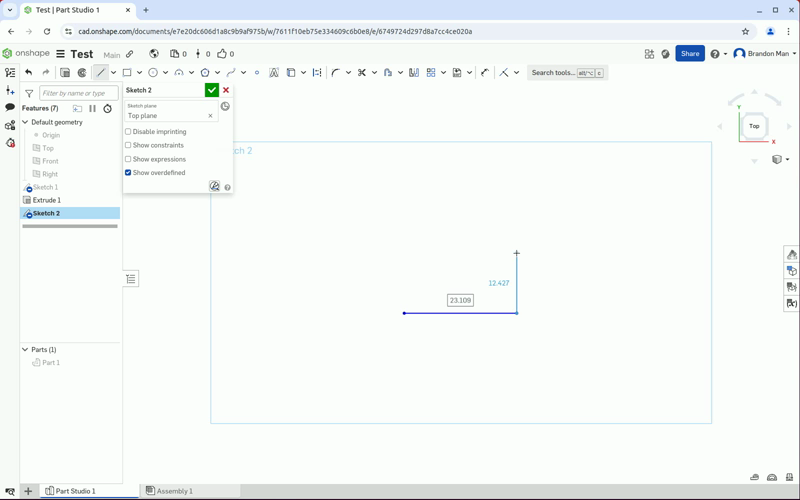
key_down(shift)
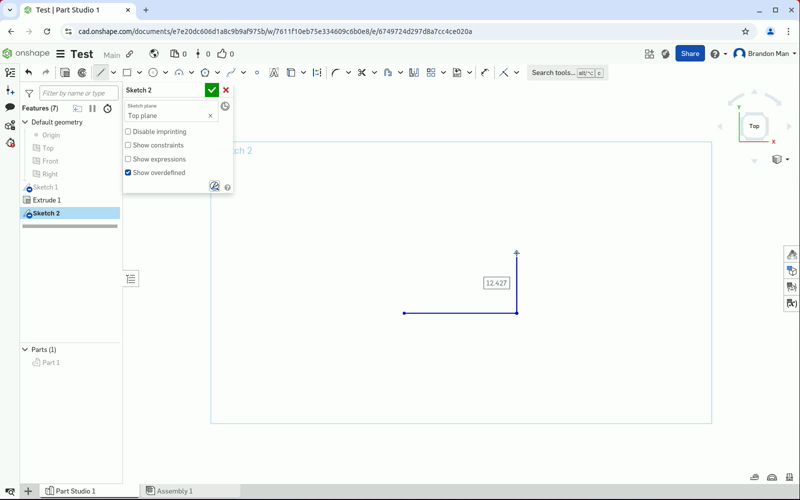
mouse_move(546, 252)
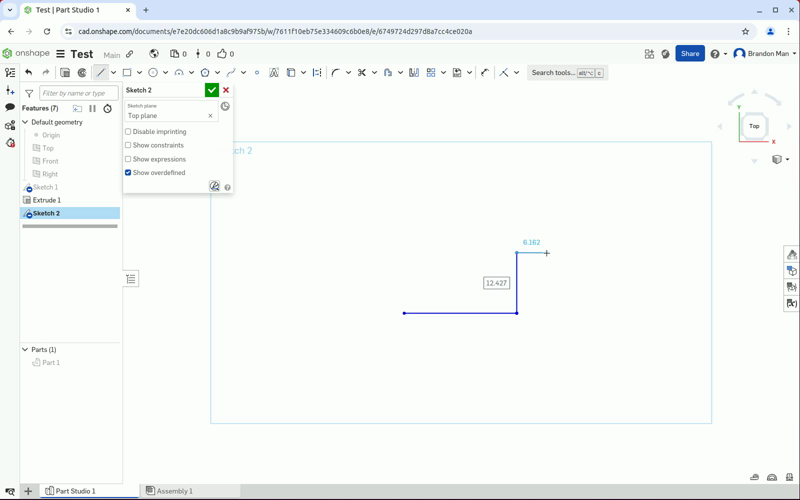
mouse_move(514, 252)
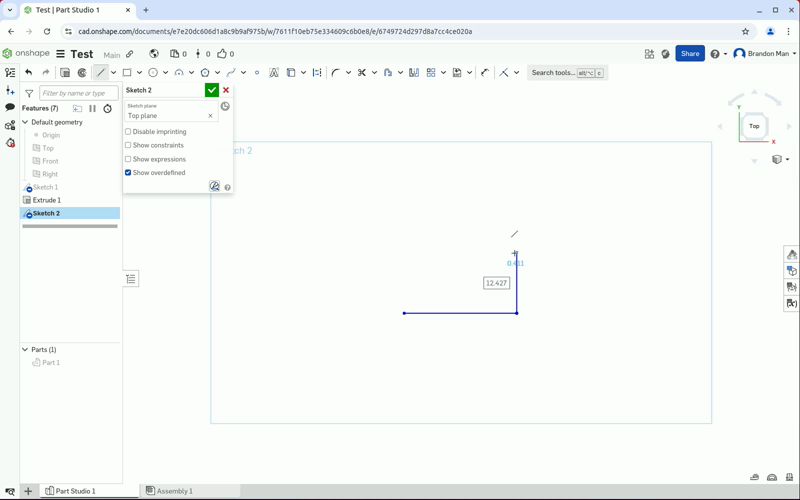
scroll(6)
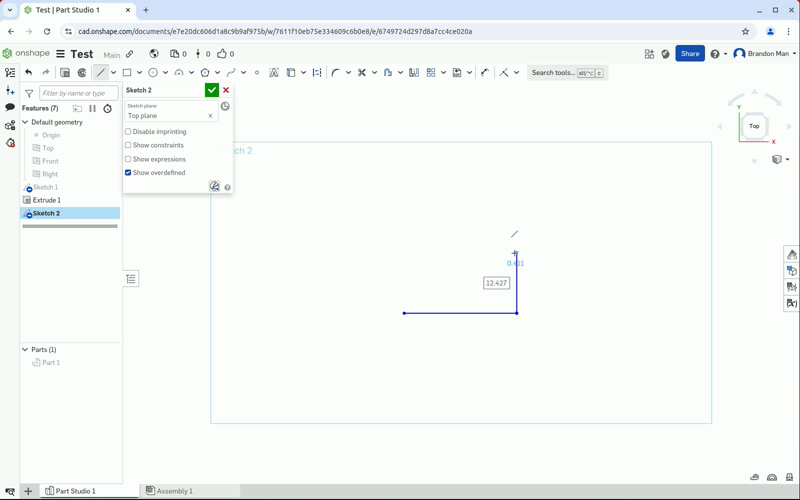
scroll(6)
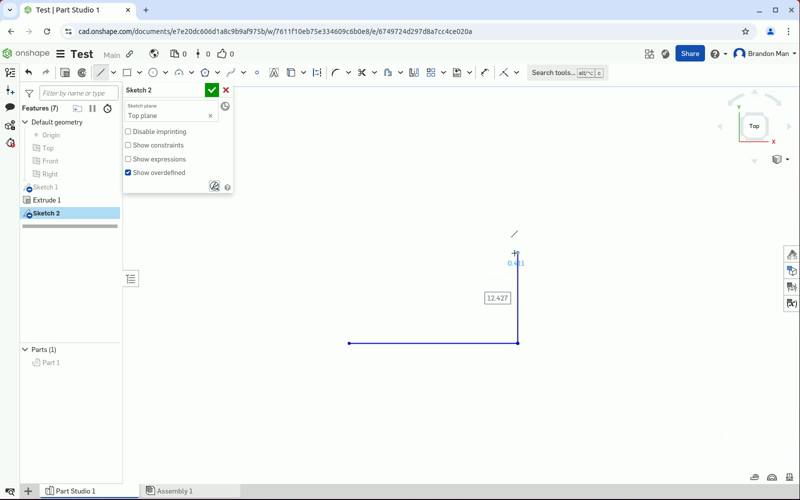
scroll(6)
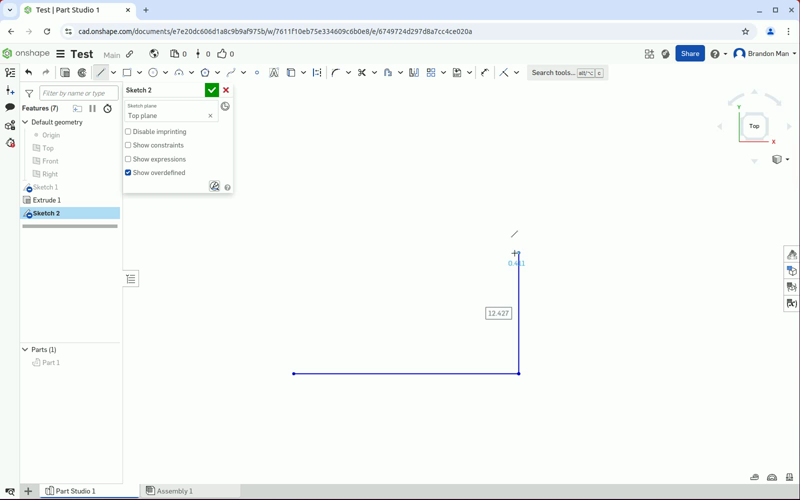
scroll(6)
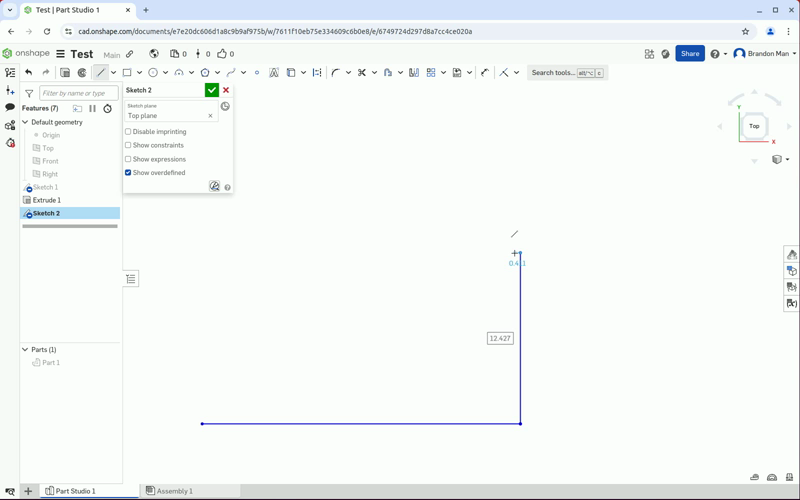
scroll(6)
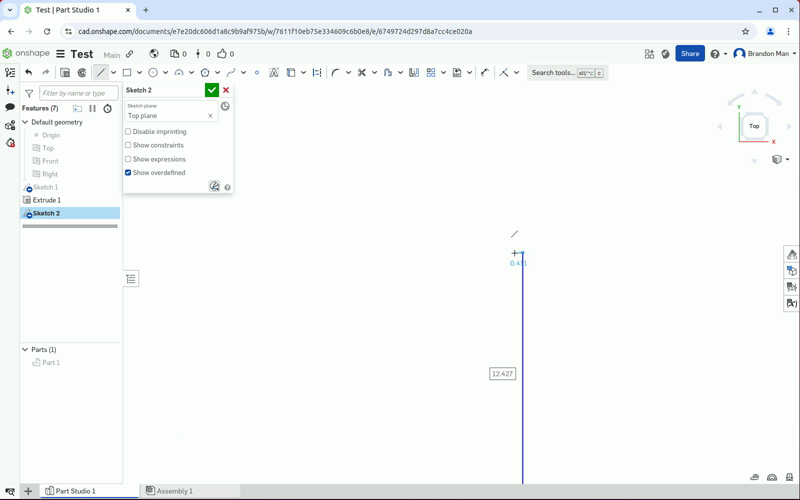
scroll(6)
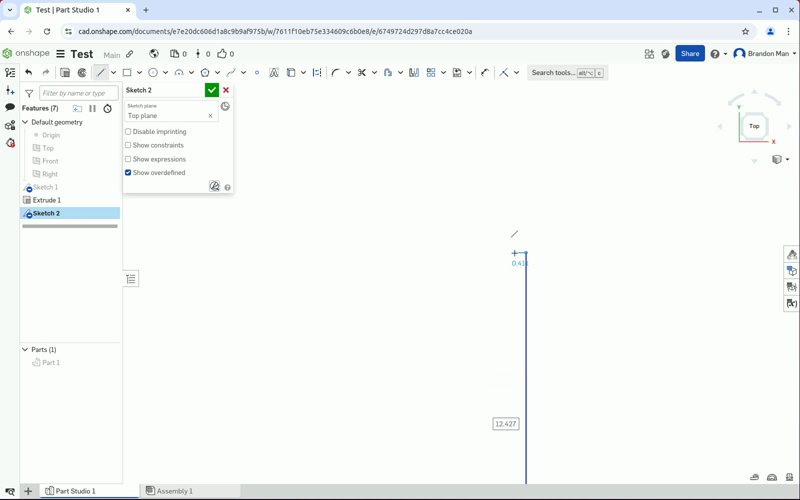
scroll(6)
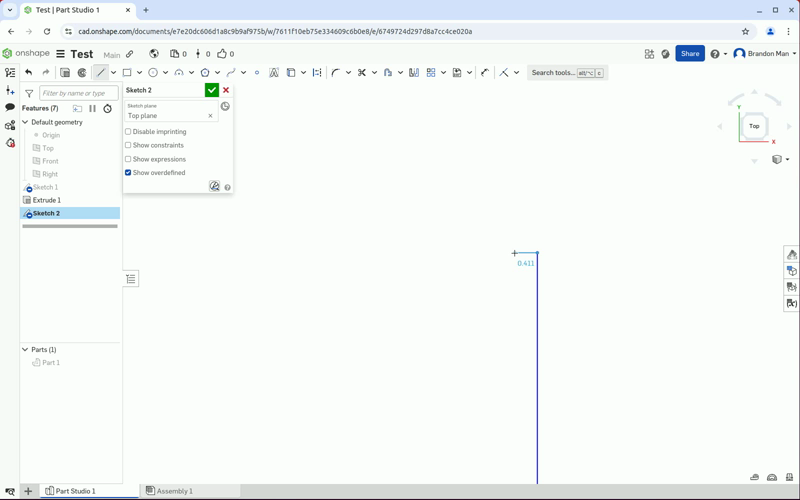
click(514, 252)
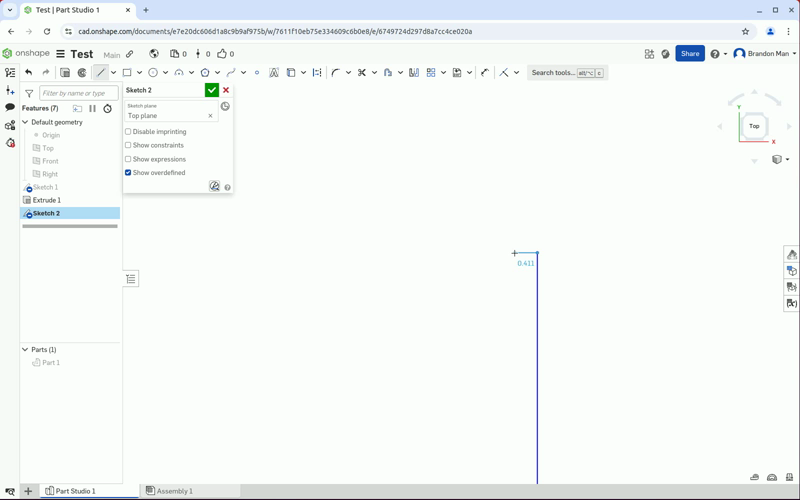
scroll(-6)
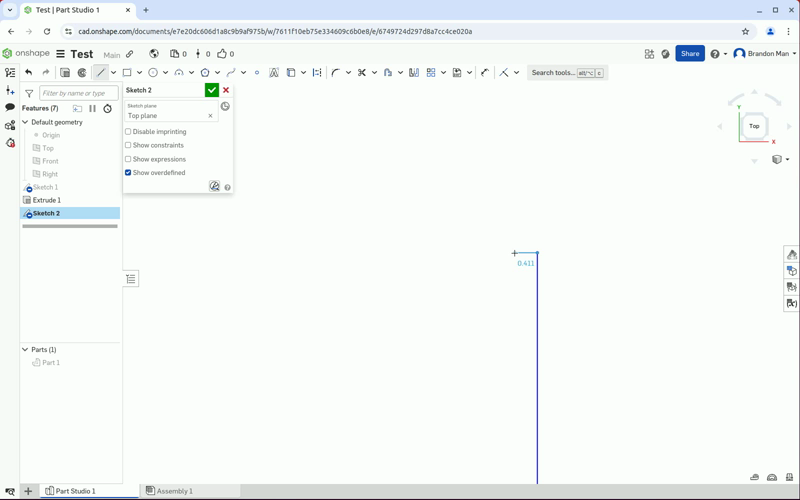
scroll(-6)
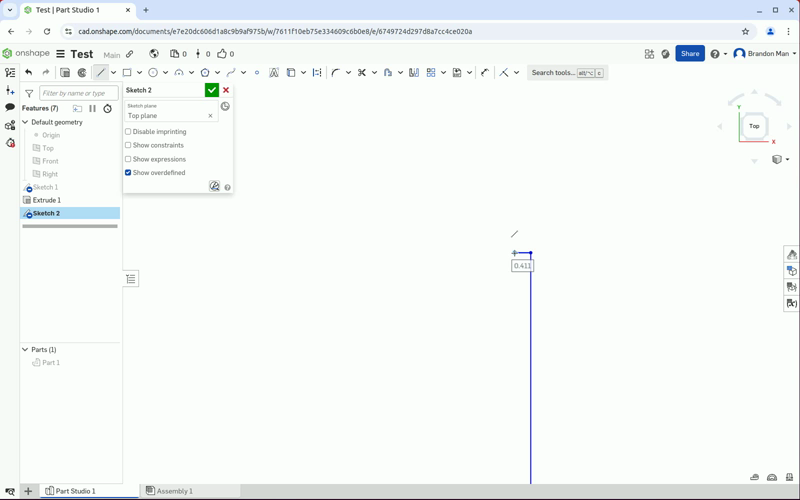
scroll(-6)
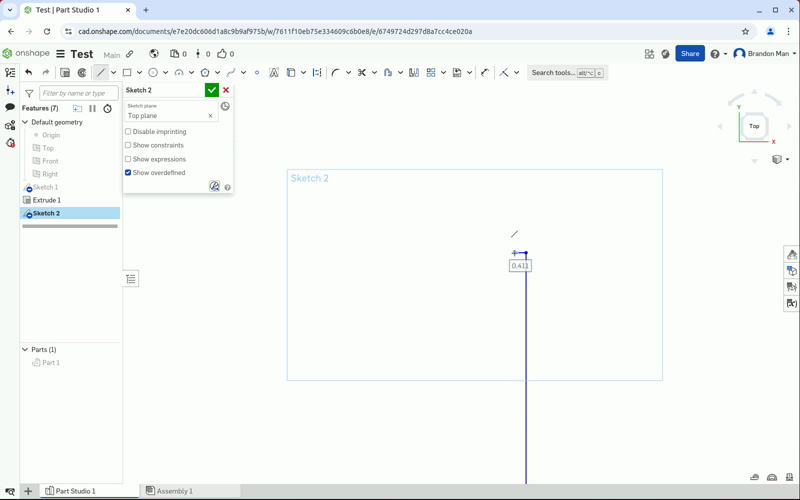
scroll(-6)
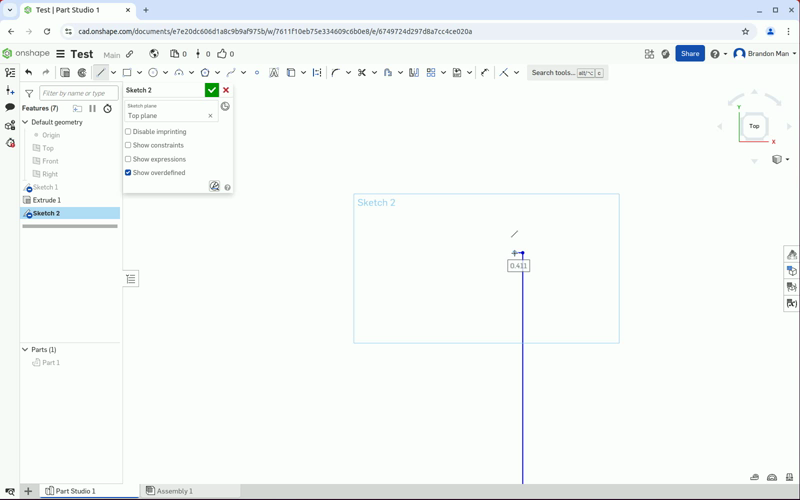
scroll(-6)
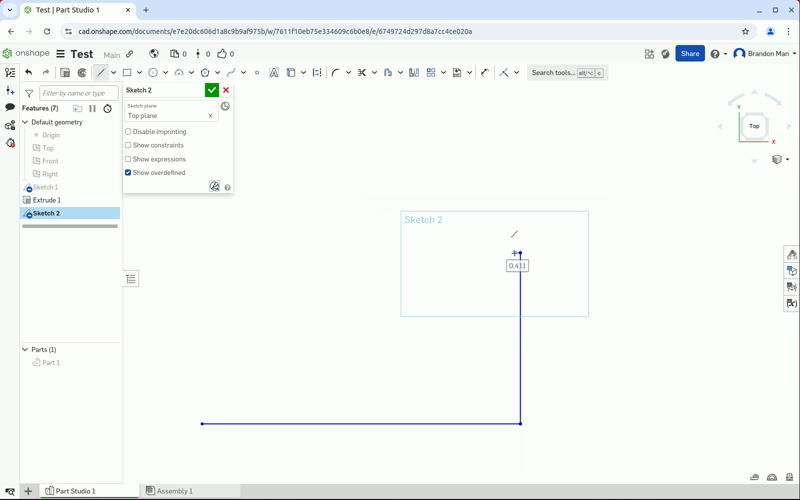
scroll(-6)
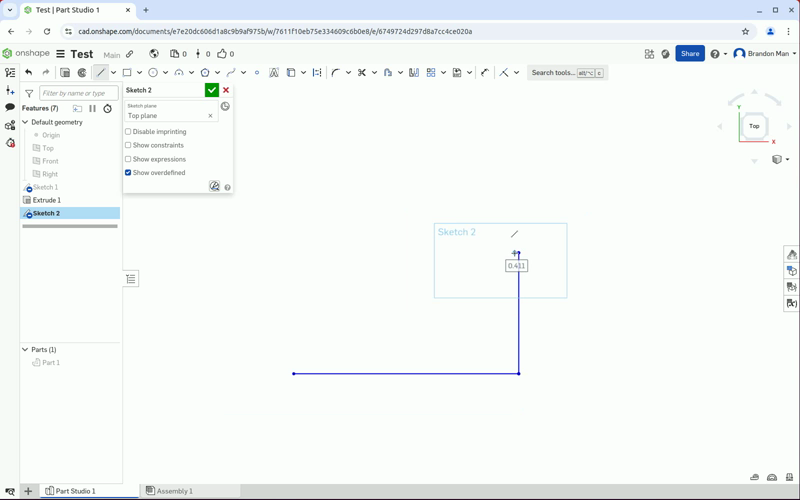
scroll(-6)
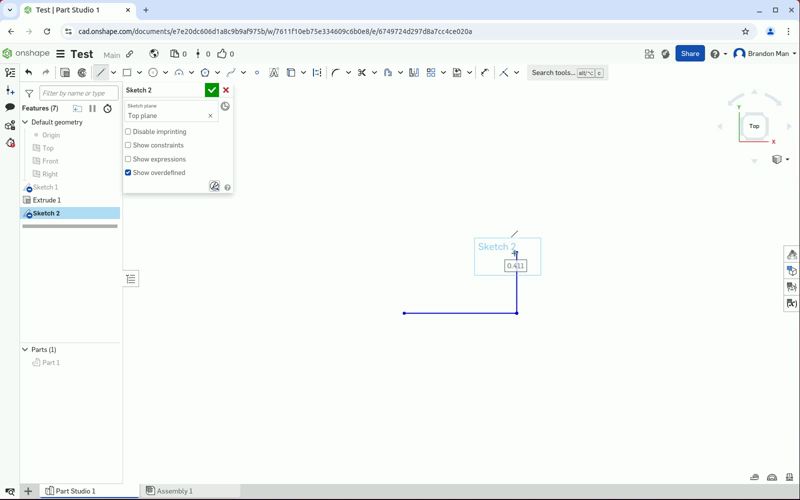
key_up(shift)
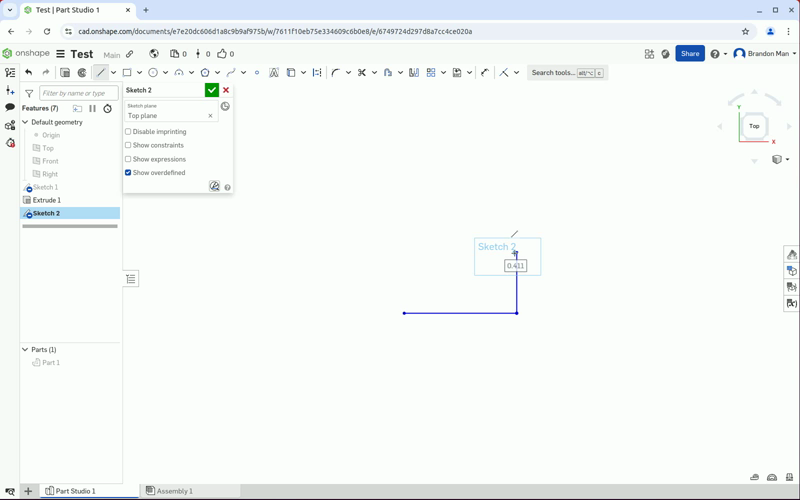
key_down(shift)
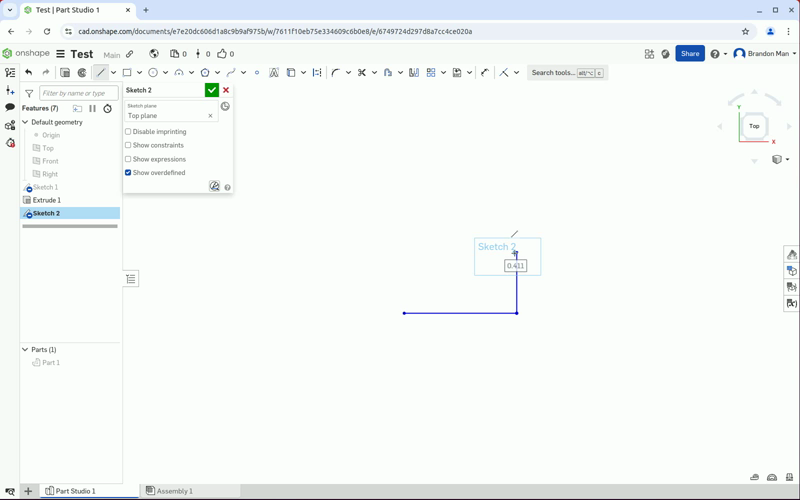
mouse_move(544, 252)
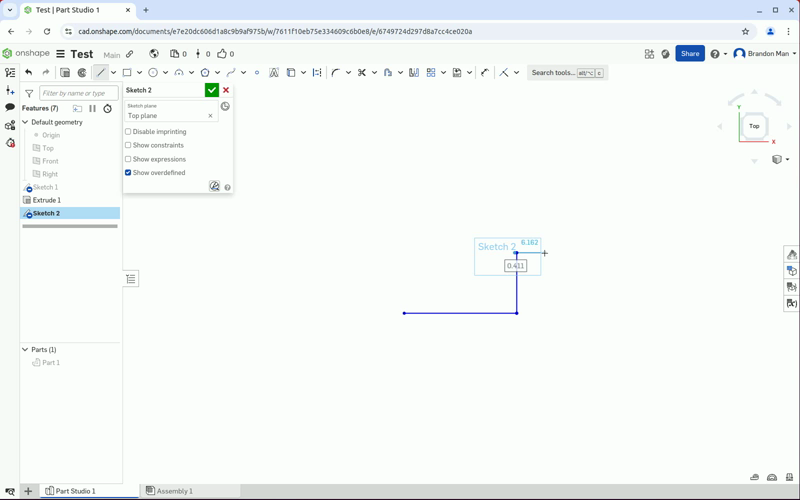
mouse_move(514, 311)
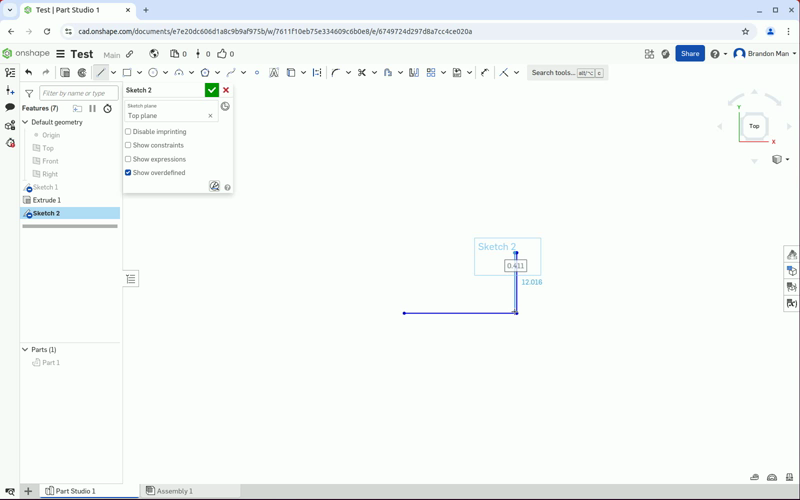
scroll(6)
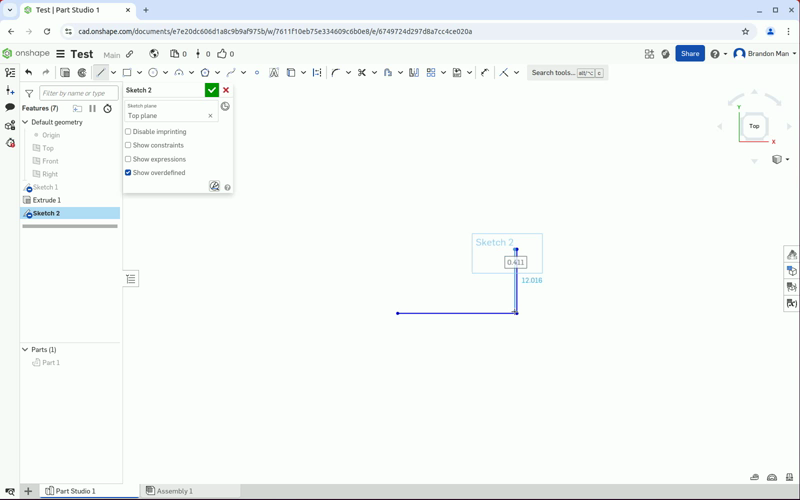
scroll(6)
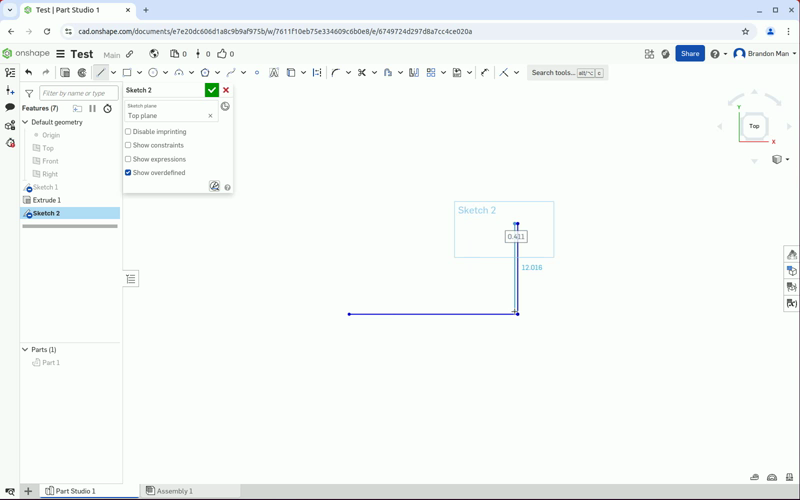
scroll(6)
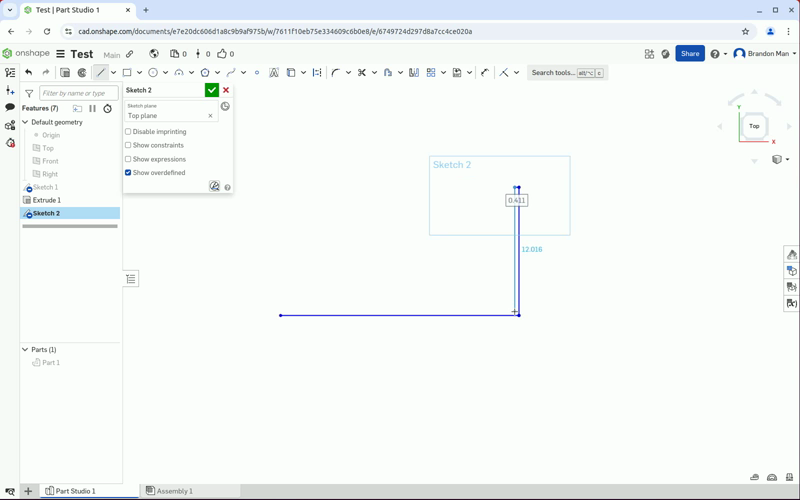
scroll(6)
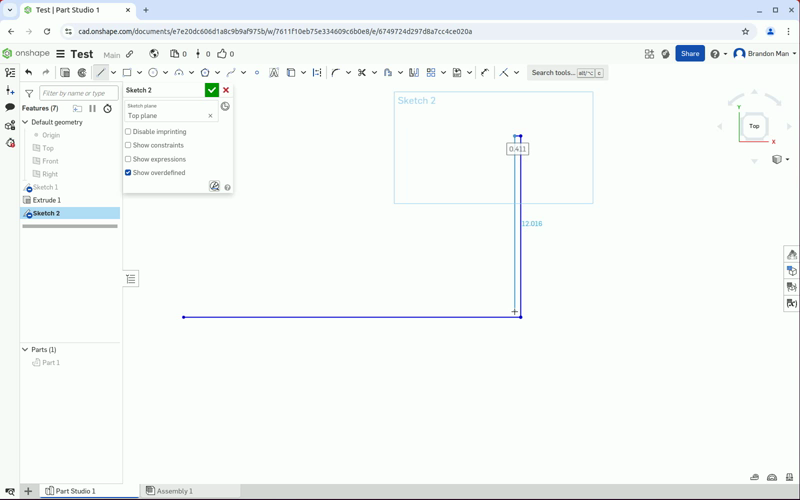
scroll(6)
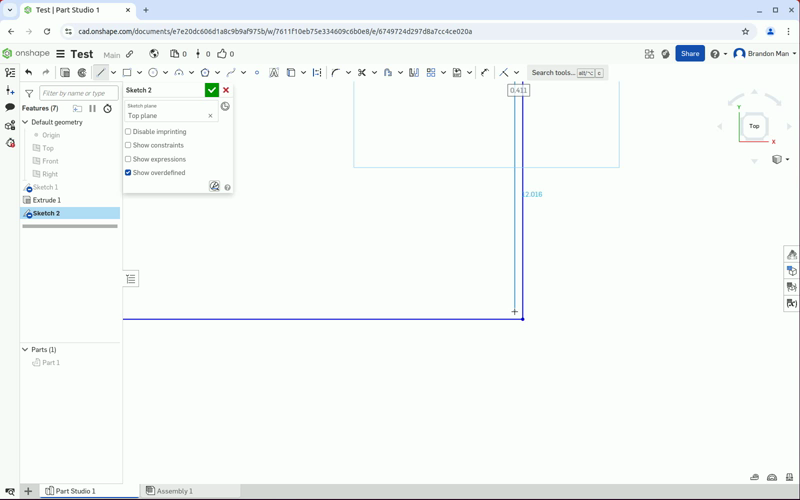
scroll(6)
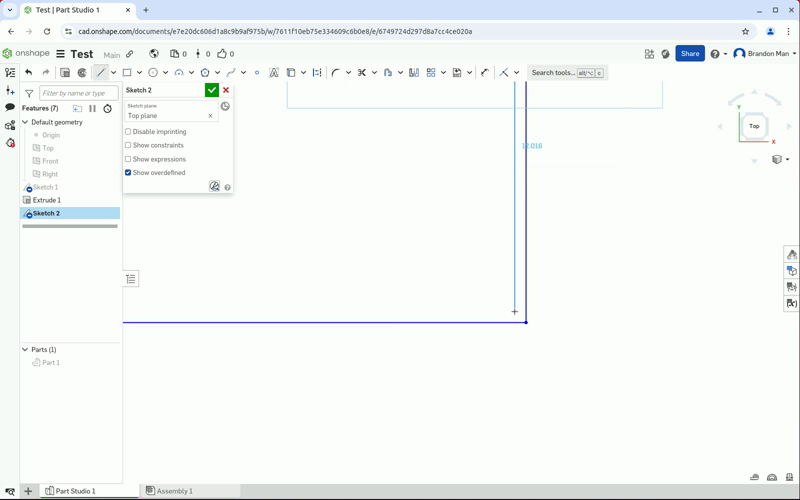
scroll(6)
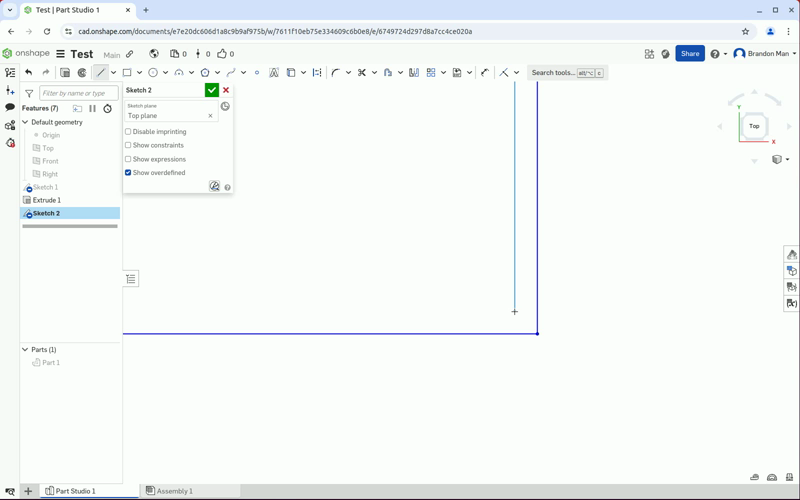
click(514, 311)
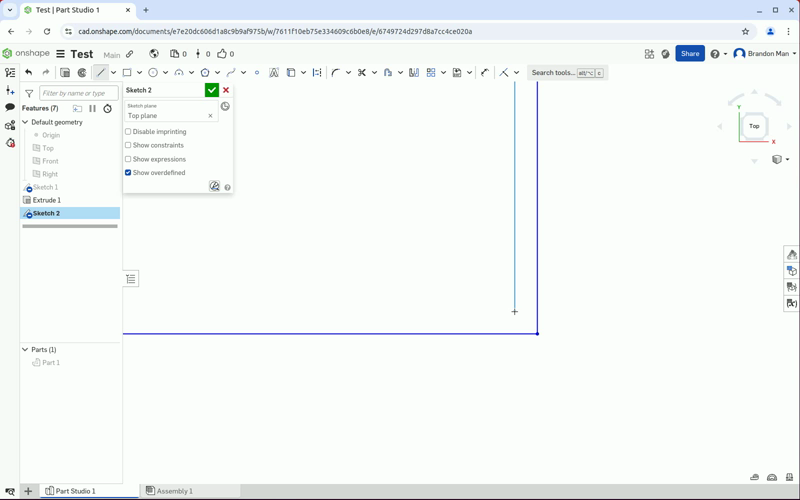
scroll(-6)
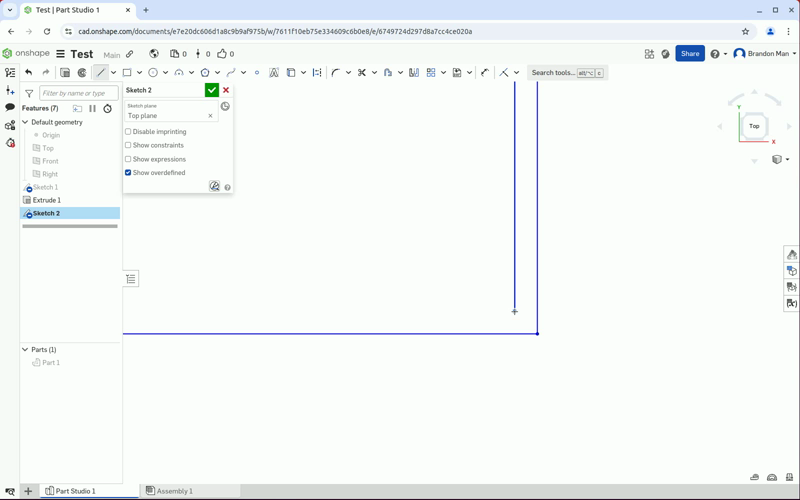
scroll(-6)
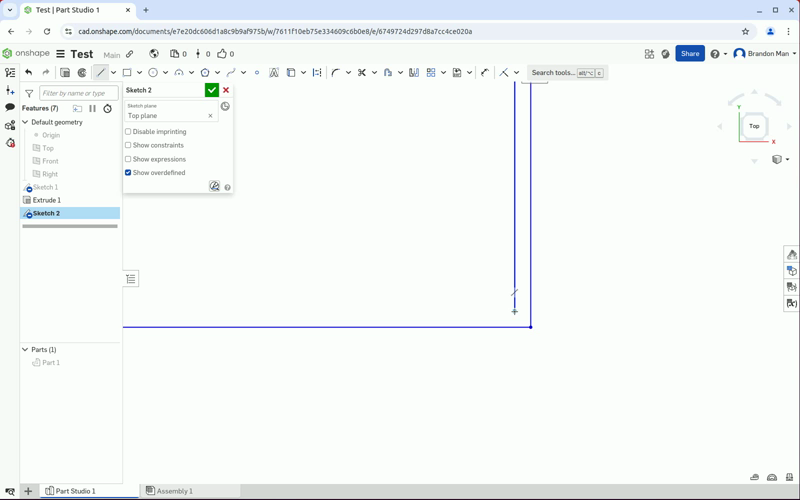
scroll(-6)
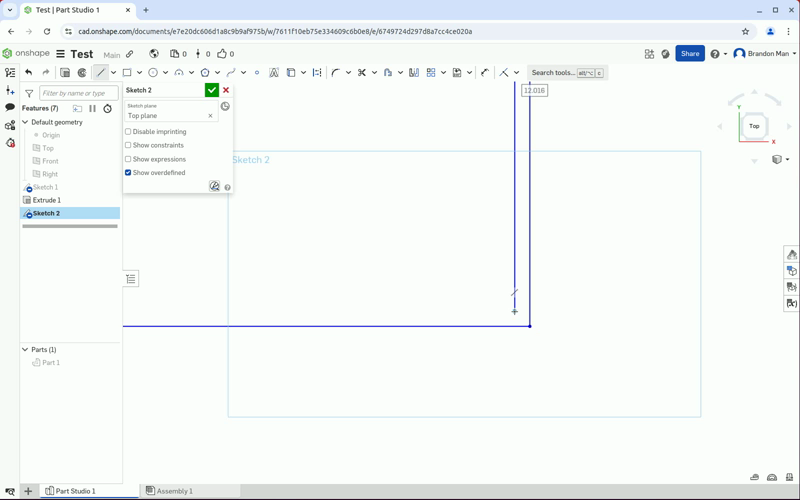
scroll(-6)
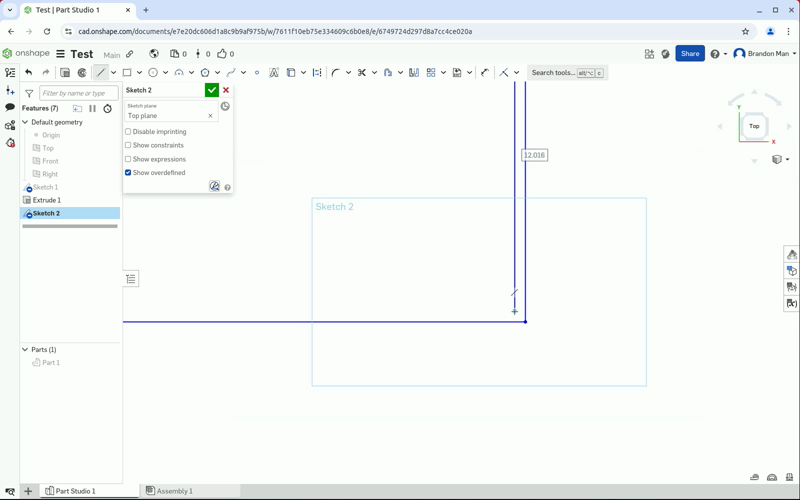
scroll(-6)
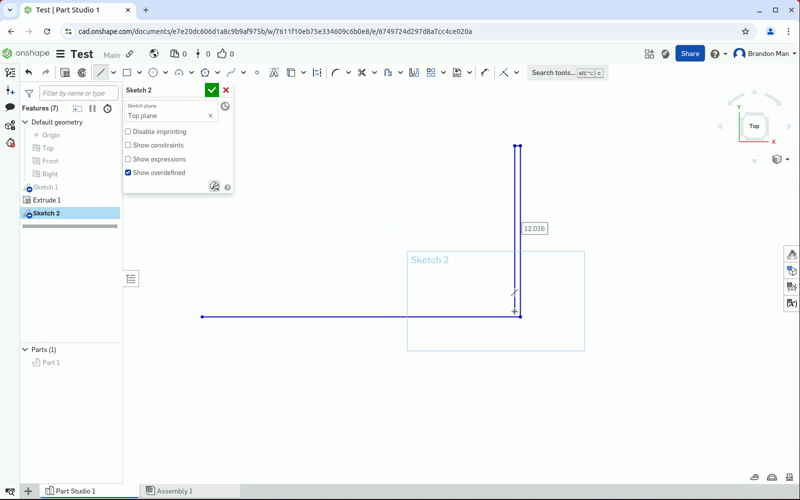
scroll(-6)
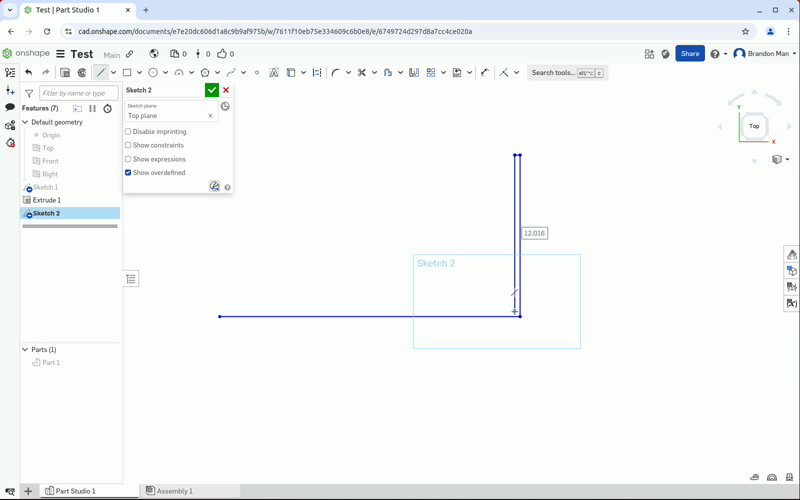
scroll(-6)
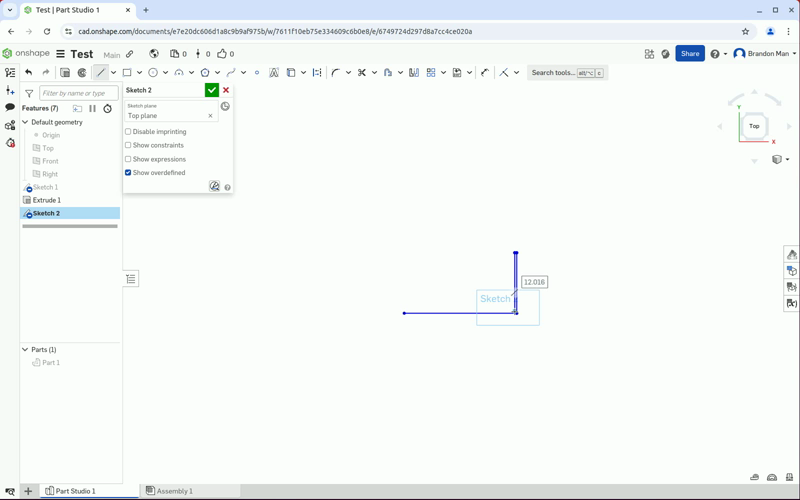
key_up(shift)
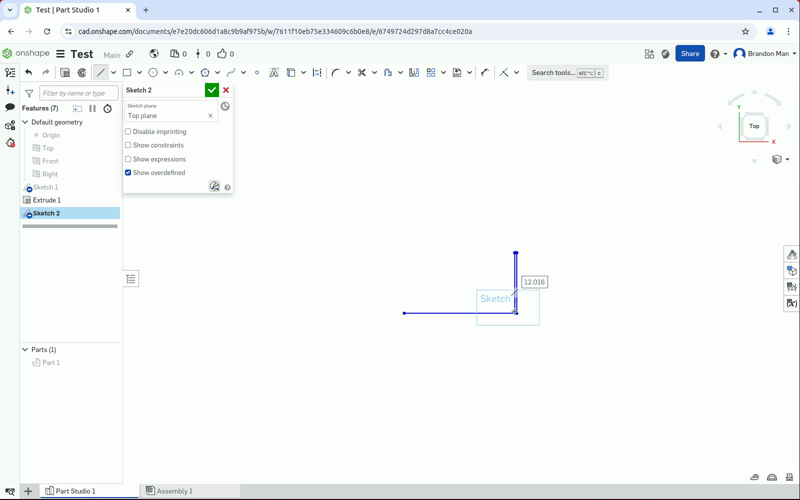
key_down(shift)
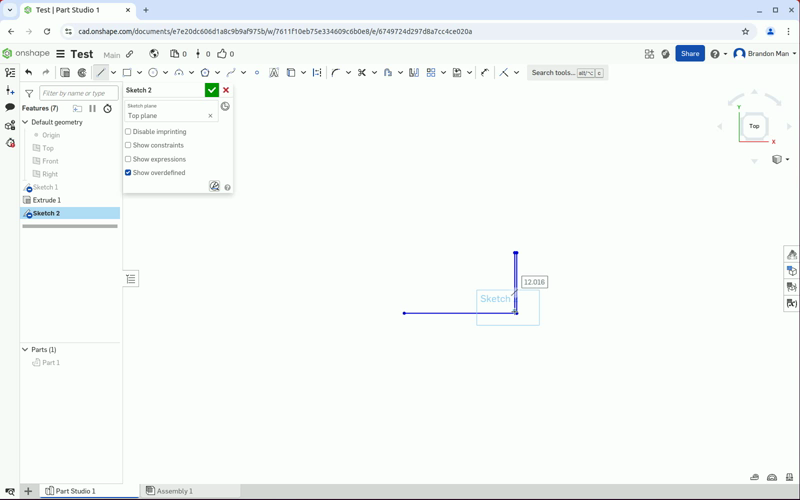
mouse_move(406, 311)
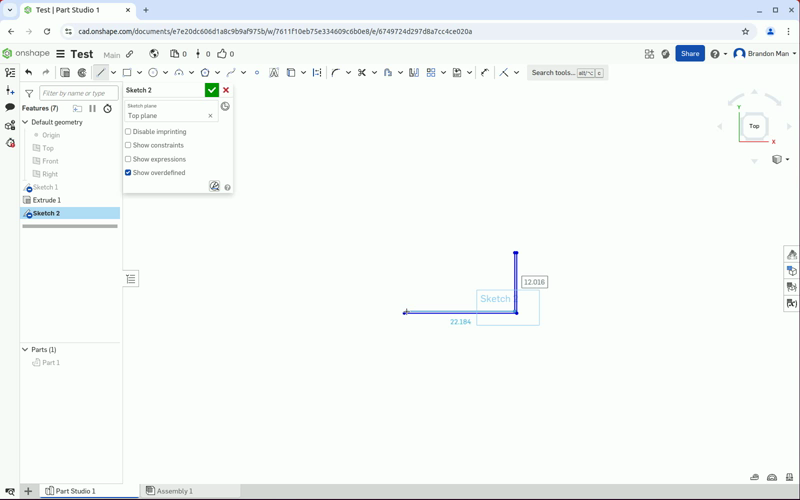
scroll(6)
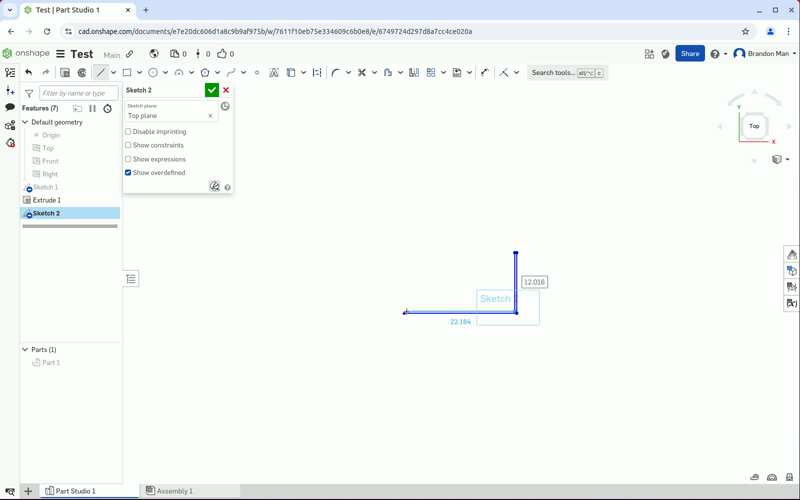
scroll(6)
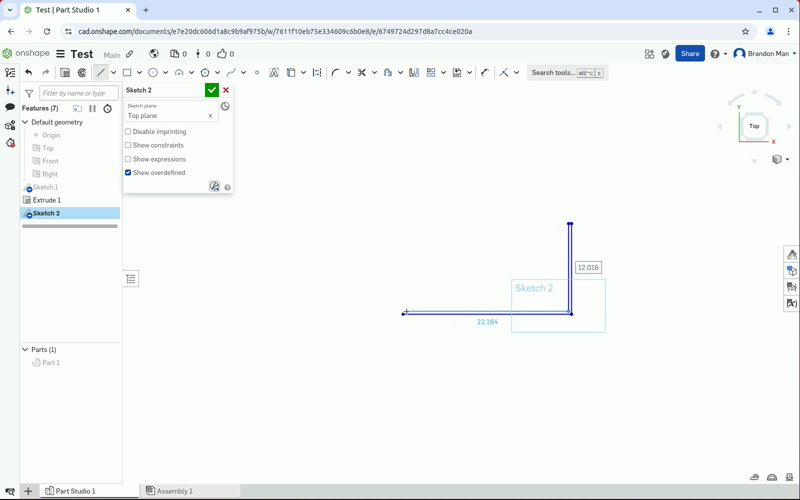
scroll(6)
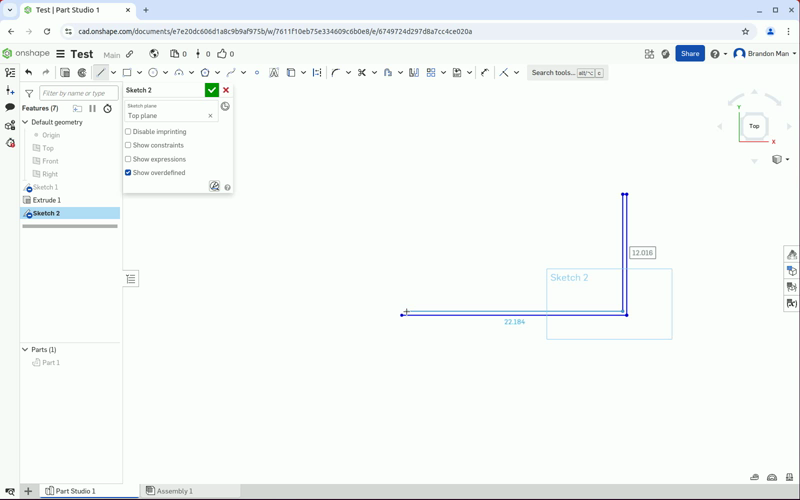
scroll(6)
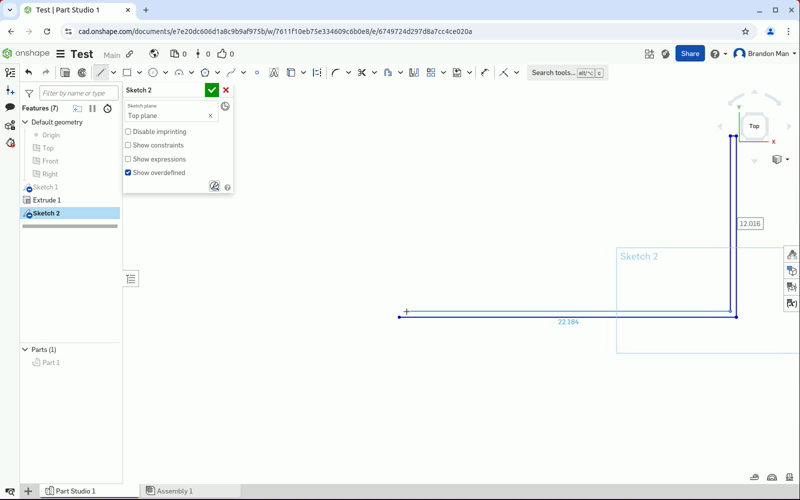
scroll(6)
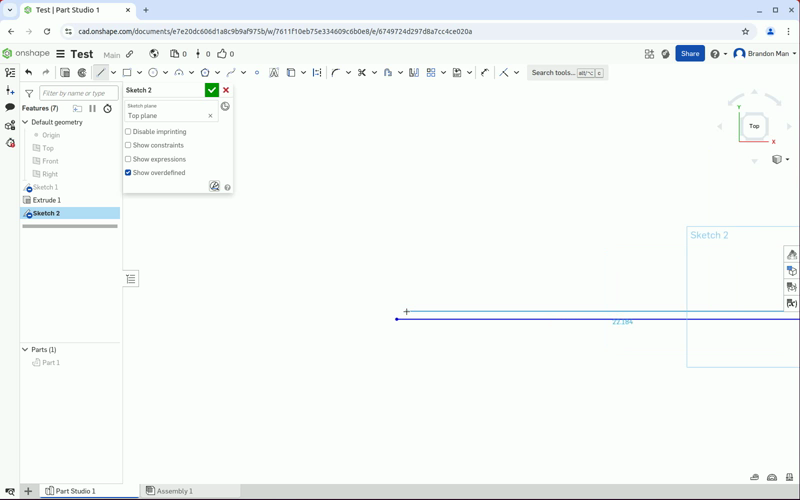
scroll(6)
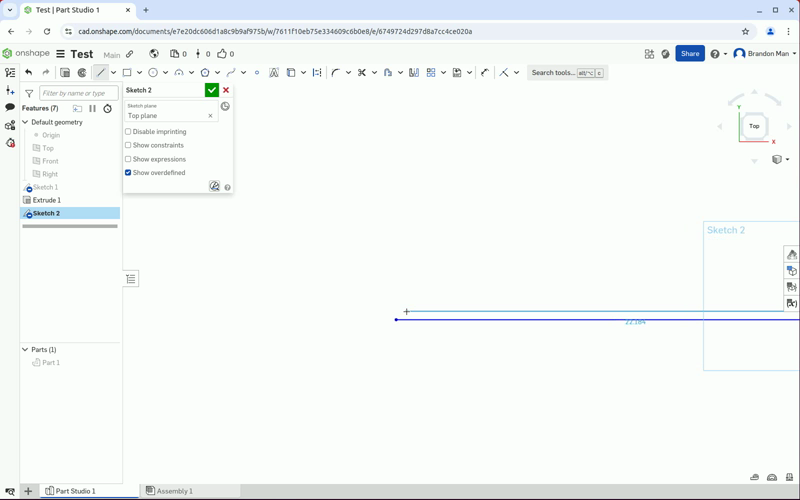
scroll(6)
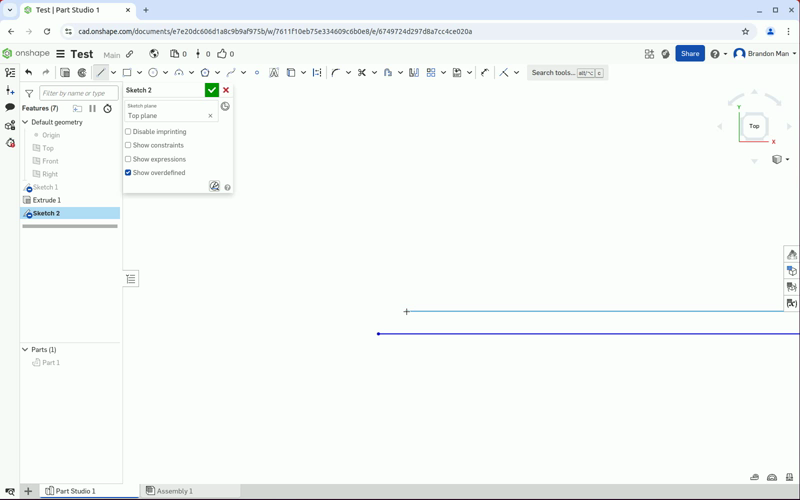
click(406, 311)
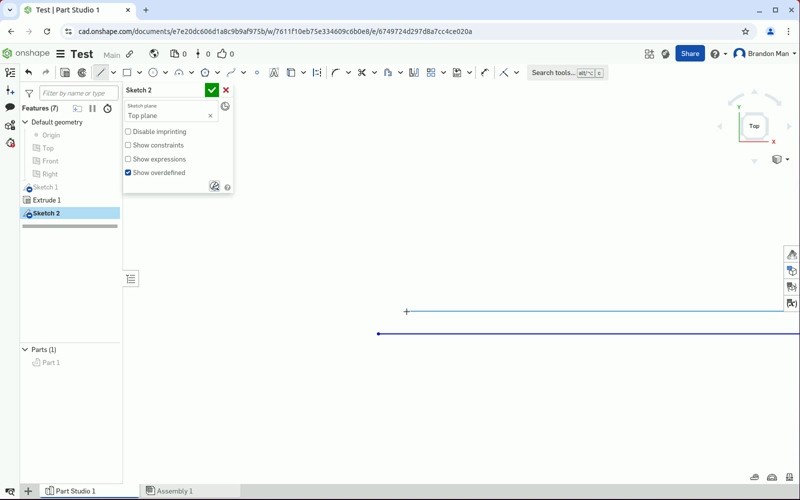
scroll(-6)
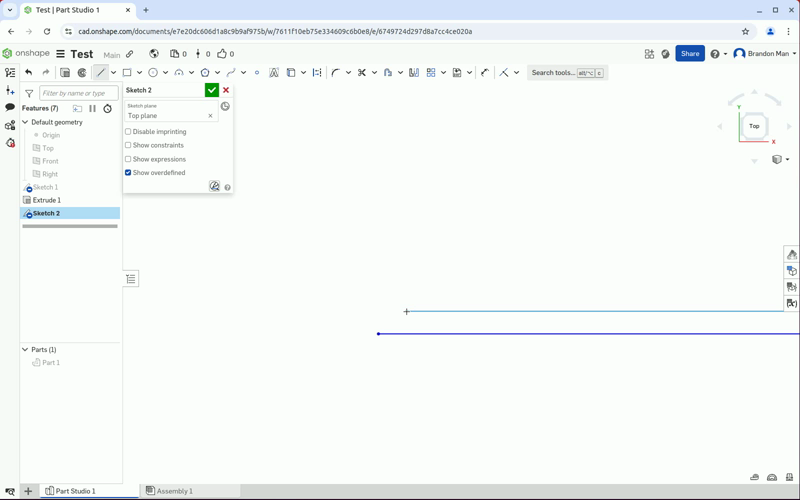
scroll(-6)
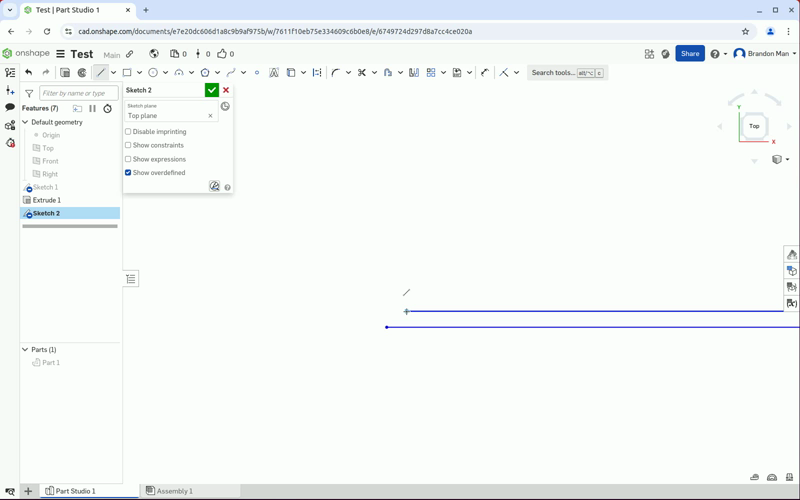
scroll(-6)
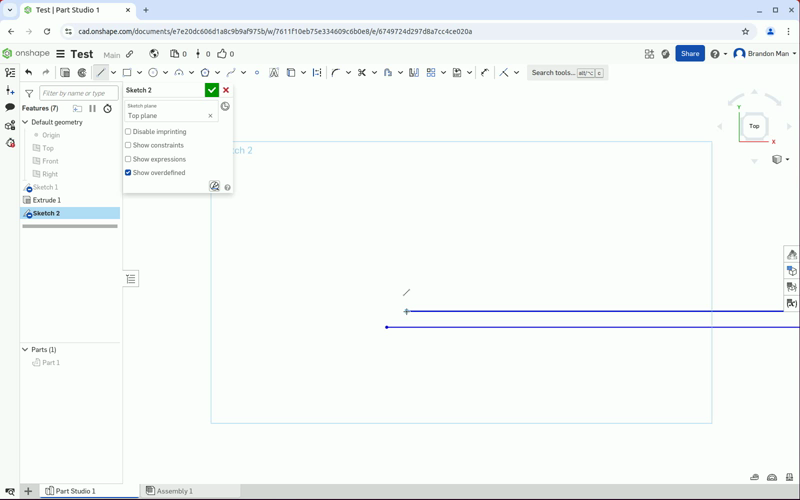
scroll(-6)
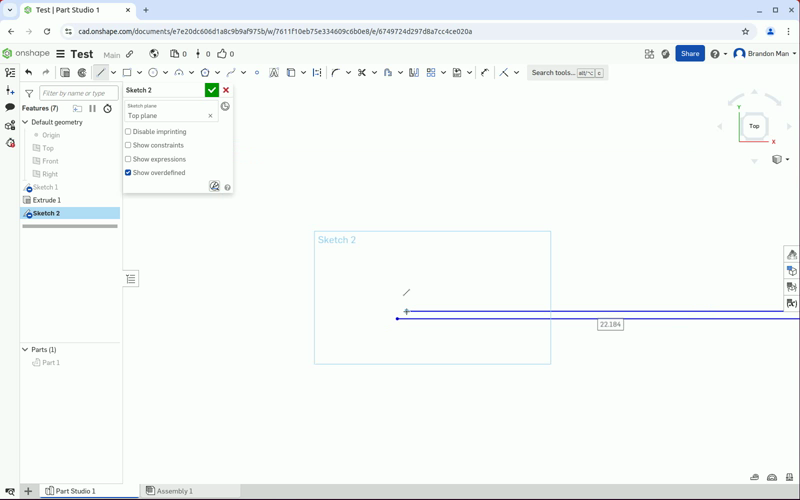
scroll(-6)
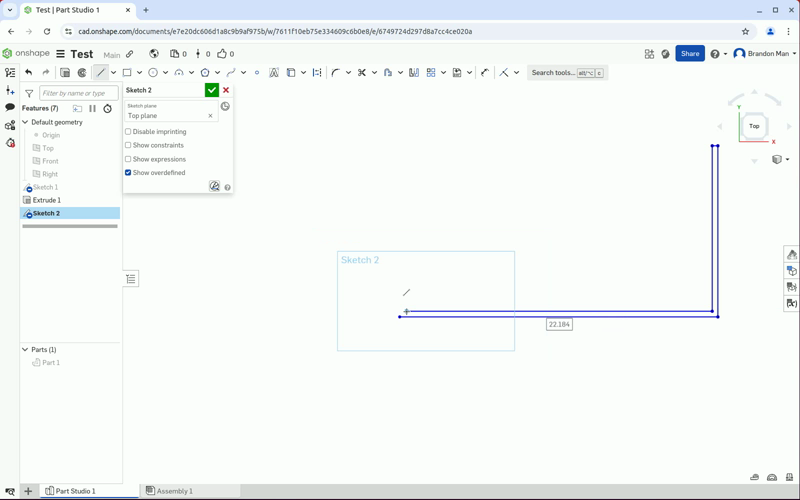
scroll(-6)
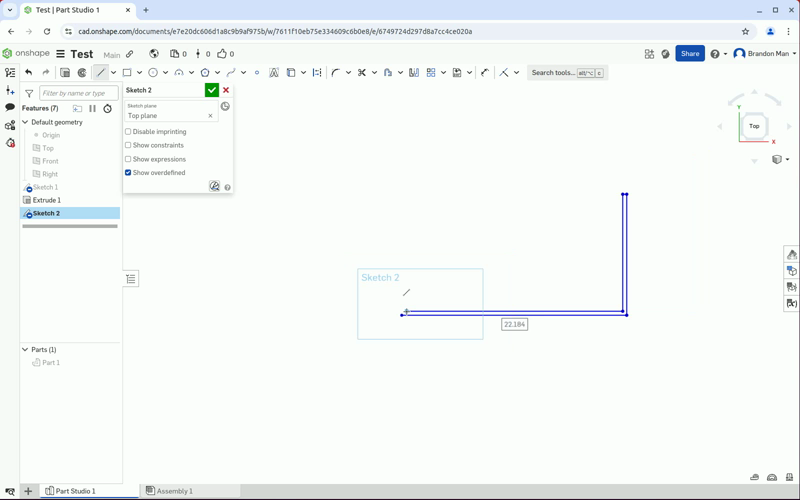
scroll(-6)
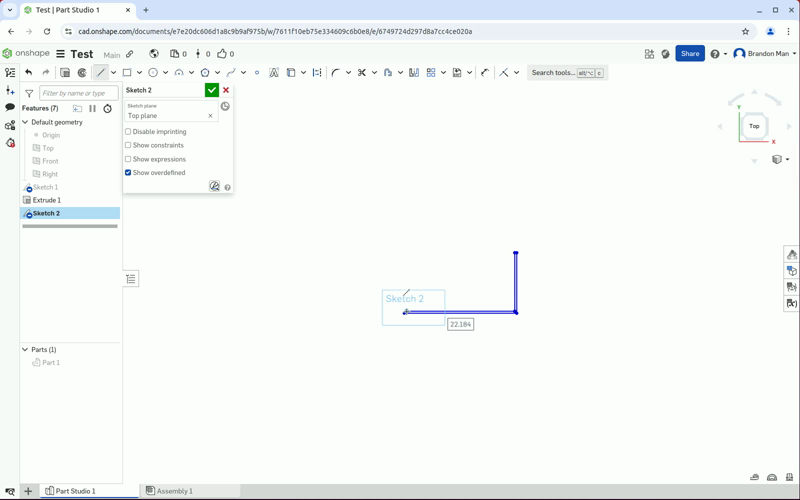
key_up(shift)
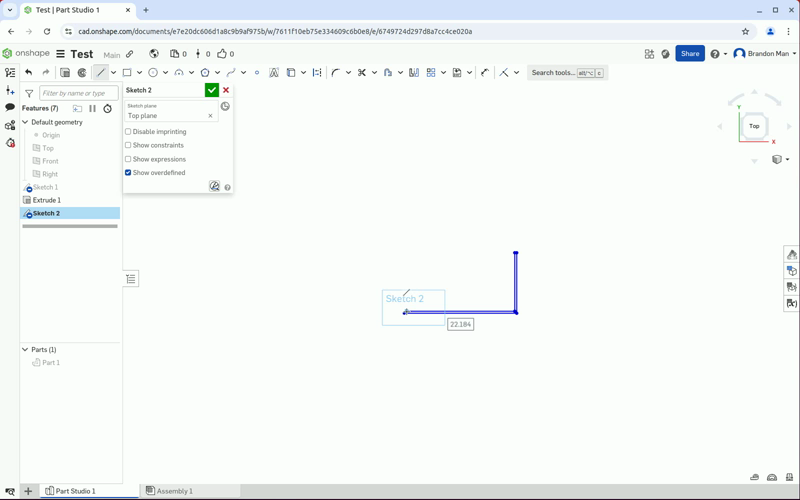
key_down(shift)
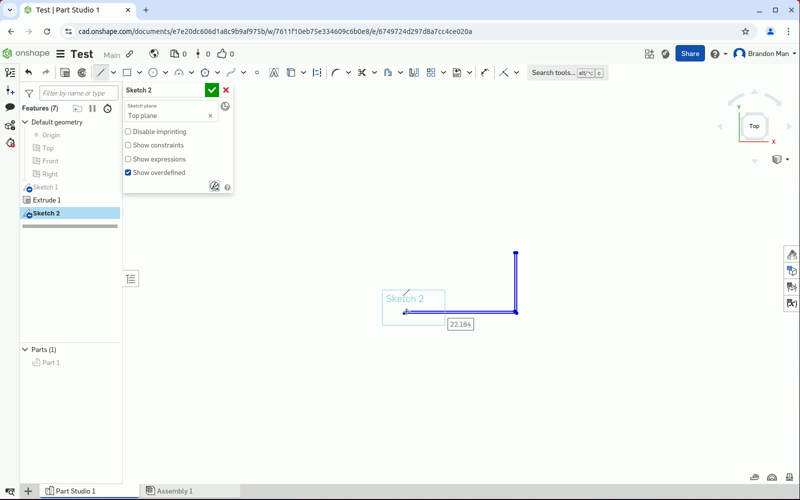
mouse_move(436, 311)
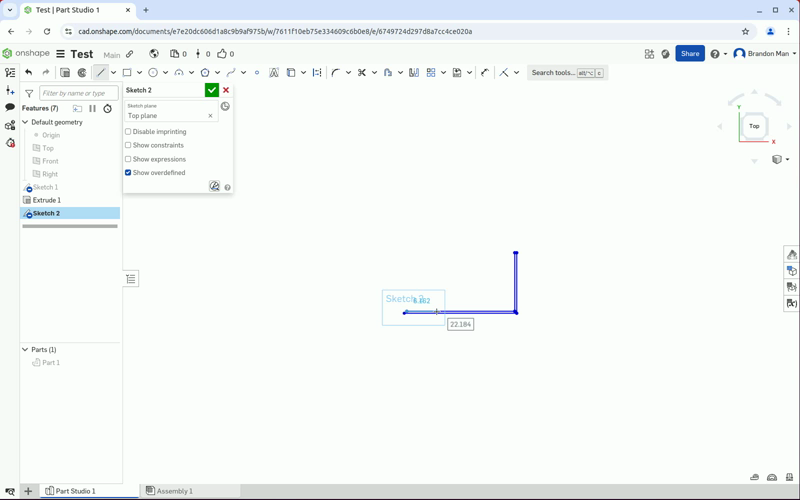
mouse_move(406, 252)
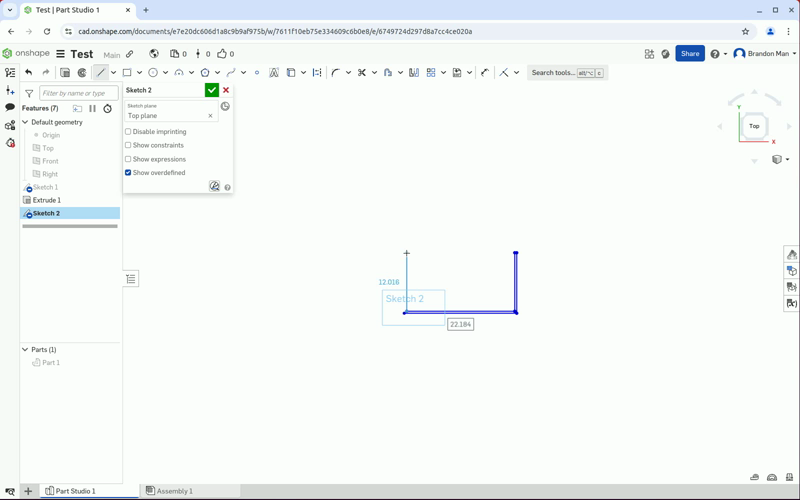
click(406, 252)
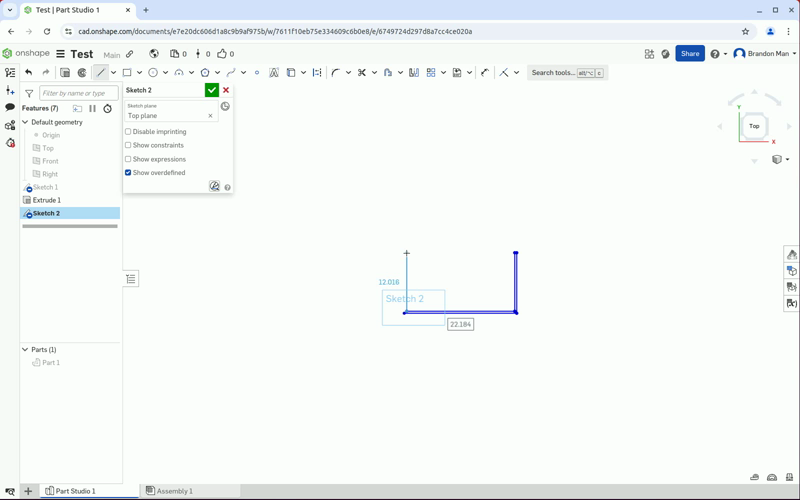
key_up(shift)
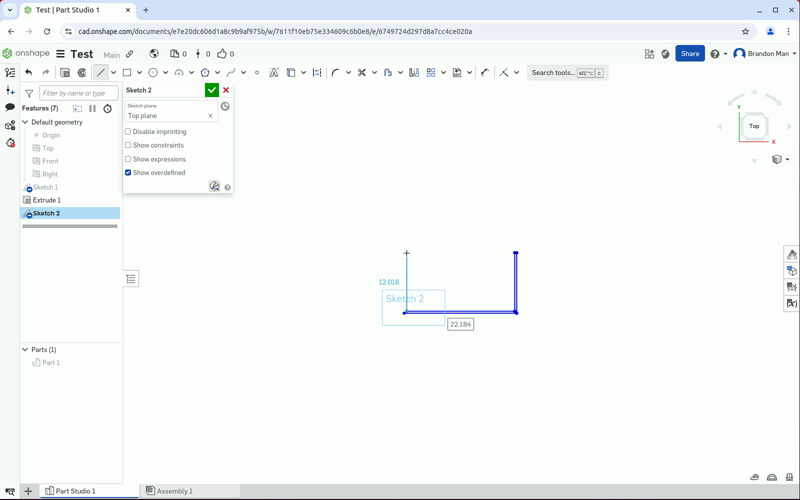
key_down(shift)
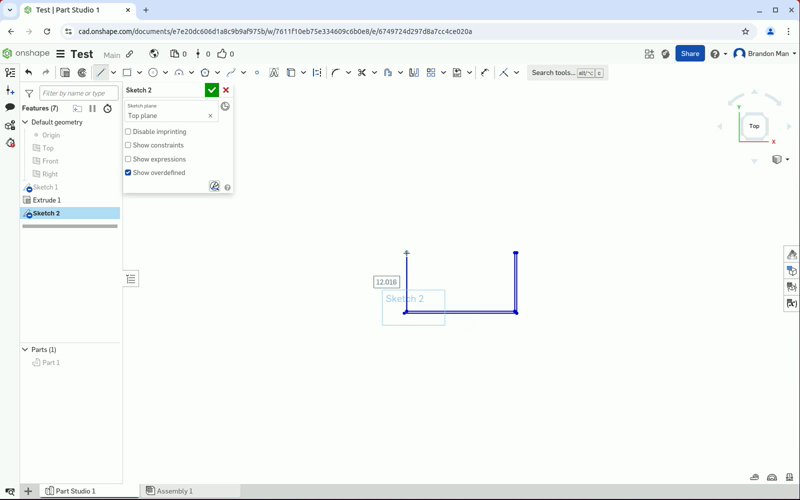
mouse_move(436, 252)
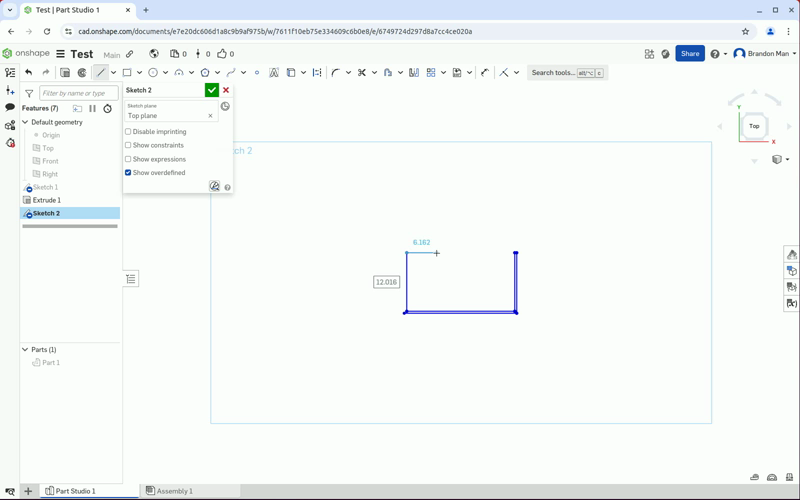
mouse_move(404, 252)
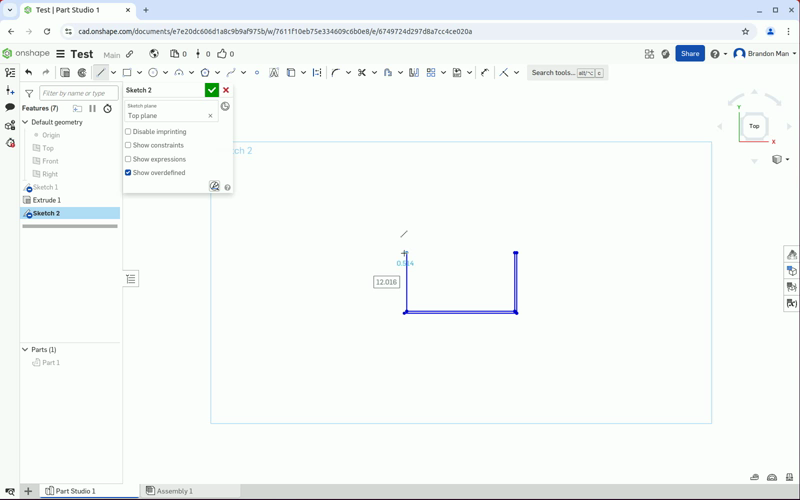
scroll(6)
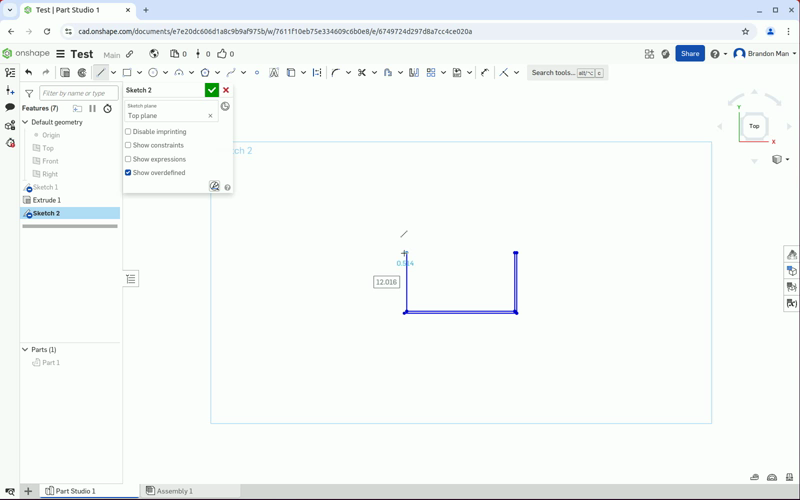
scroll(6)
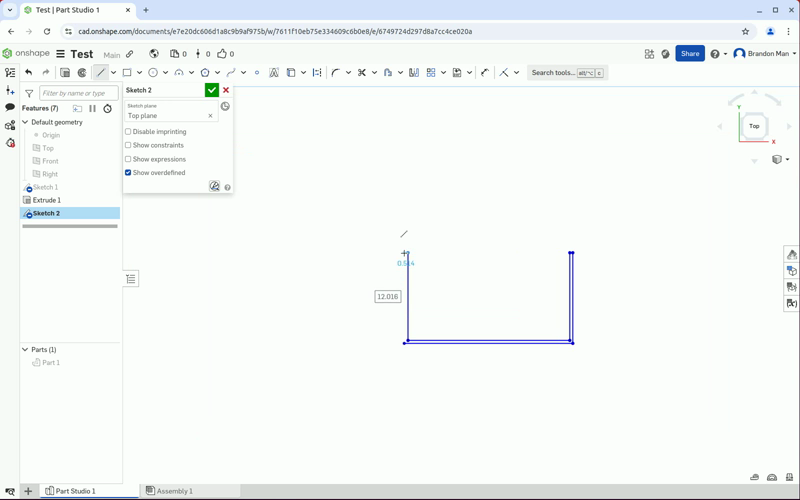
scroll(6)
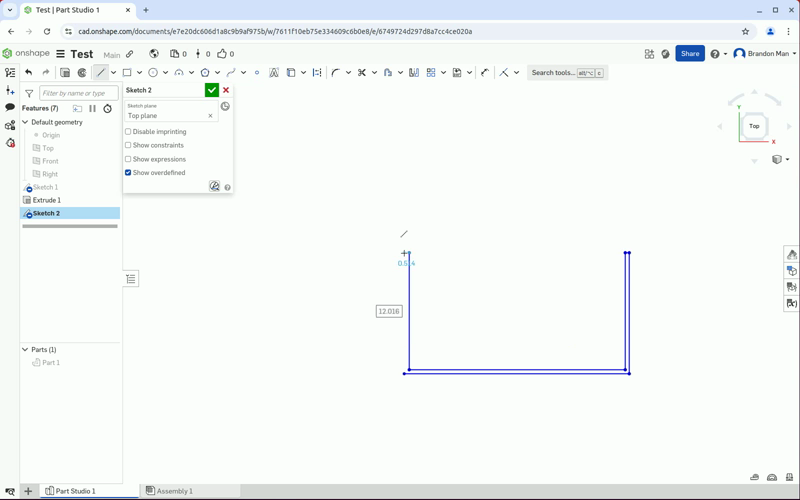
scroll(6)
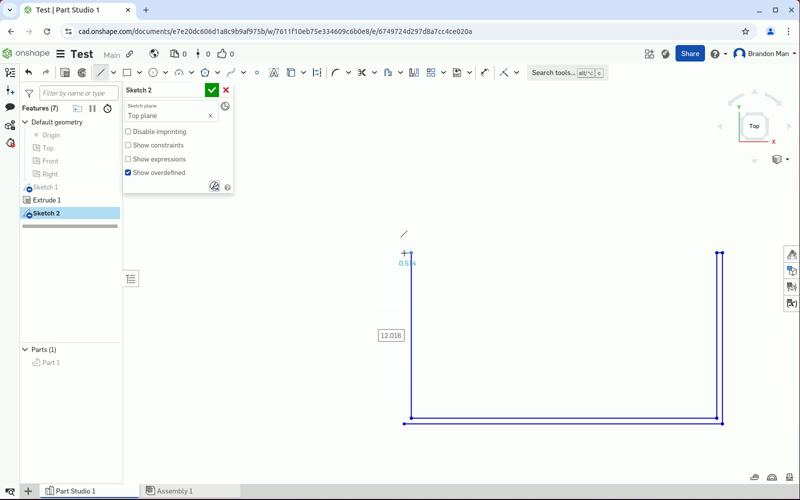
scroll(6)
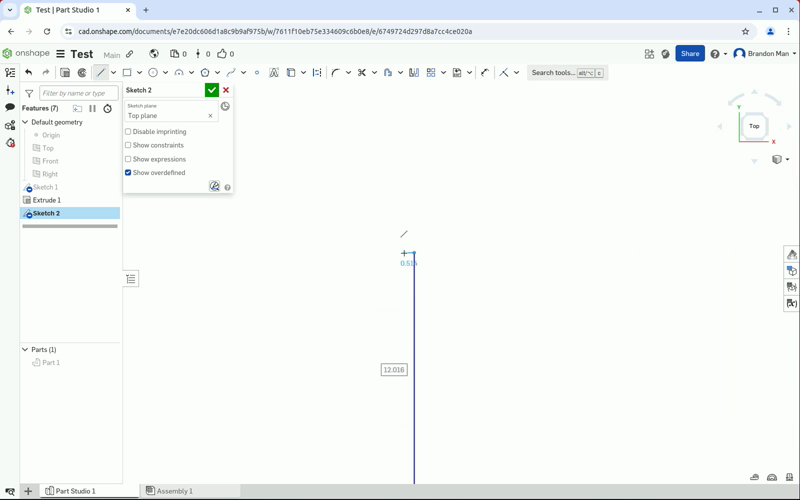
scroll(6)
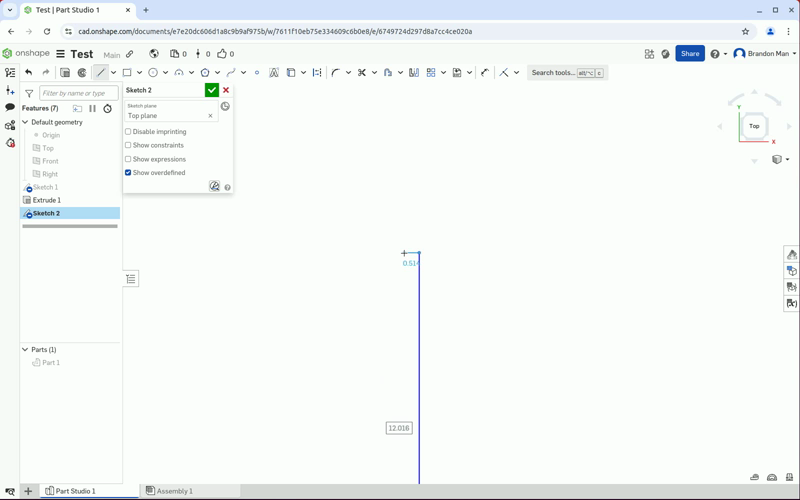
scroll(6)
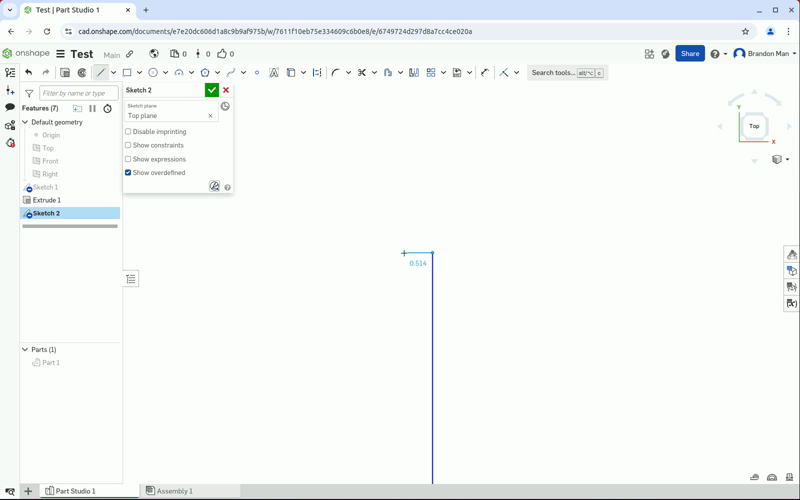
click(404, 252)
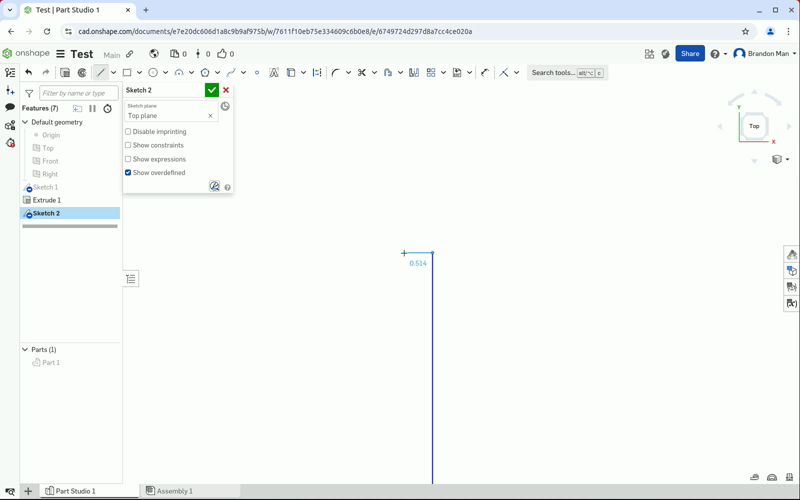
scroll(-6)
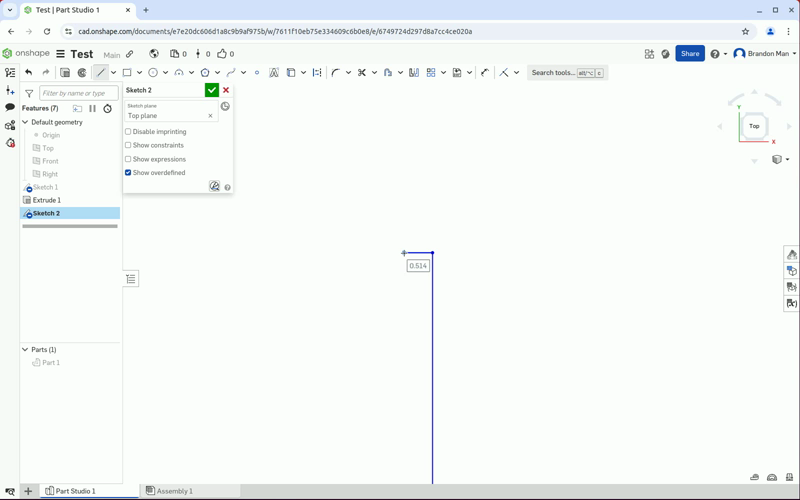
scroll(-6)
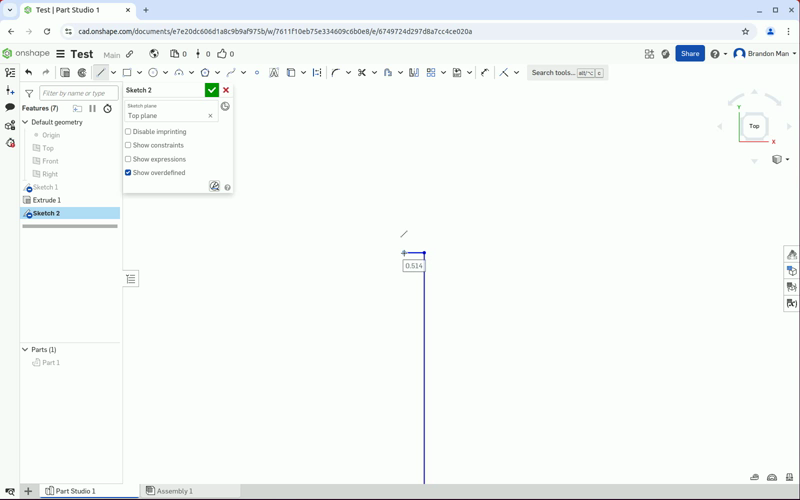
scroll(-6)
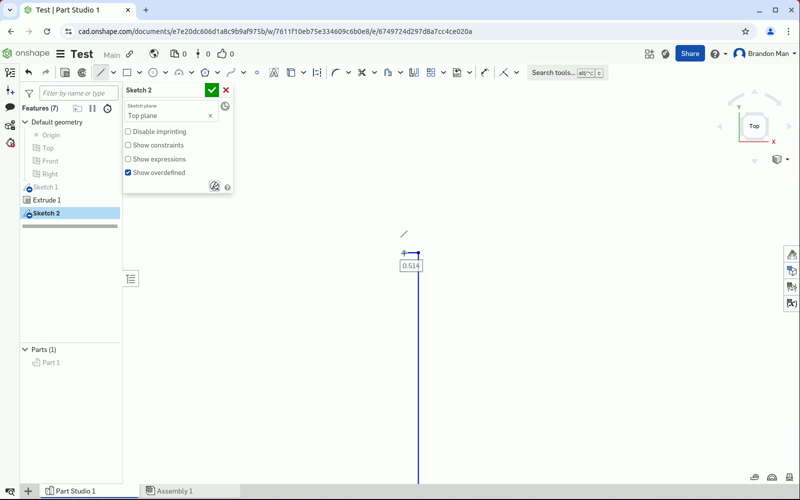
scroll(-6)
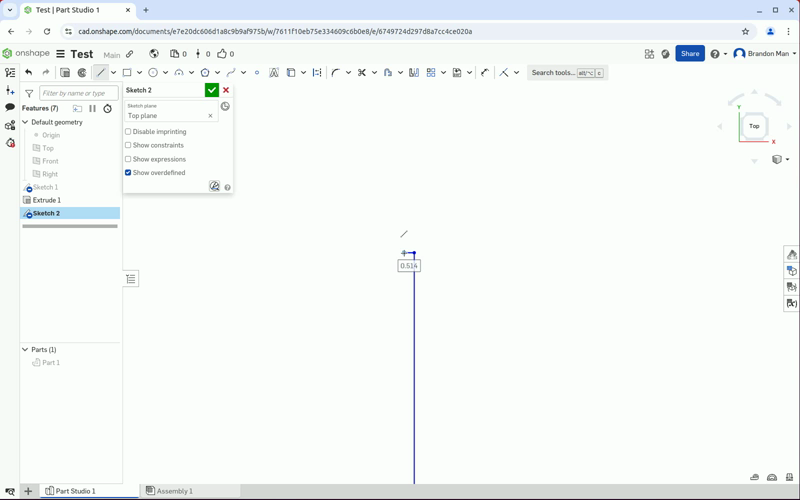
scroll(-6)
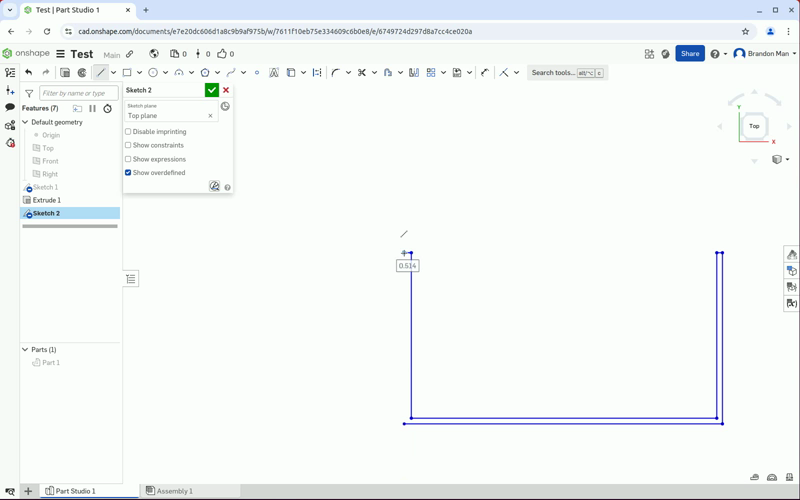
scroll(-6)
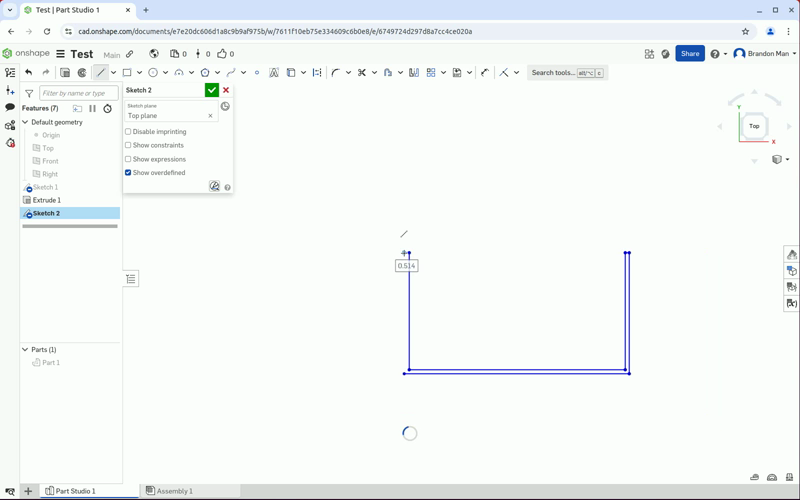
scroll(-6)
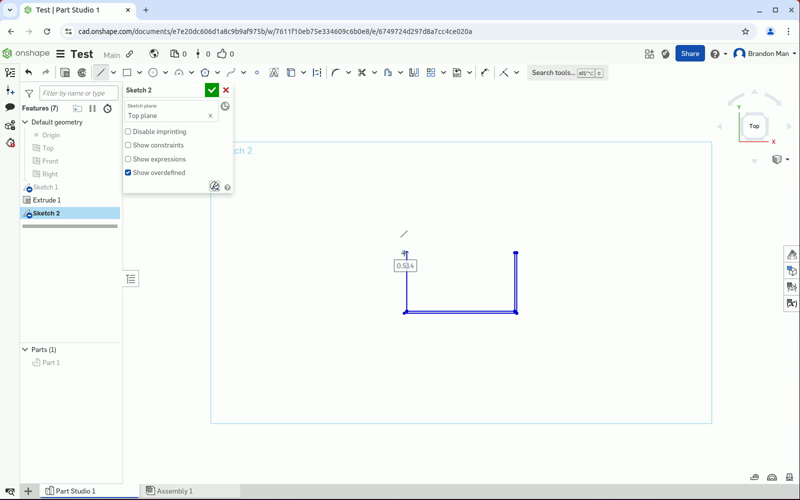
key_up(shift)
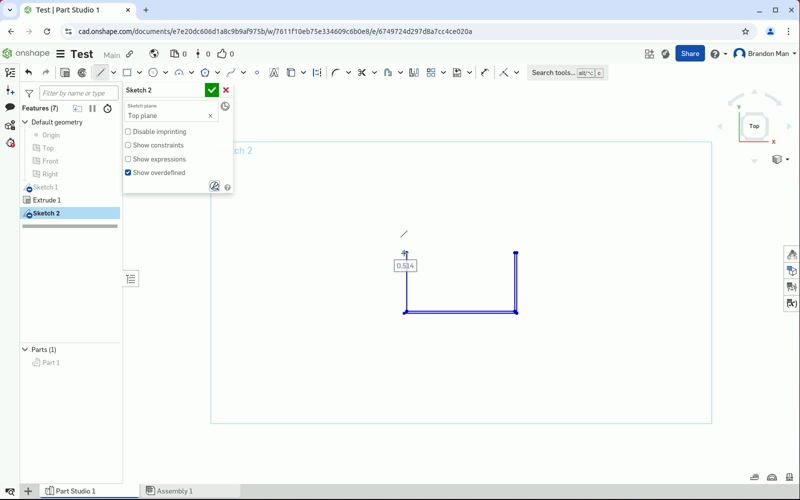
key_down(shift)
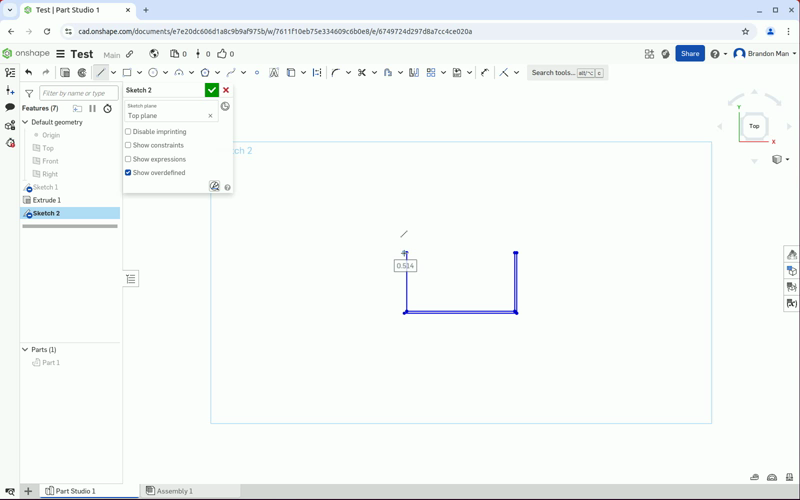
mouse_move(404, 313)
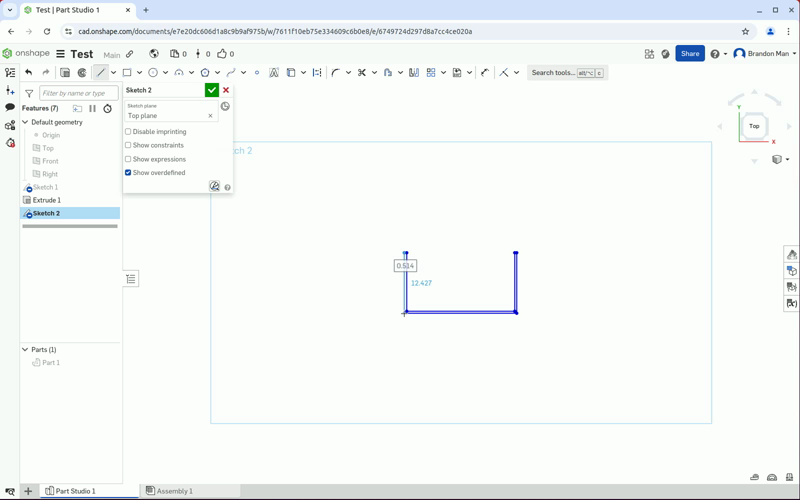
scroll(6)
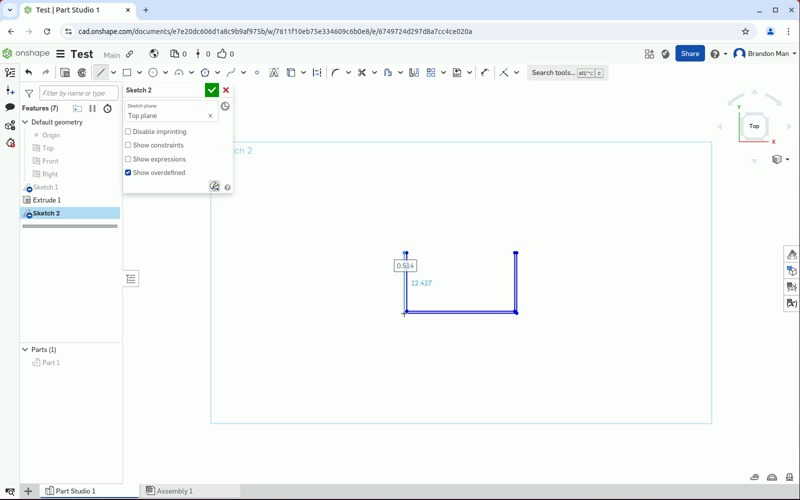
scroll(6)
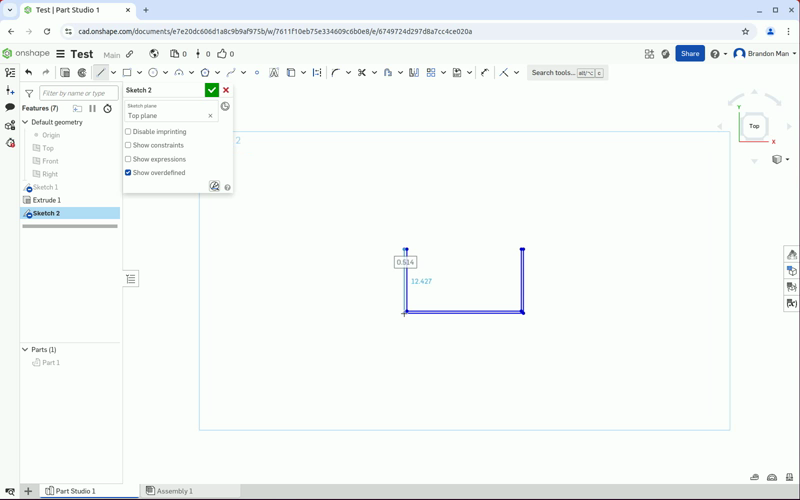
scroll(6)
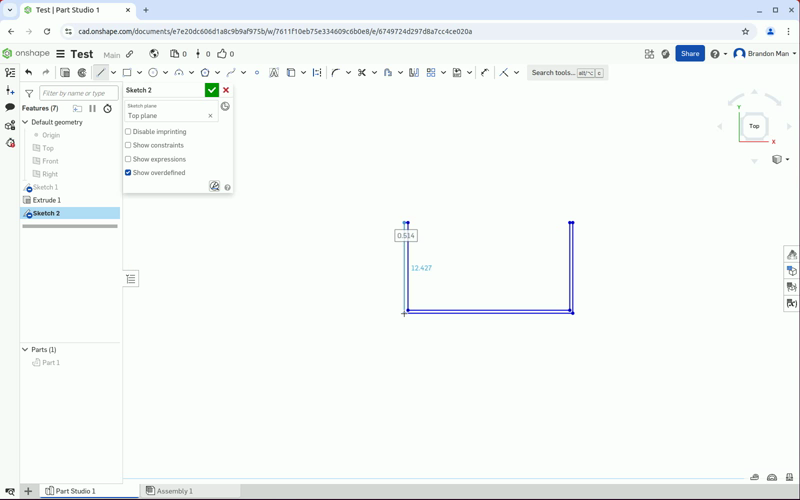
scroll(6)
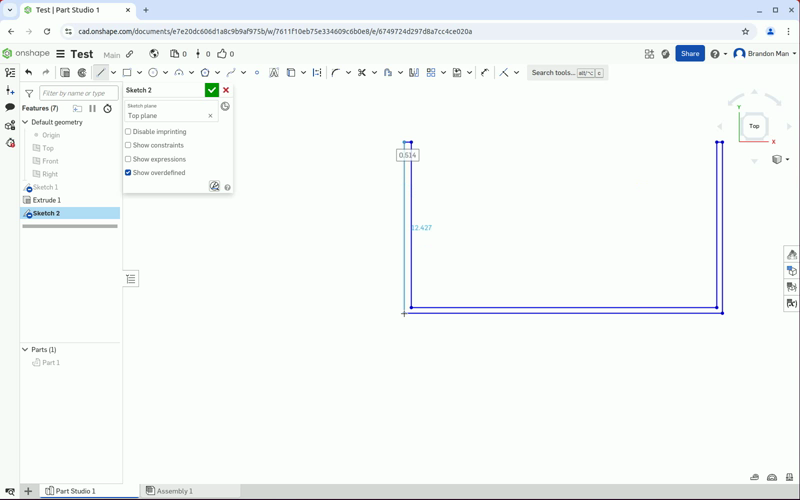
scroll(6)
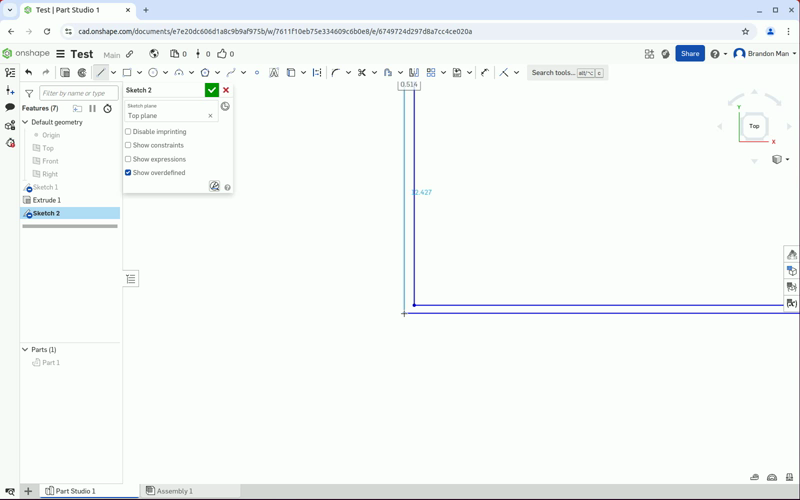
scroll(6)
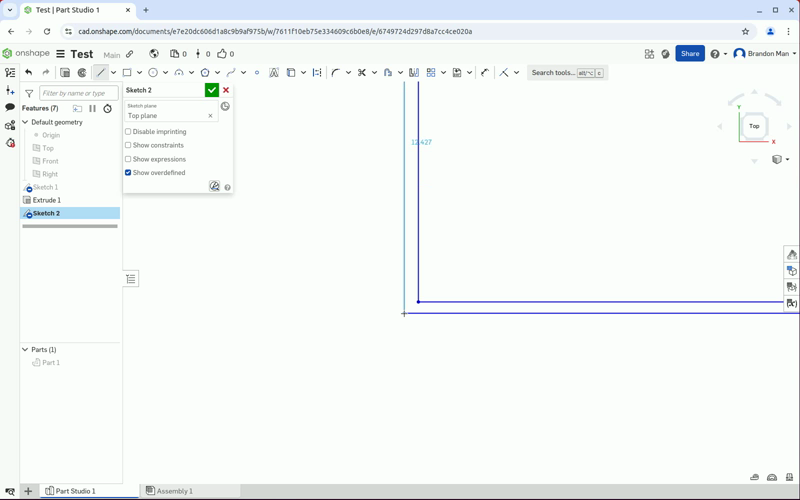
scroll(6)
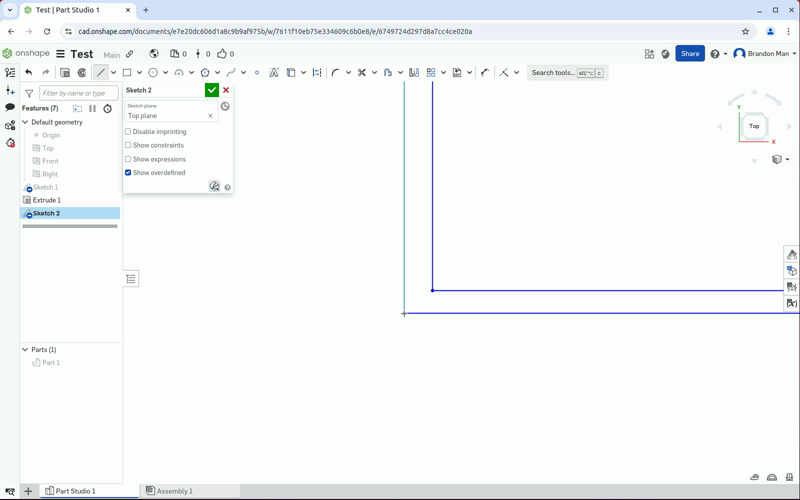
key_up(shift)
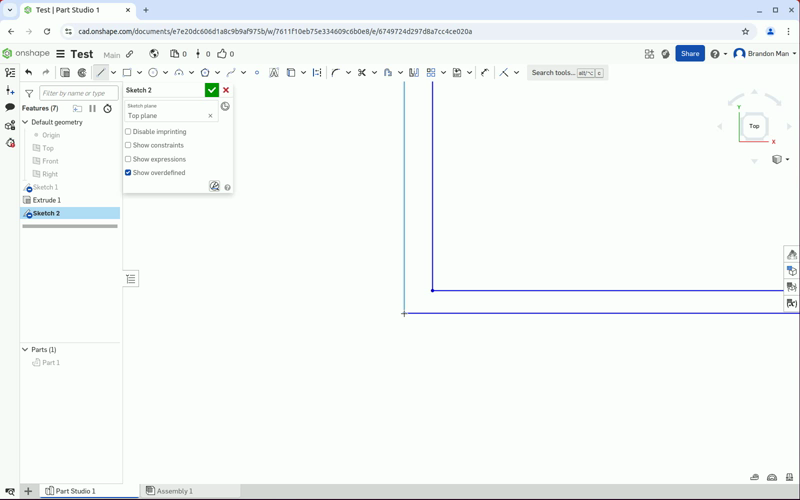
click(404, 313)
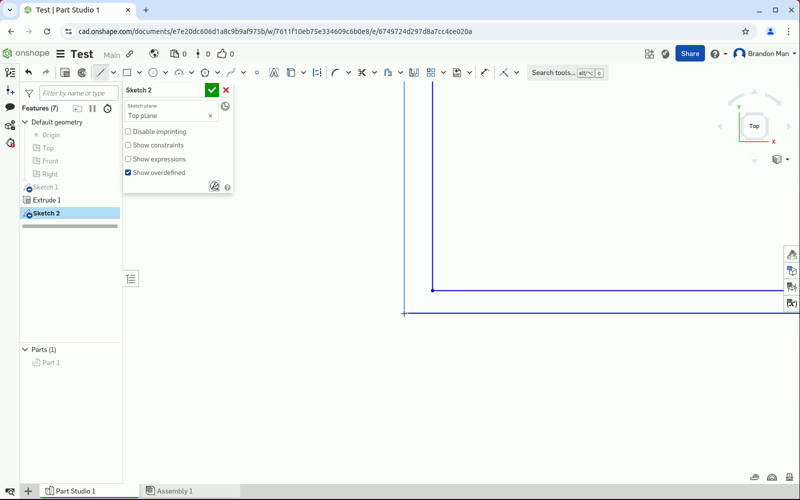
scroll(-6)
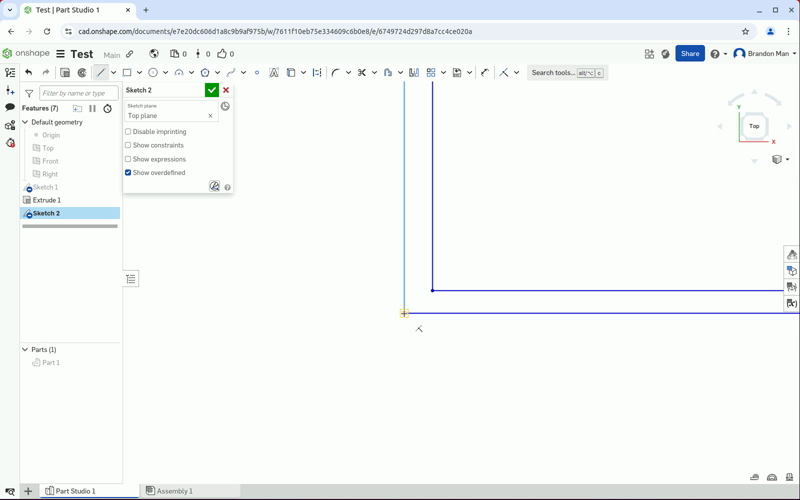
scroll(-6)
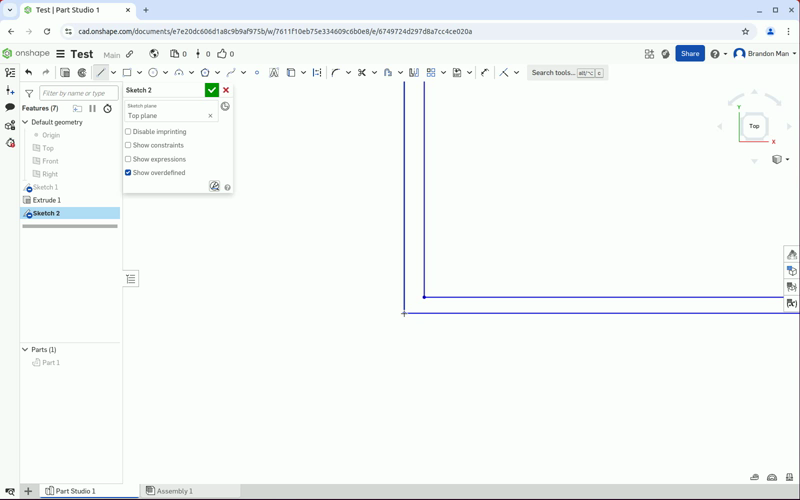
scroll(-6)
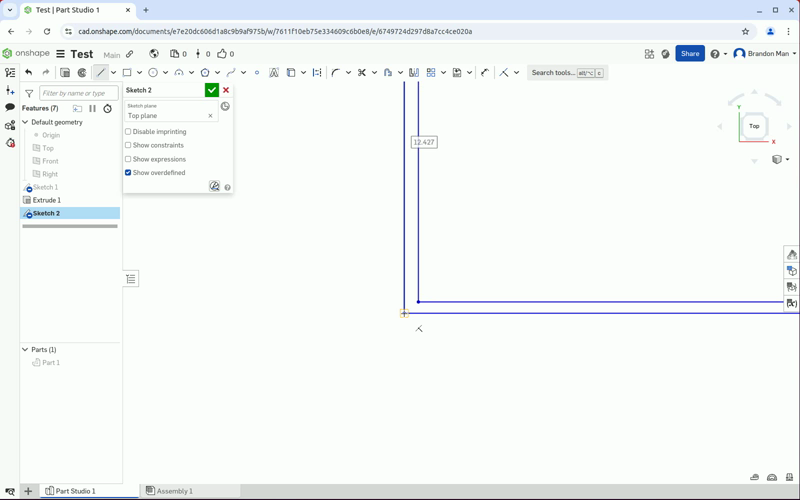
scroll(-6)
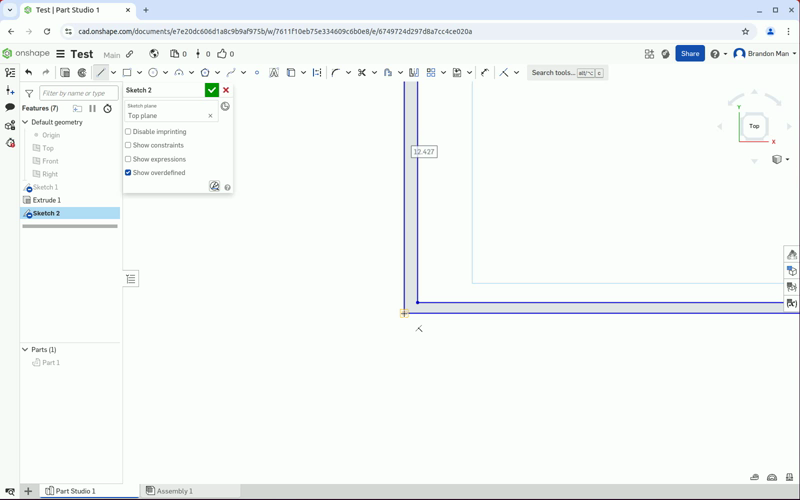
scroll(-6)
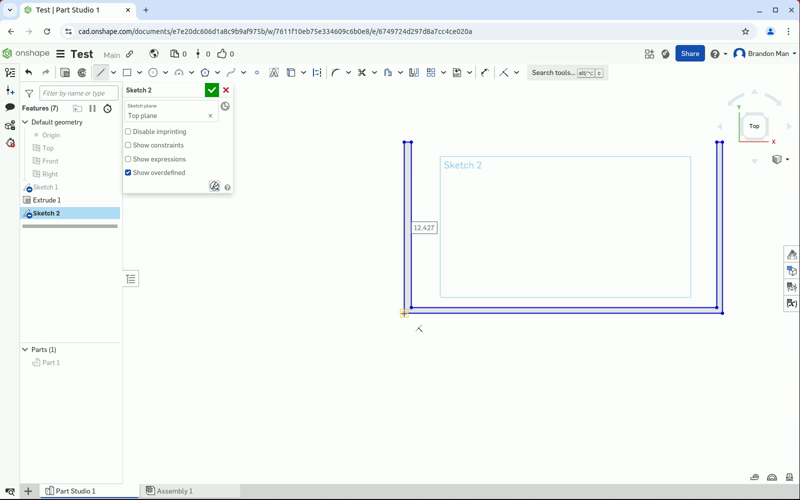
scroll(-6)
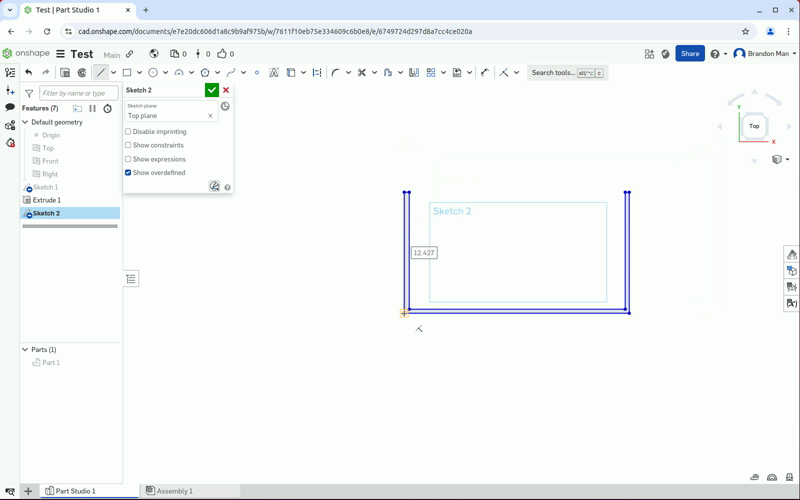
scroll(-6)
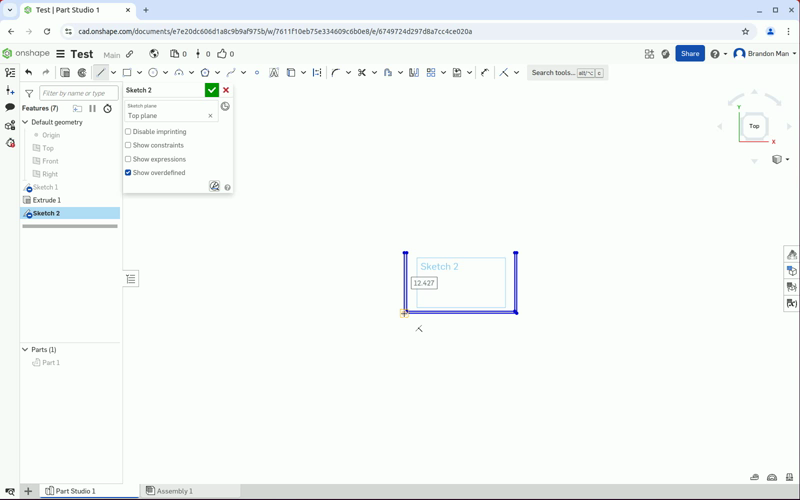
key(esc)
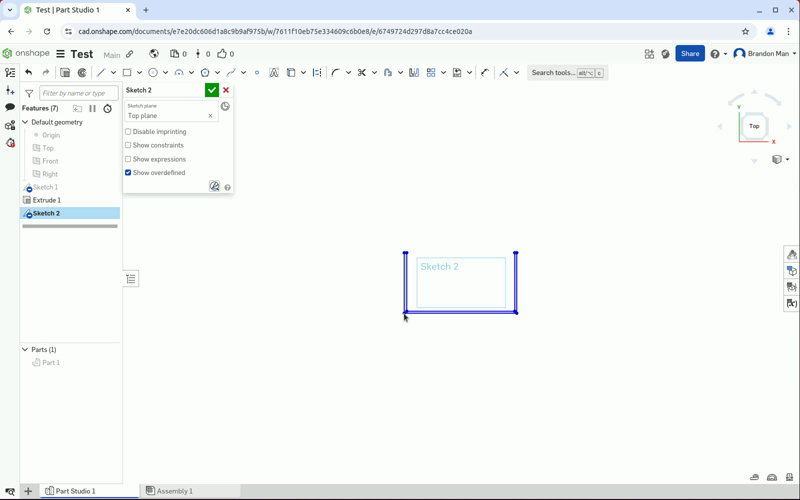
mouse_move(426, 312)
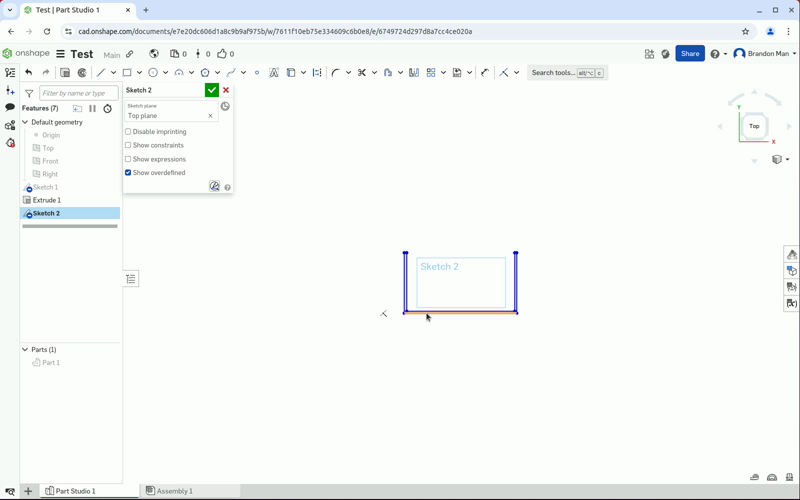
scroll(6)
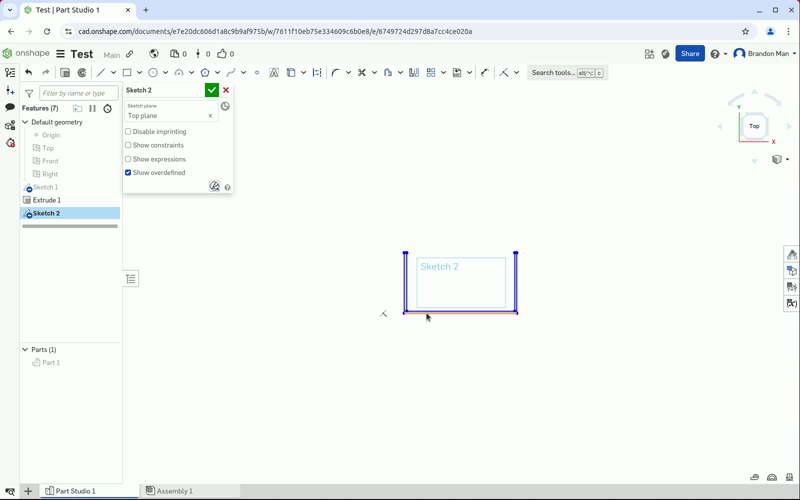
scroll(6)
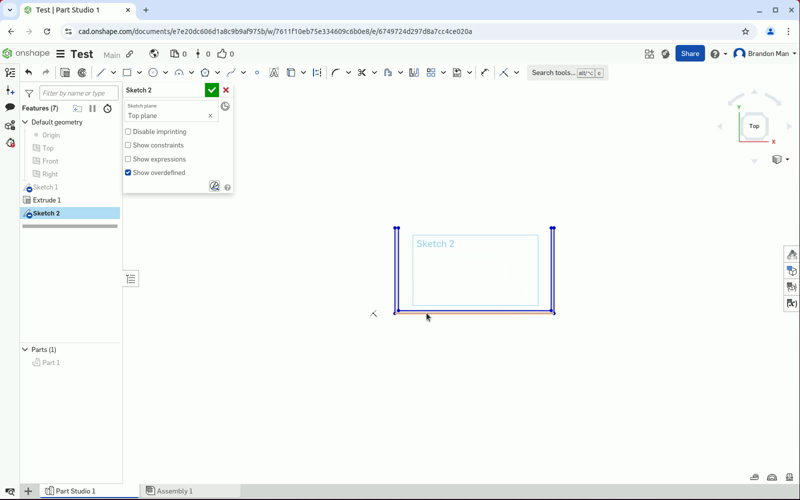
scroll(6)
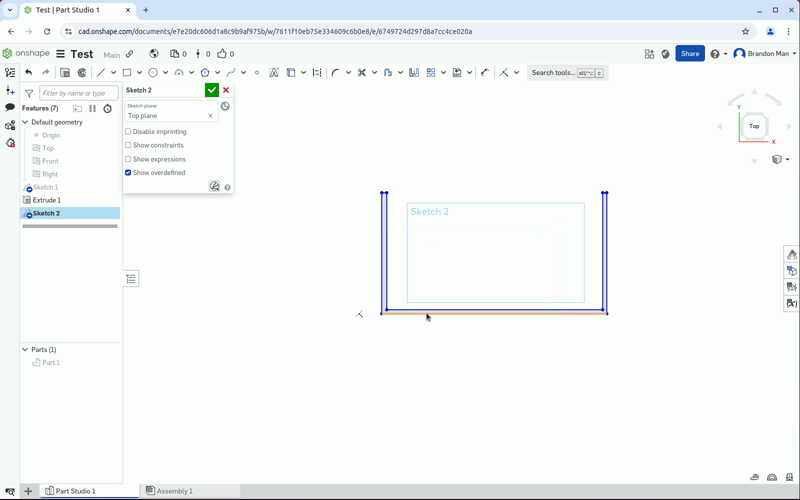
scroll(6)
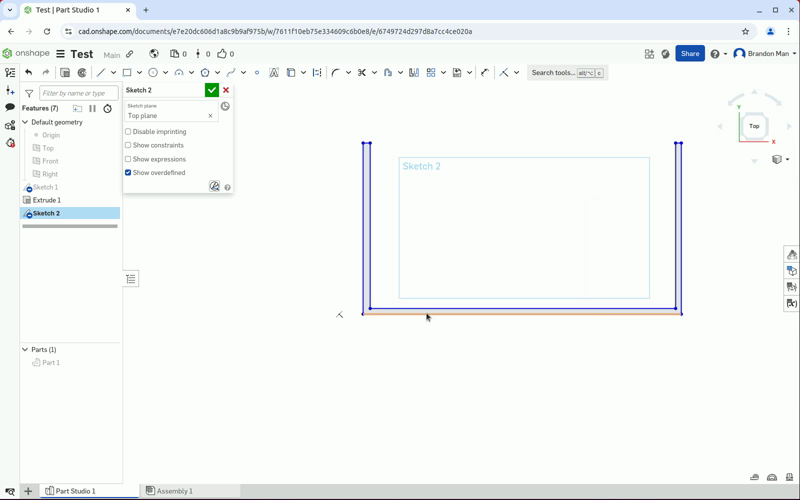
scroll(6)
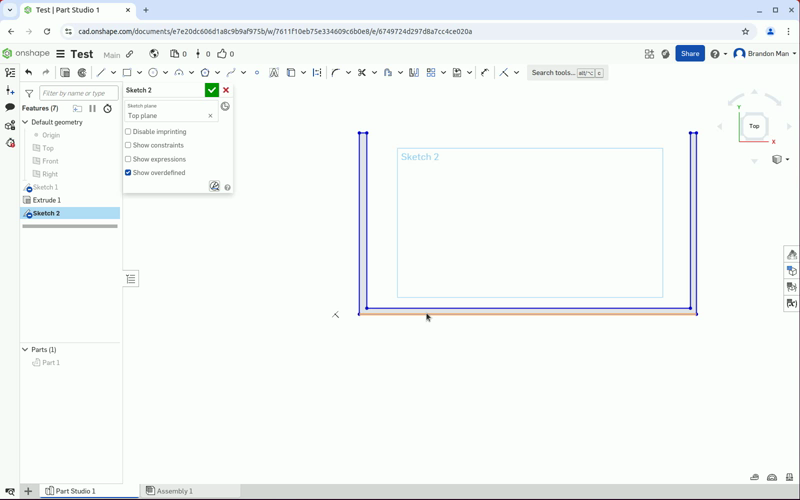
scroll(6)
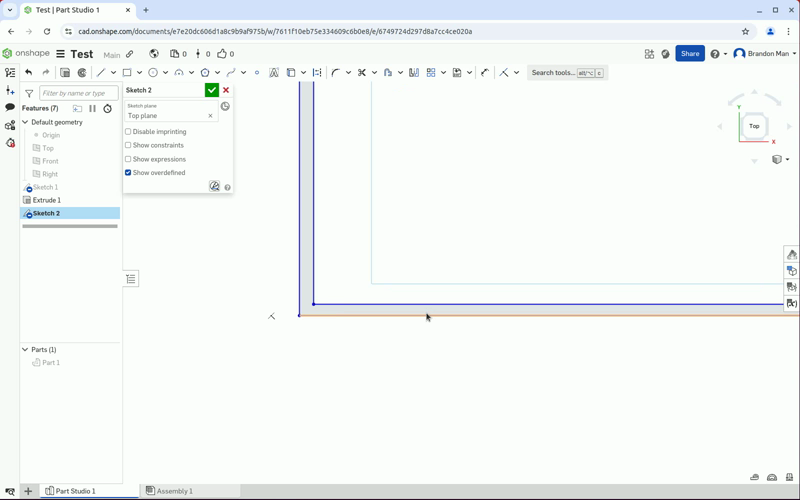
scroll(6)
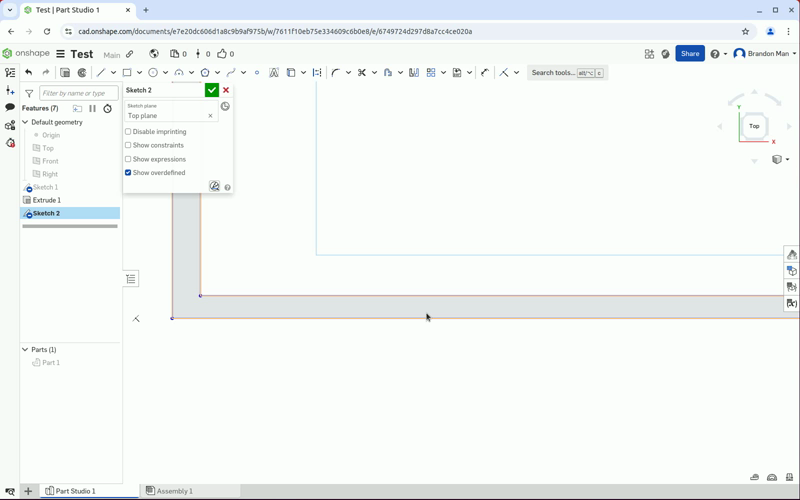
click(426, 312)
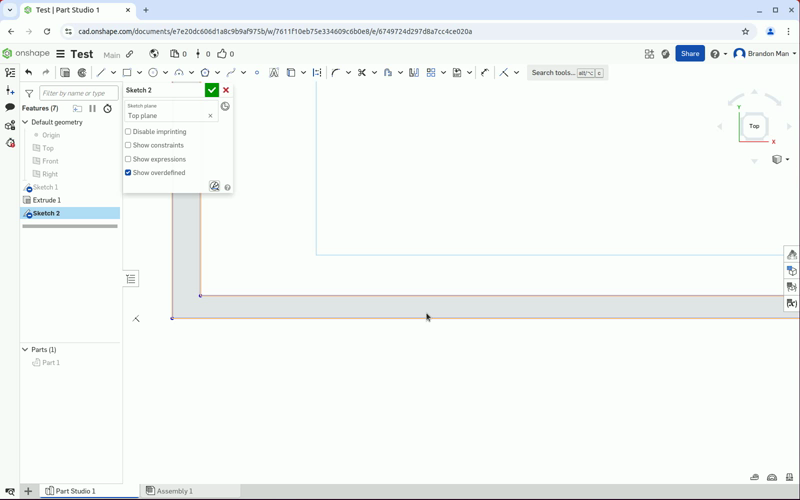
scroll(-6)
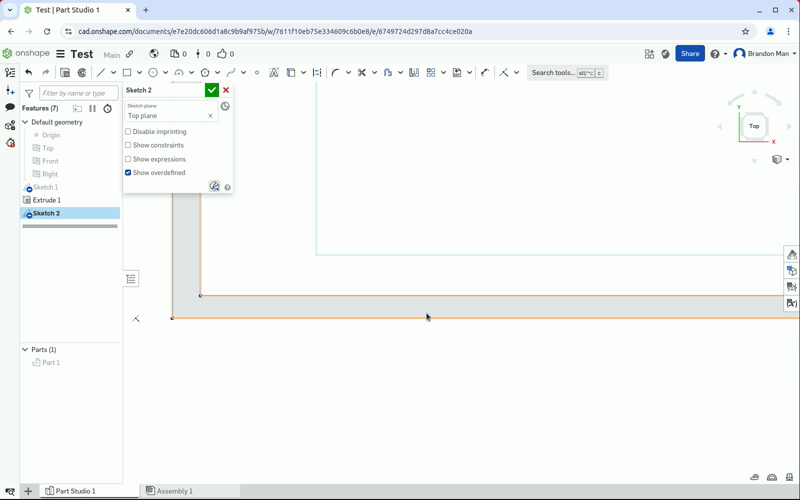
scroll(-6)
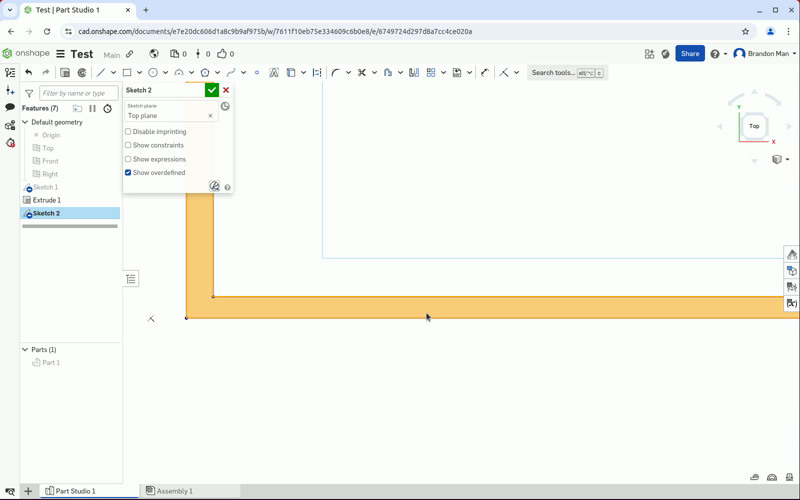
scroll(-6)
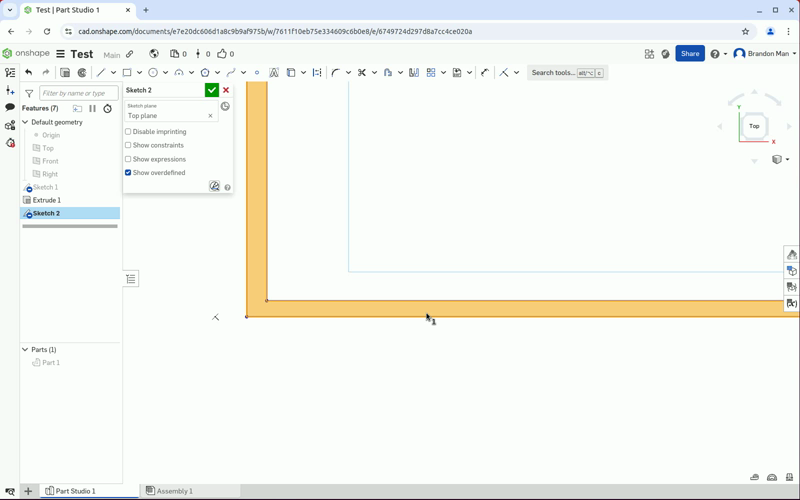
scroll(-6)
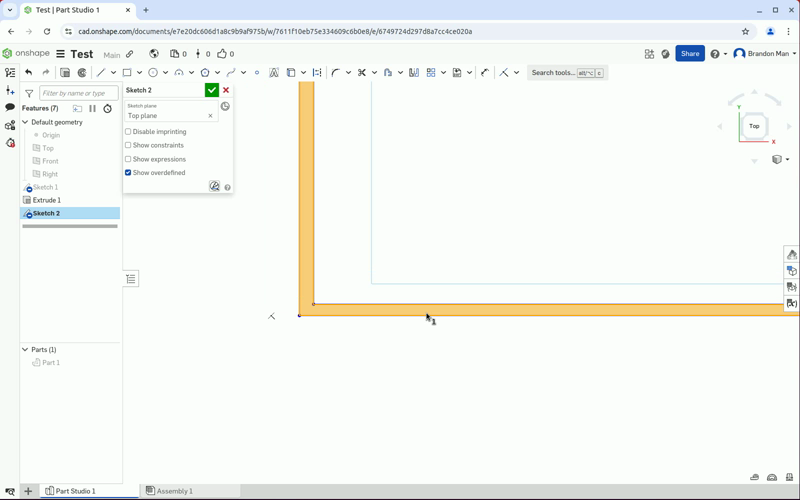
scroll(-6)
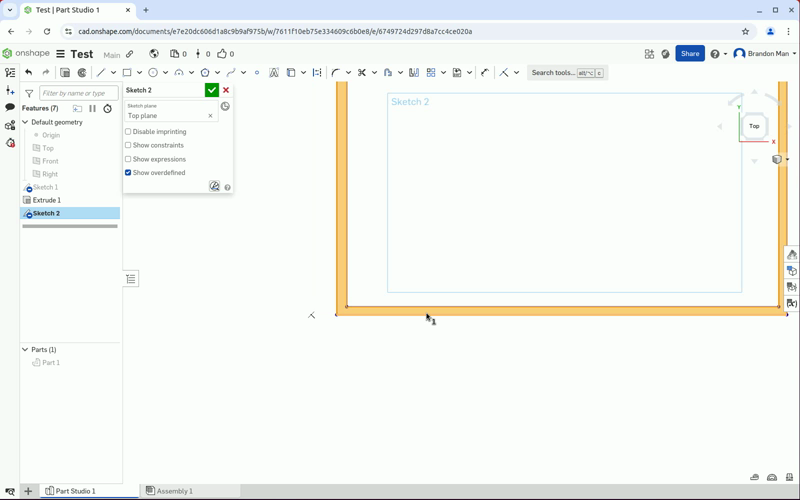
scroll(-6)
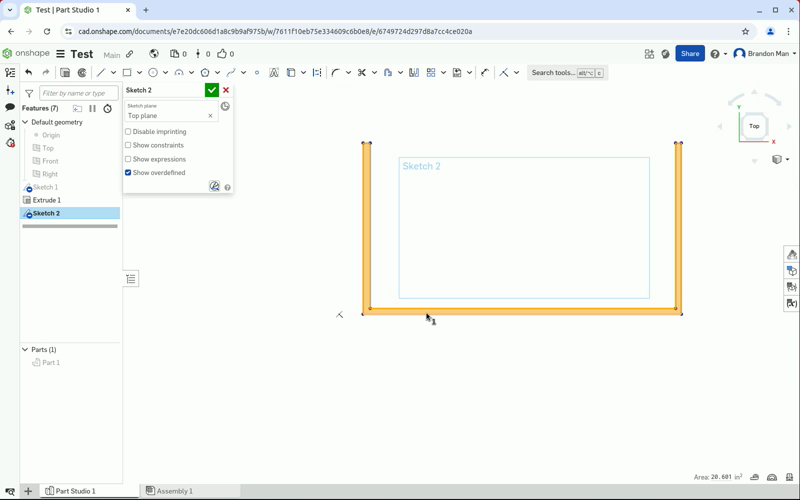
scroll(-6)
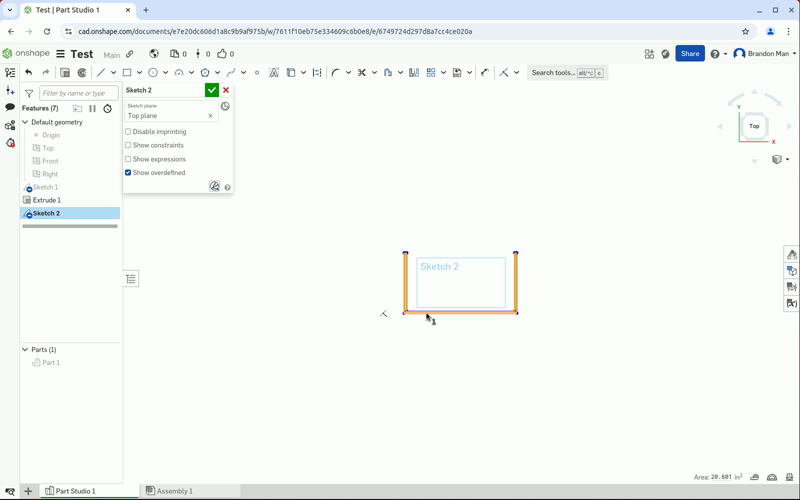
mouse_move(73, 352)
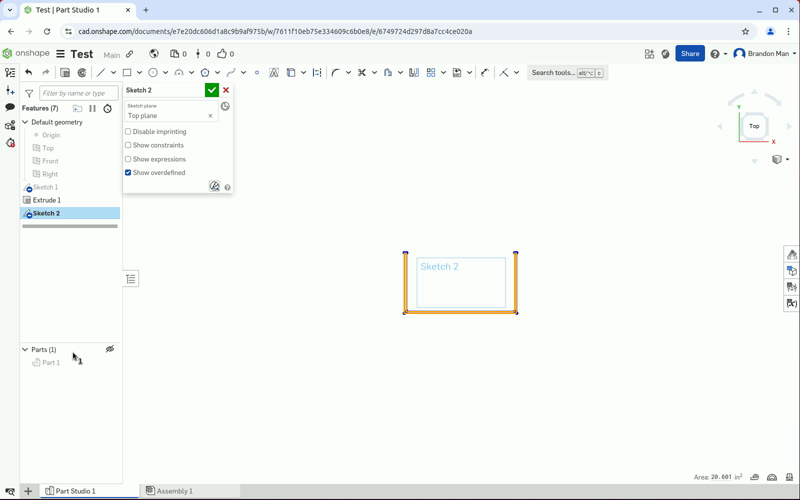
key(shift+y)
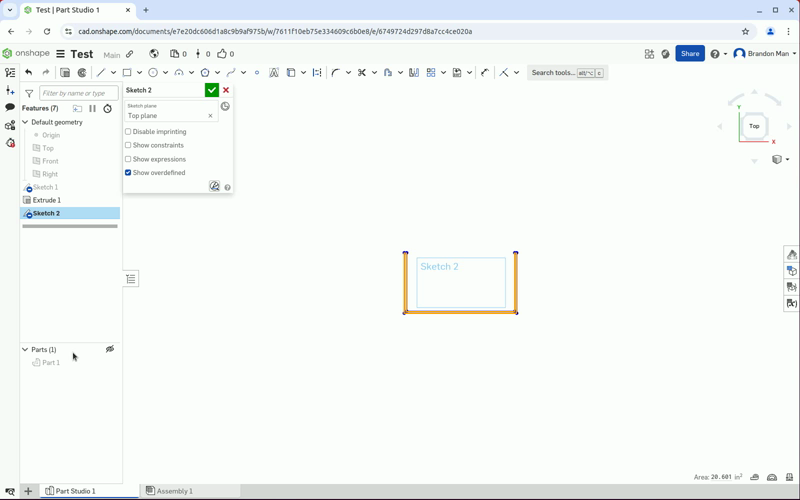
key(shift+e)
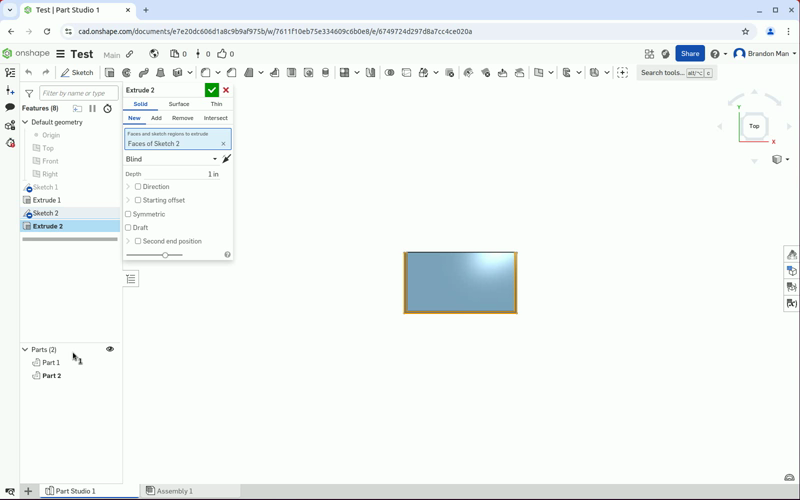
mouse_move(143, 106)
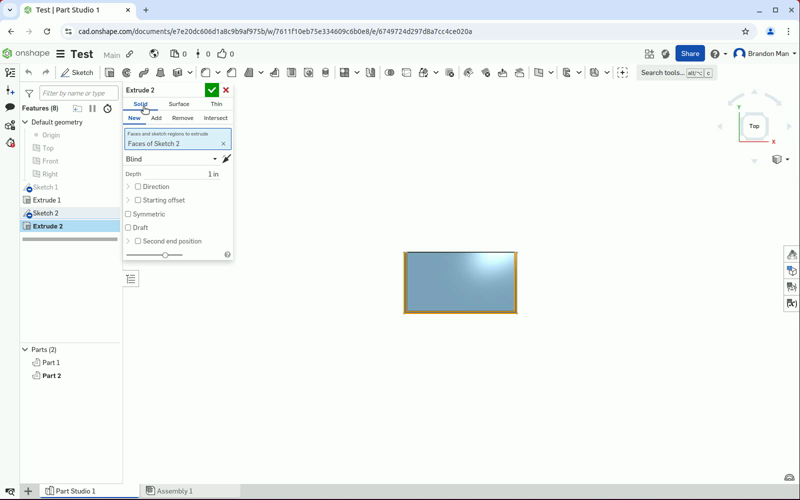
click(143, 106)
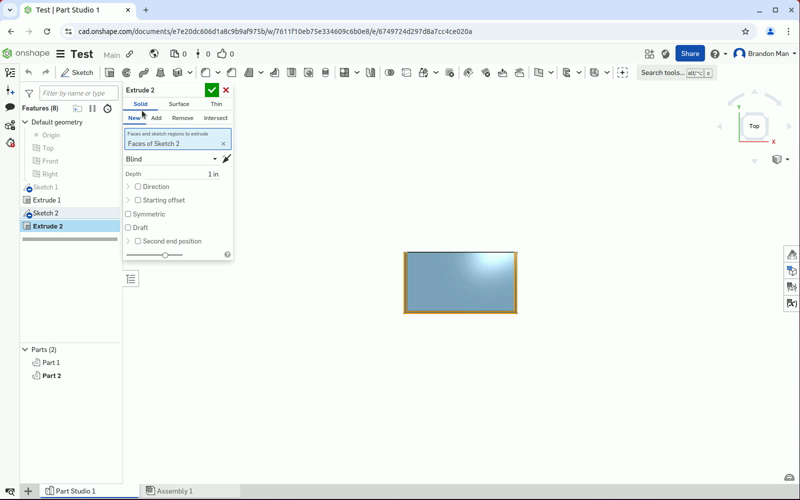
mouse_move(137, 120)
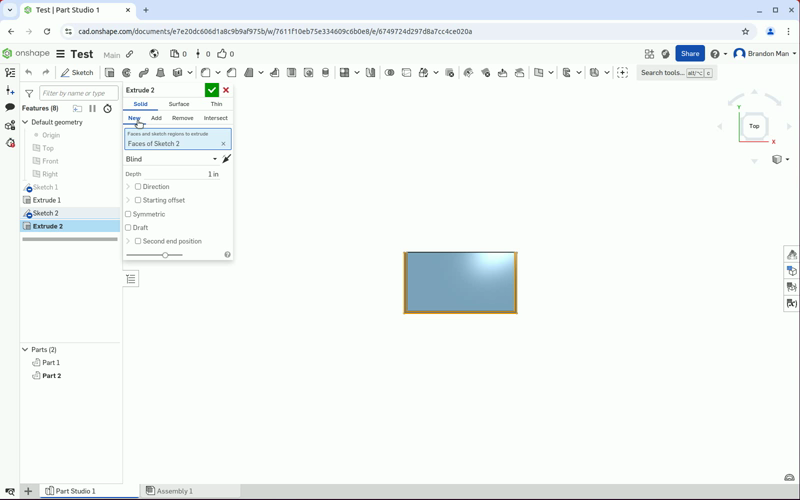
click(137, 120)
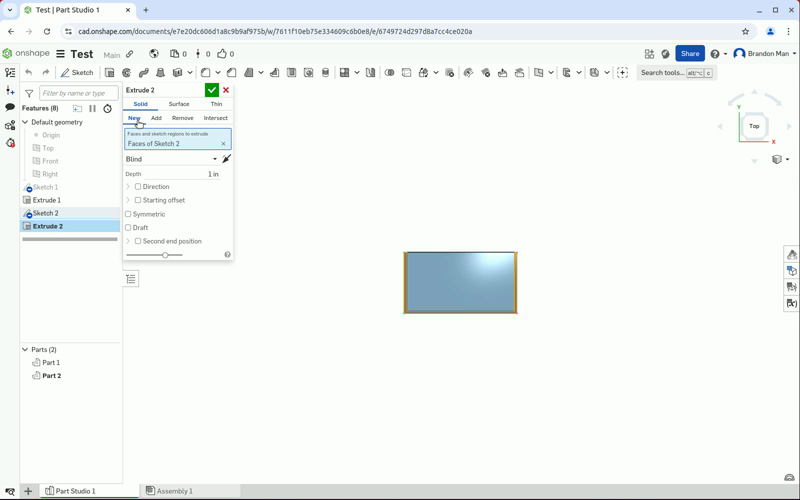
key(tab, 4)
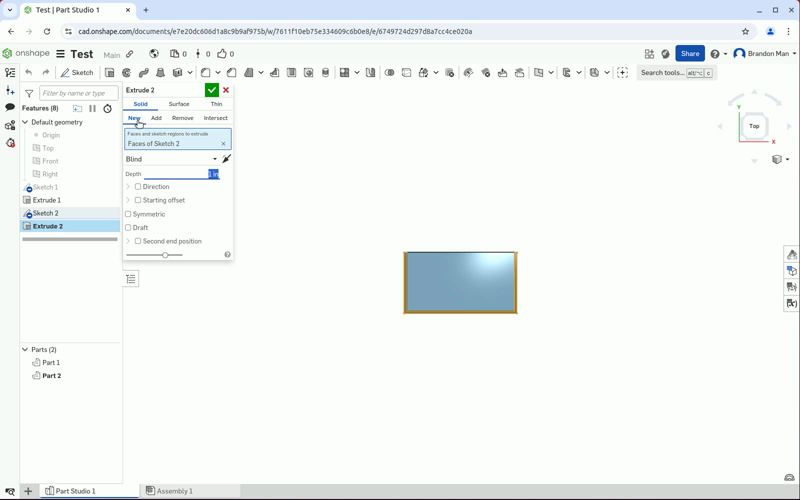
text(-0.963)
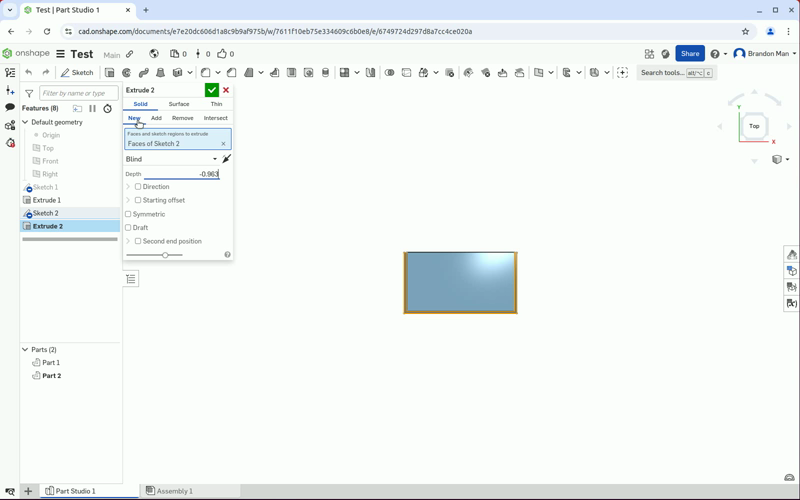
key(enter)
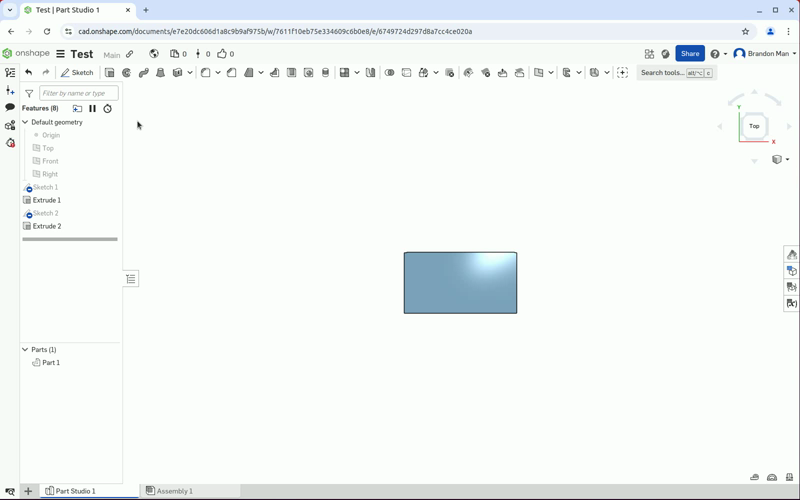
key(shift+h)
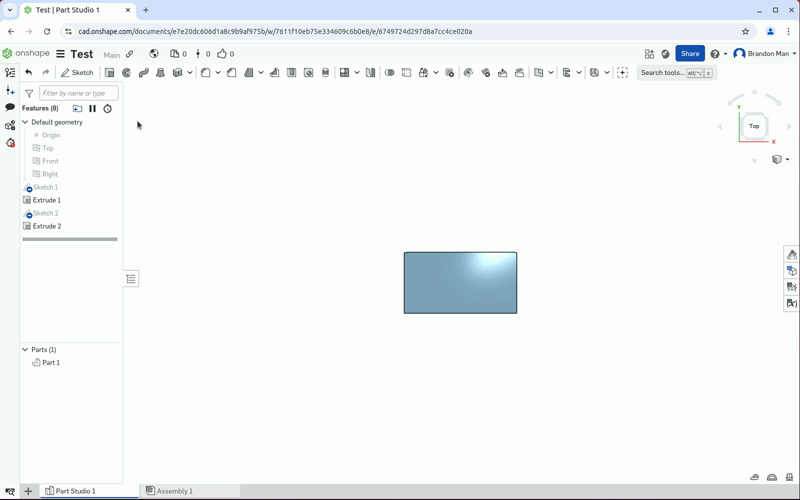
key(shift+h)
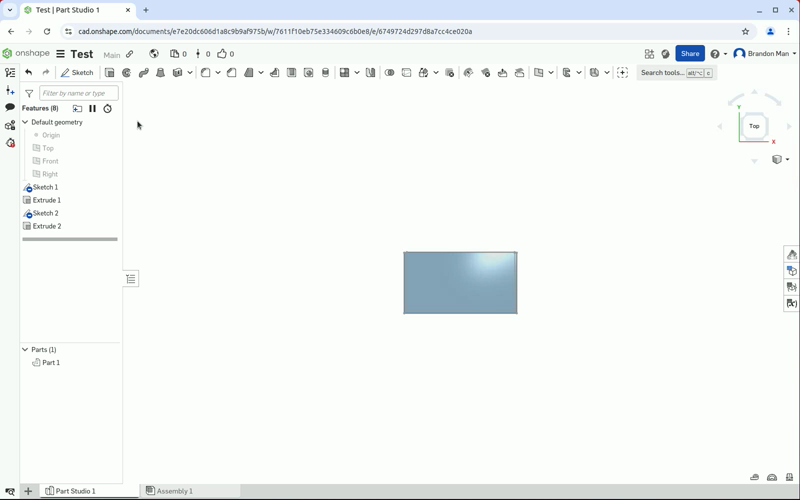
key(shift+7)
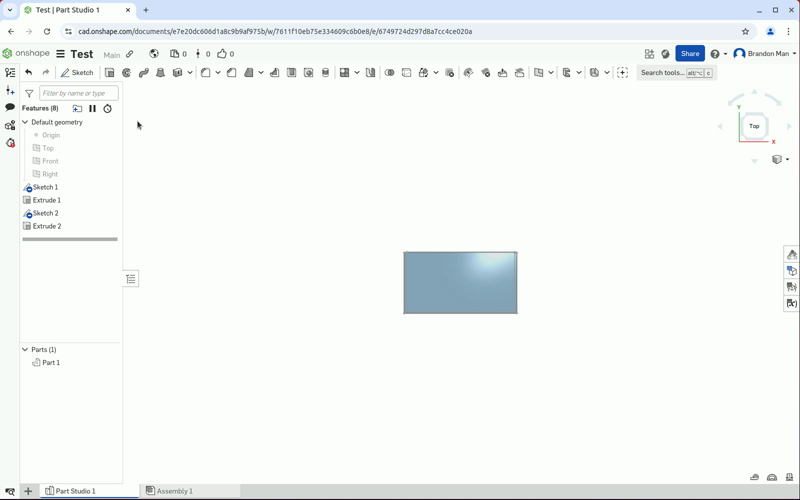
key(up, 3)
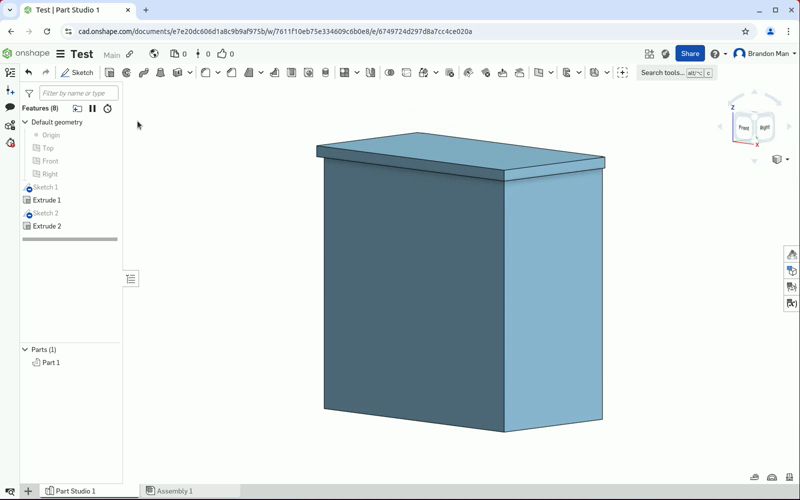
key(left, 3)
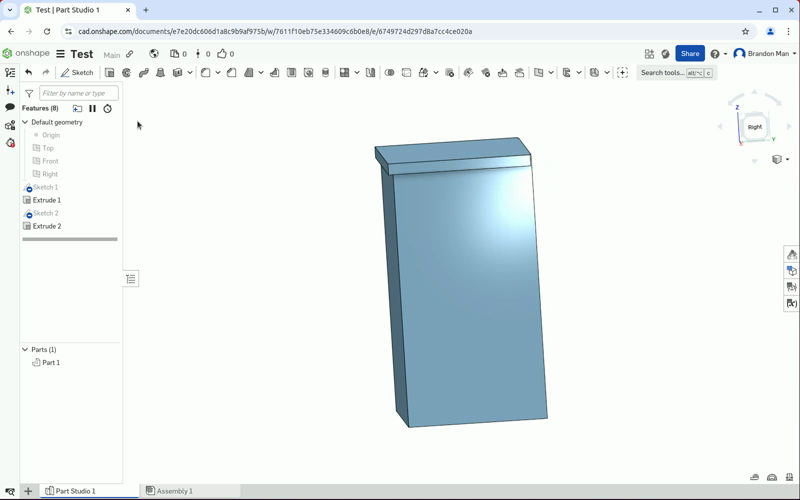
key(right, 3)
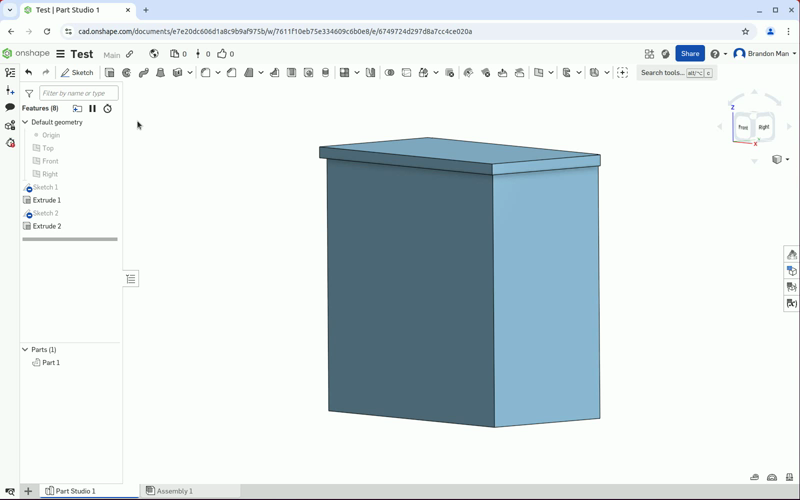
key(down, 3)
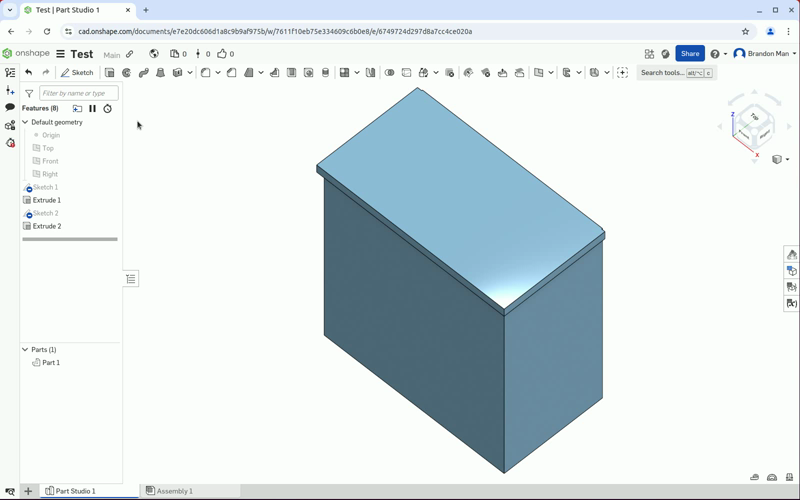
mouse_move(73, 189)
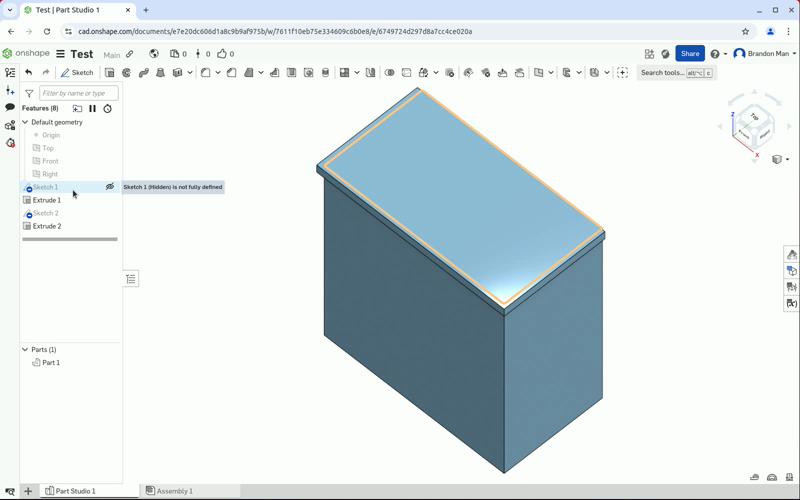
click(73, 189)